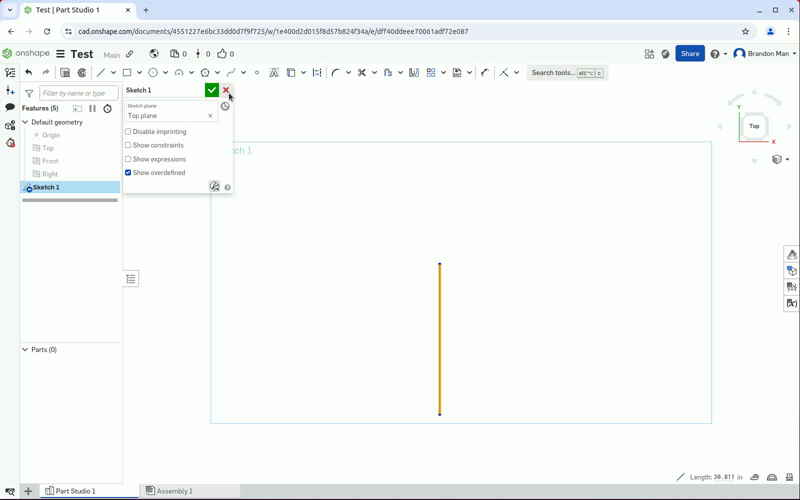
key(shift+h)
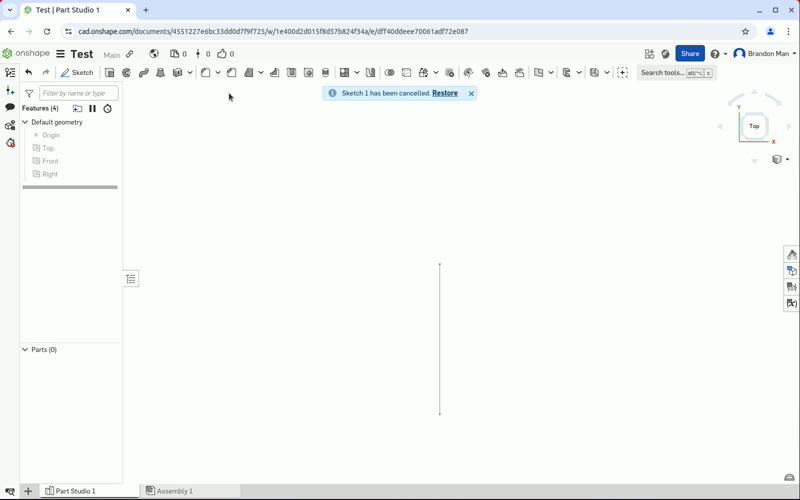
mouse_move(73, 352)
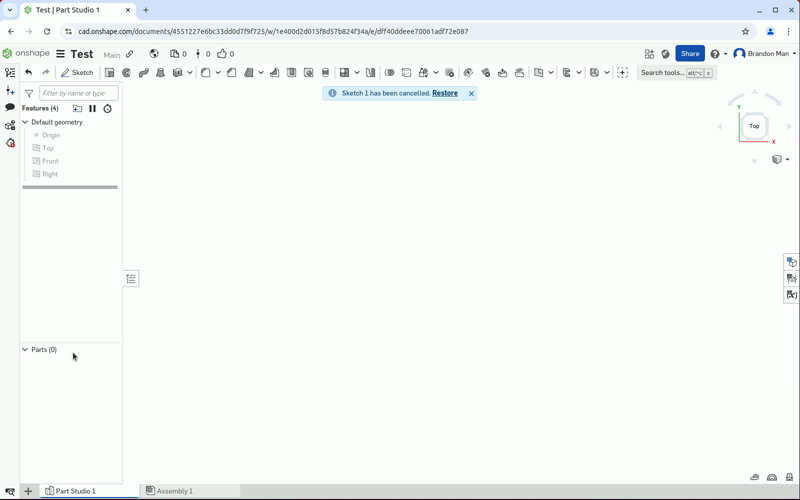
key(y)
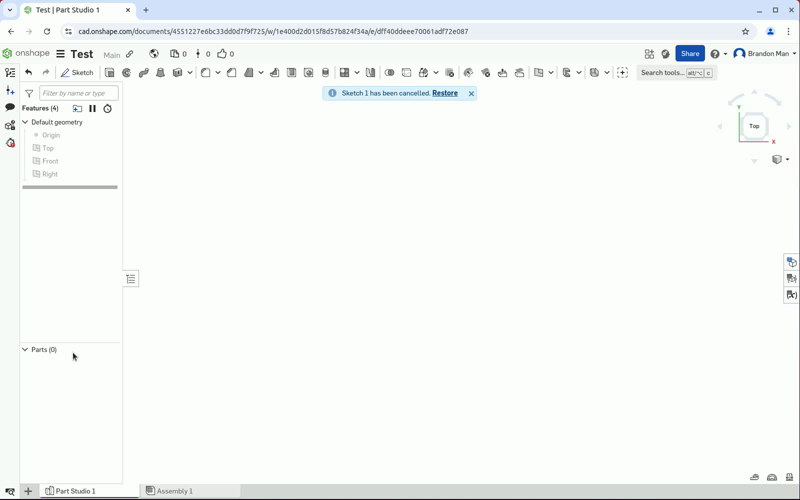
key(shift+p)
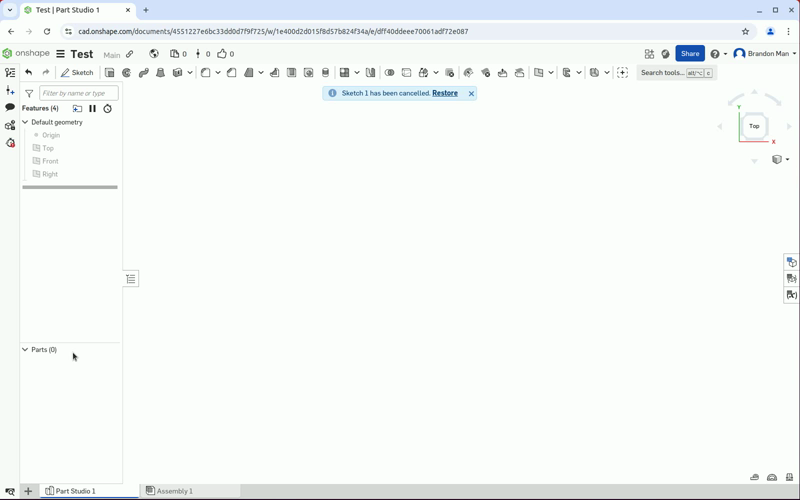
key(space)
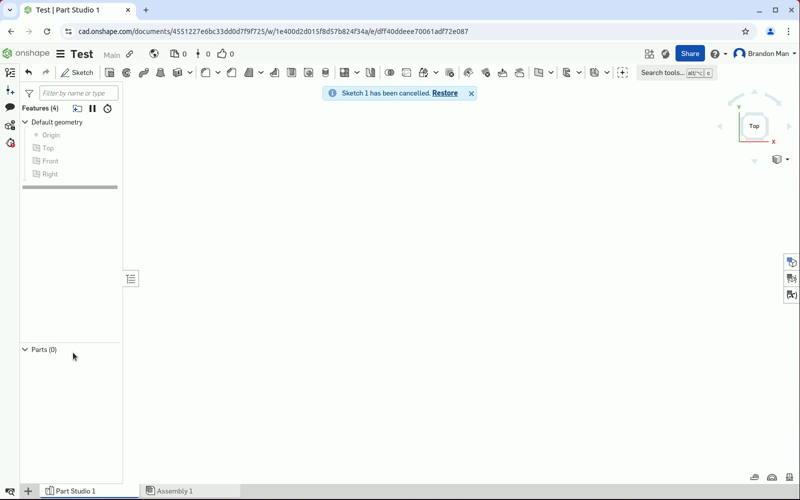
key_down(shift)
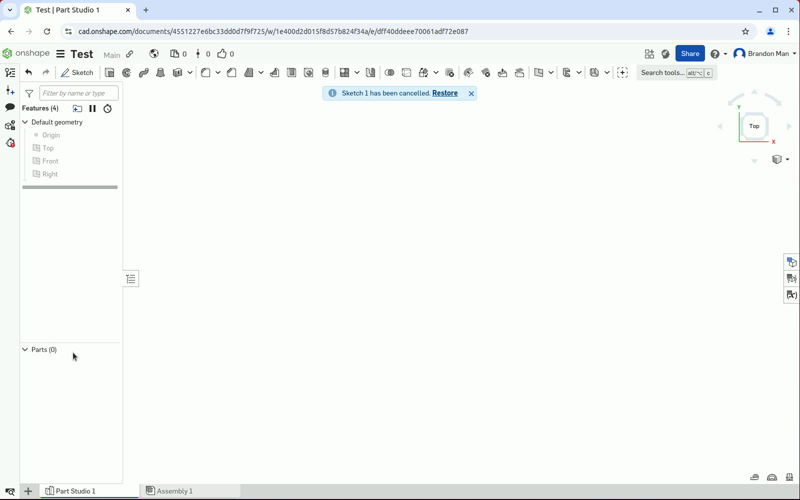
key(up)
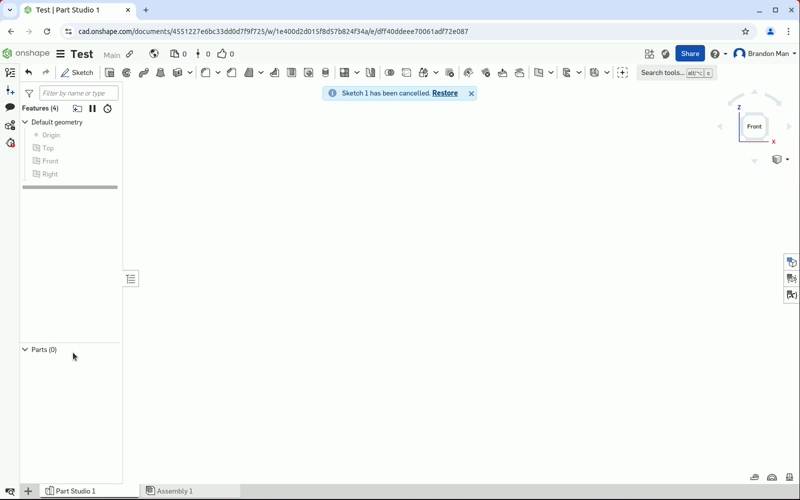
key_up(shift)
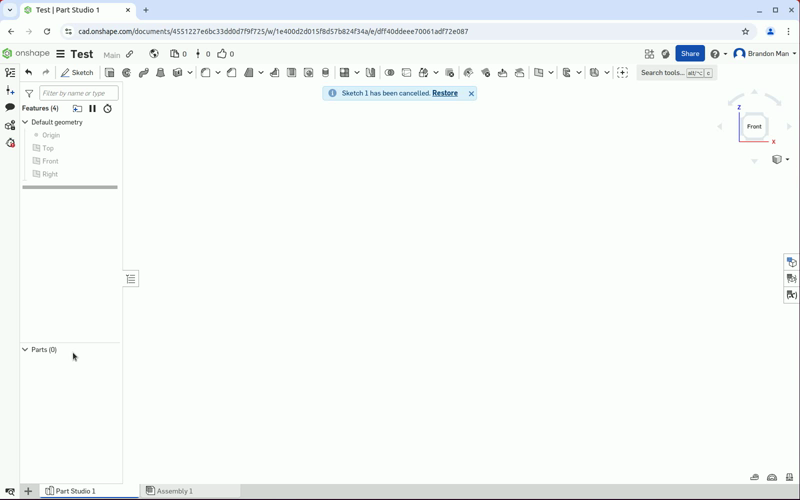
mouse_move(73, 352)
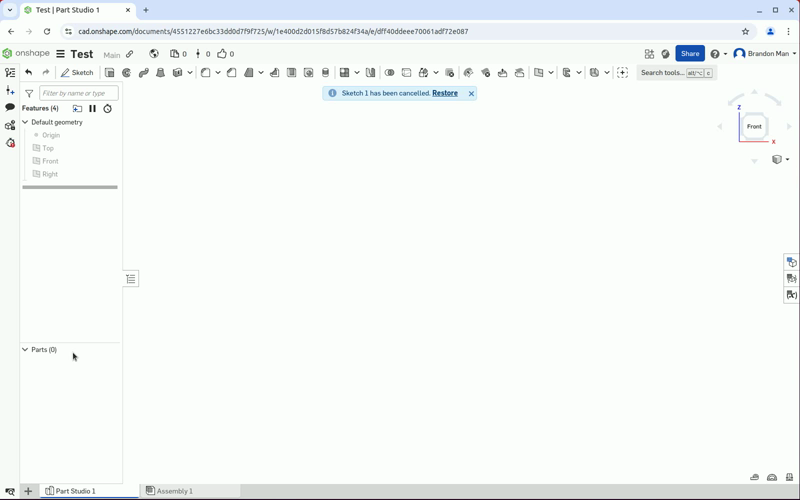
key(shift+y)
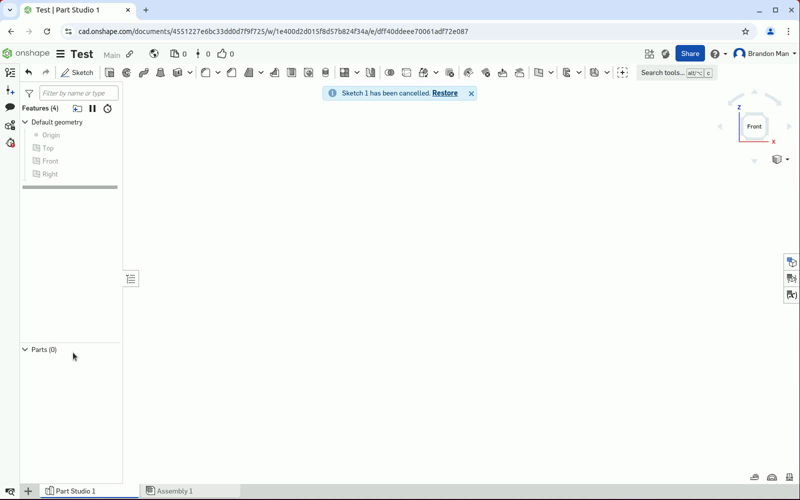
key(shift+s)
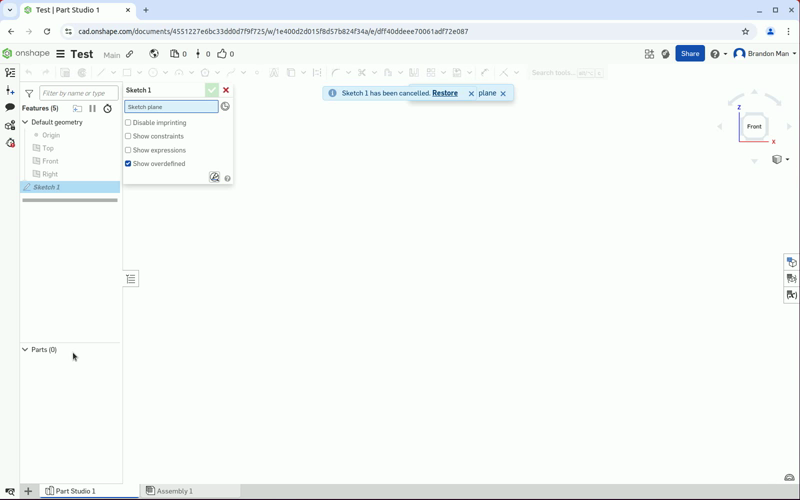
mouse_move(73, 163)
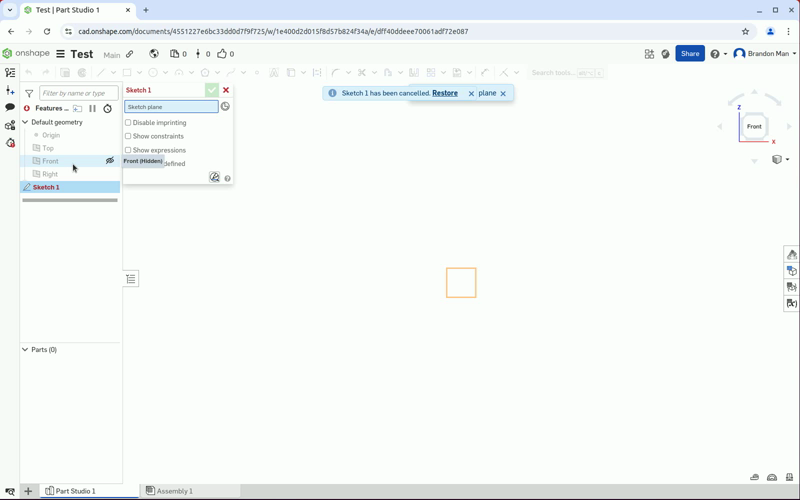
click(73, 163)
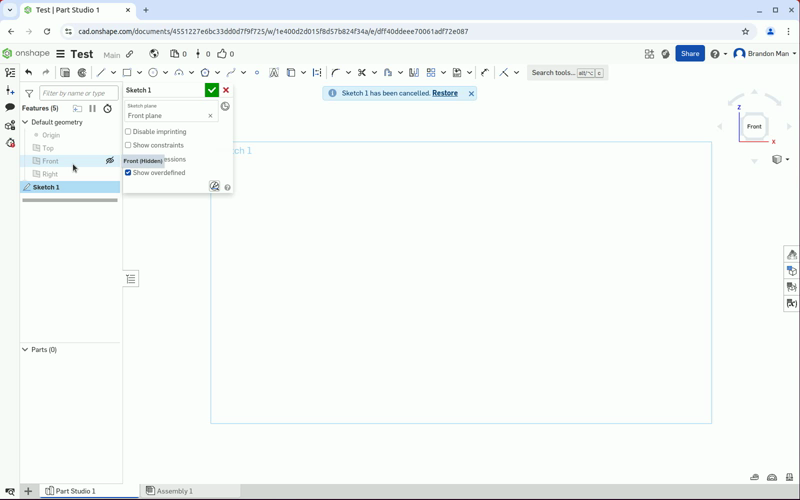
mouse_move(73, 352)
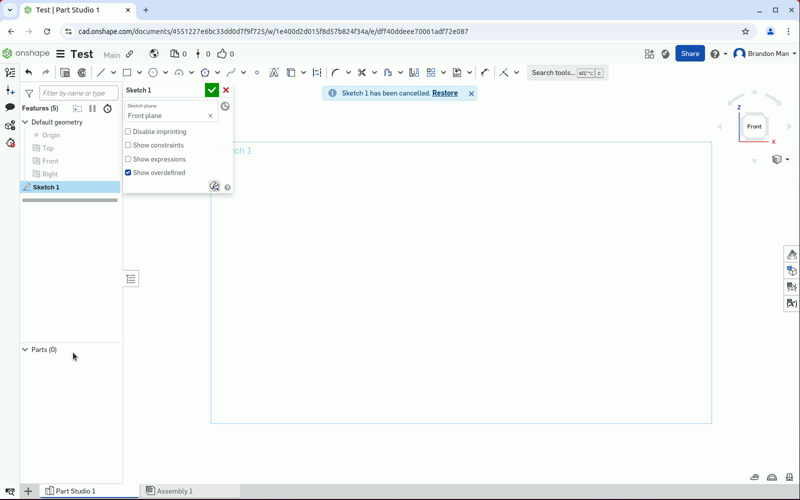
key(y)
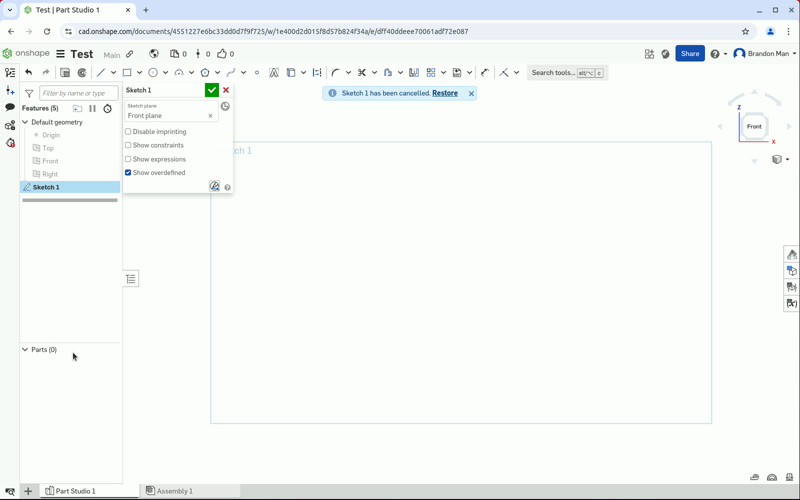
key(l)
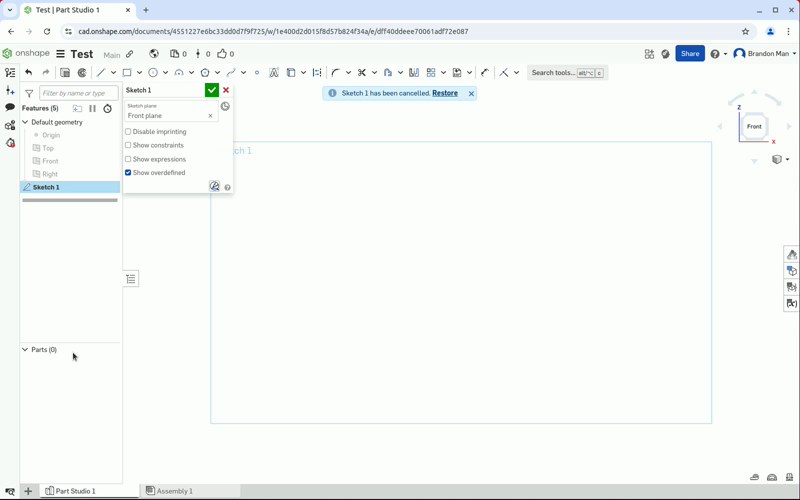
key_down(shift)
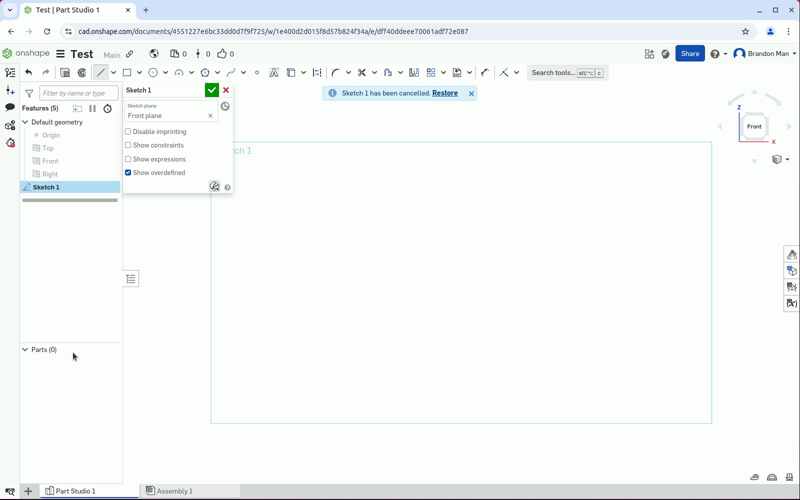
mouse_move(460, 282)
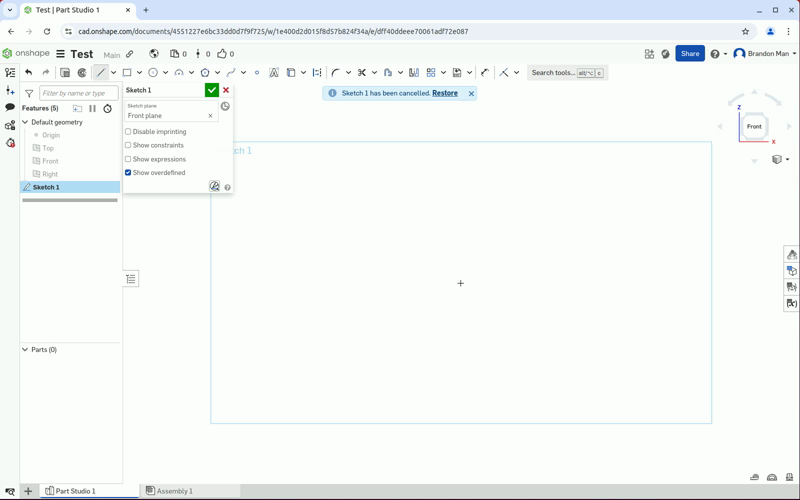
click(460, 282)
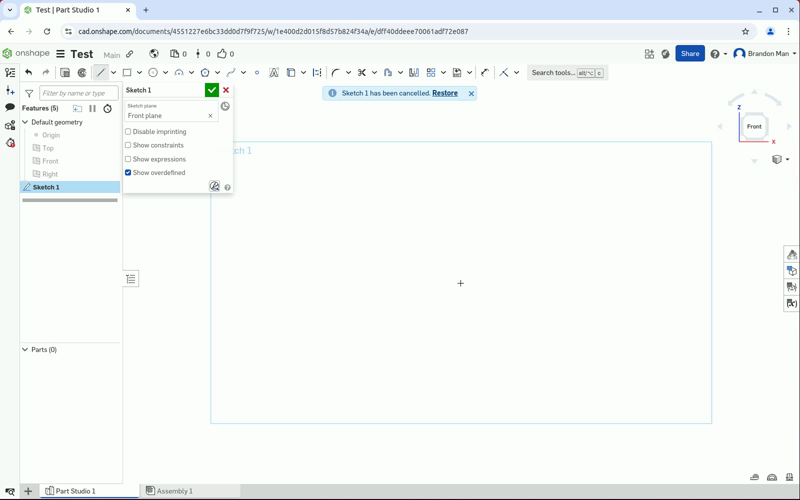
key_up(shift)
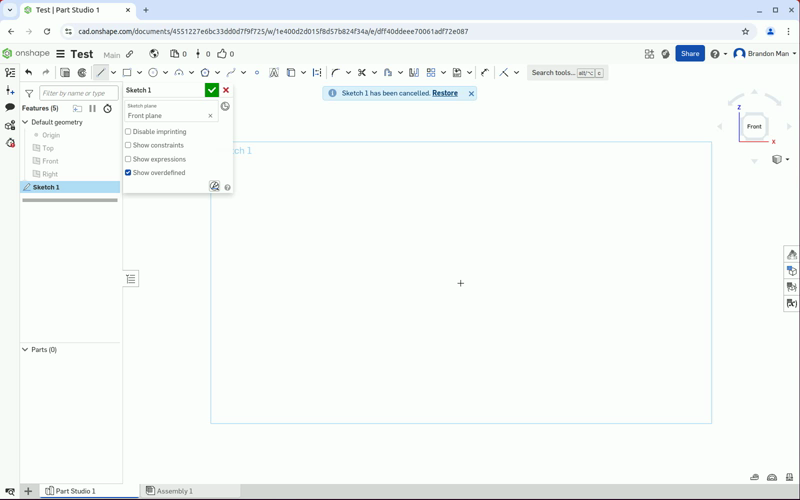
key_down(shift)
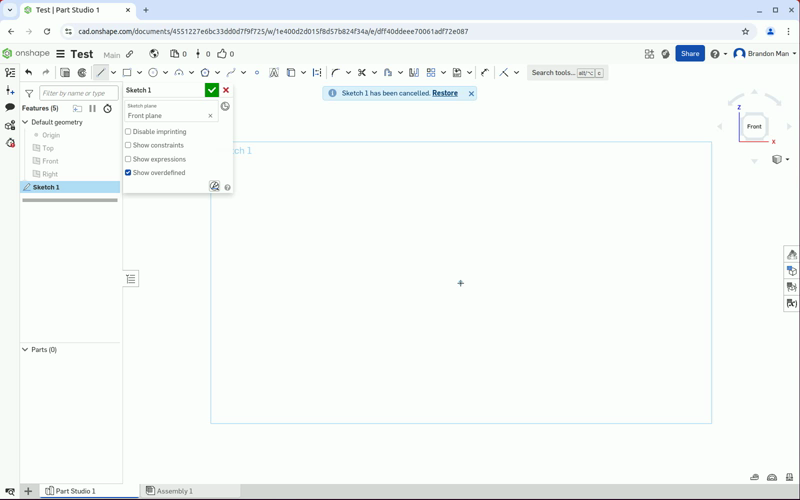
mouse_move(536, 282)
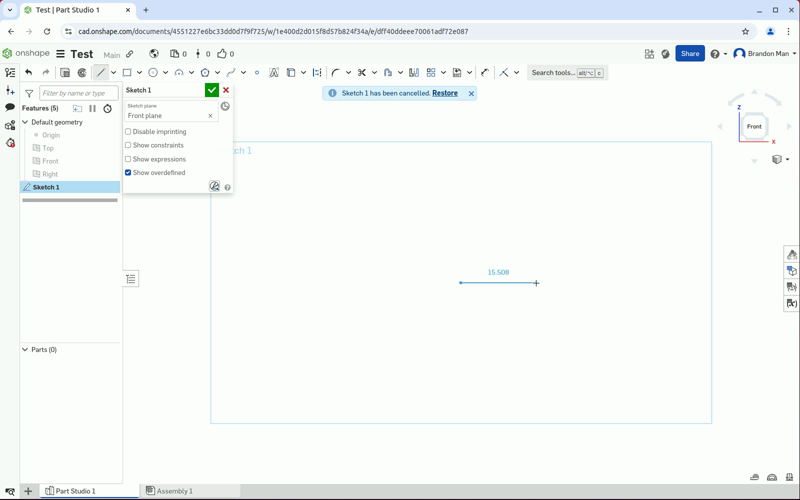
click(536, 282)
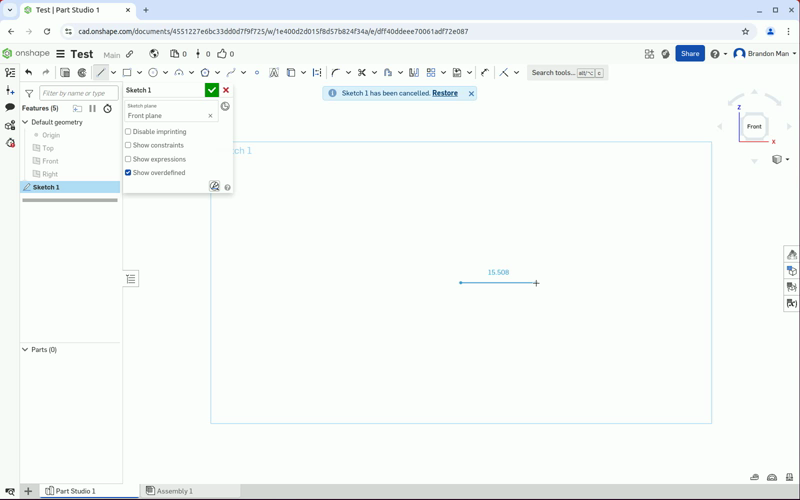
key_up(shift)
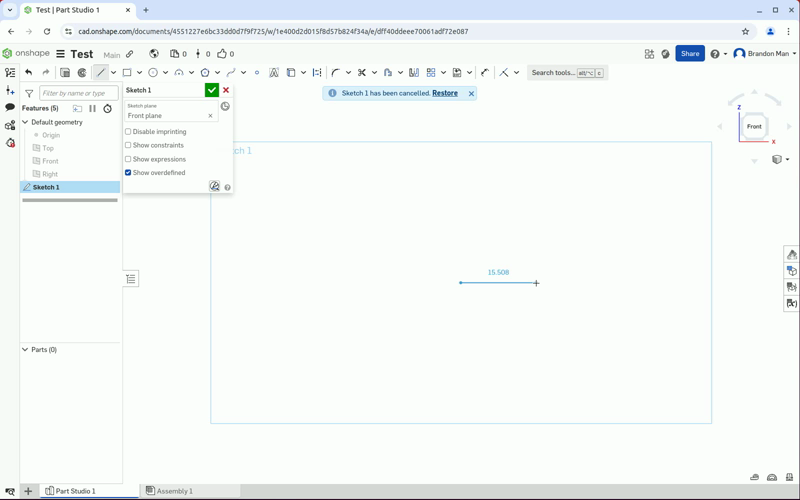
key_down(shift)
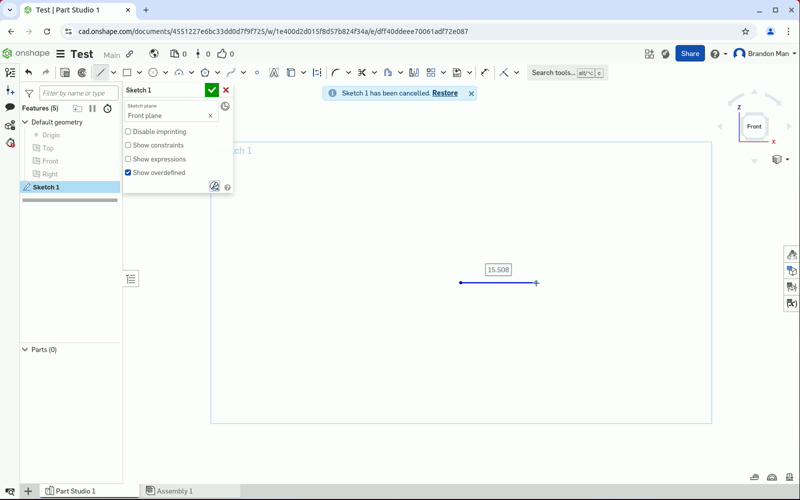
mouse_move(566, 282)
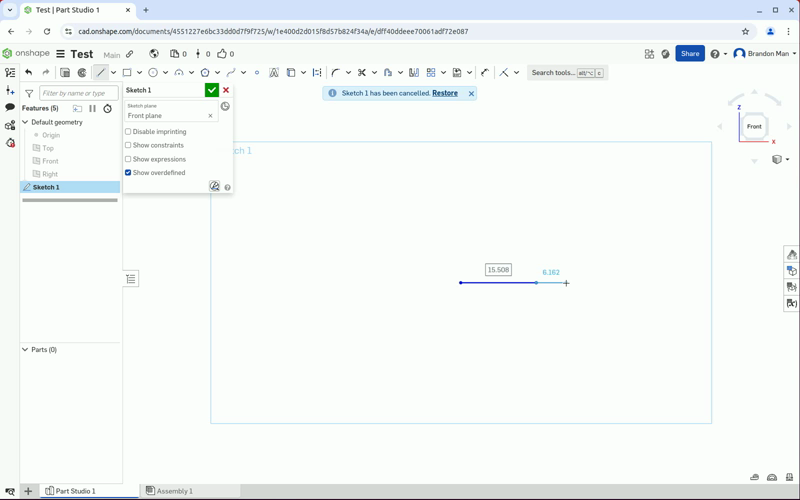
mouse_move(536, 264)
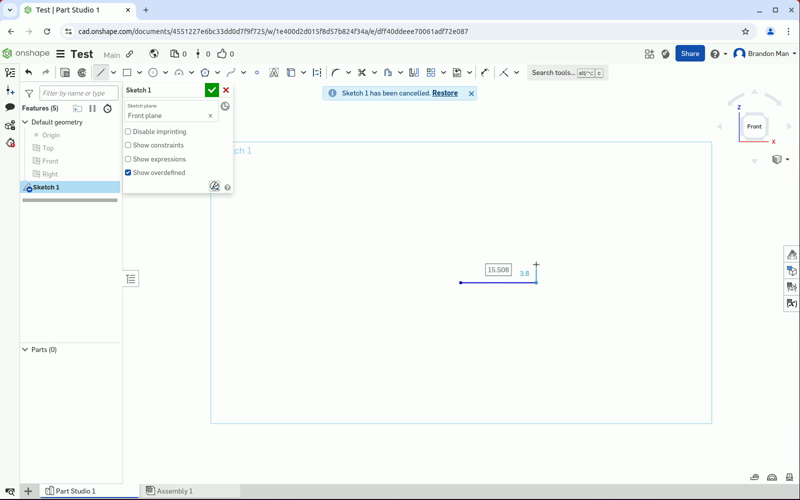
click(536, 264)
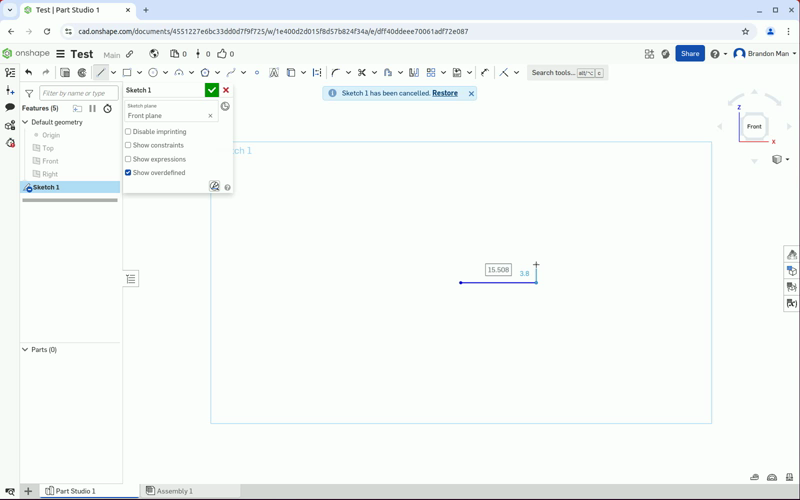
key_up(shift)
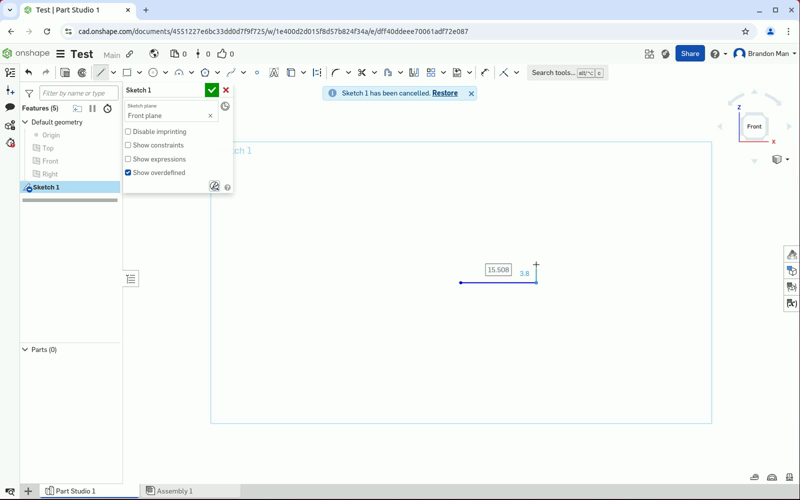
key_down(shift)
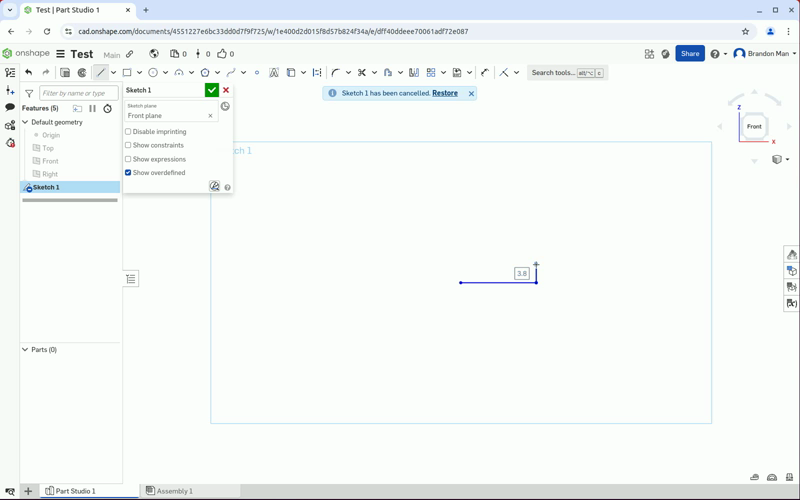
mouse_move(566, 264)
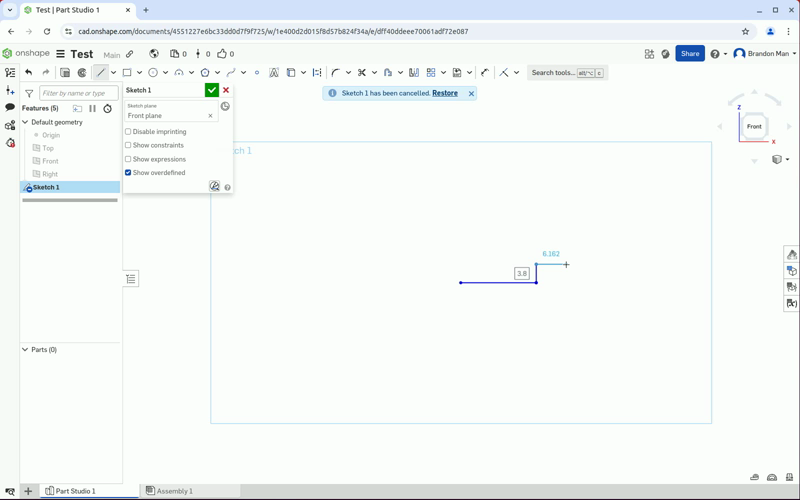
mouse_move(517, 264)
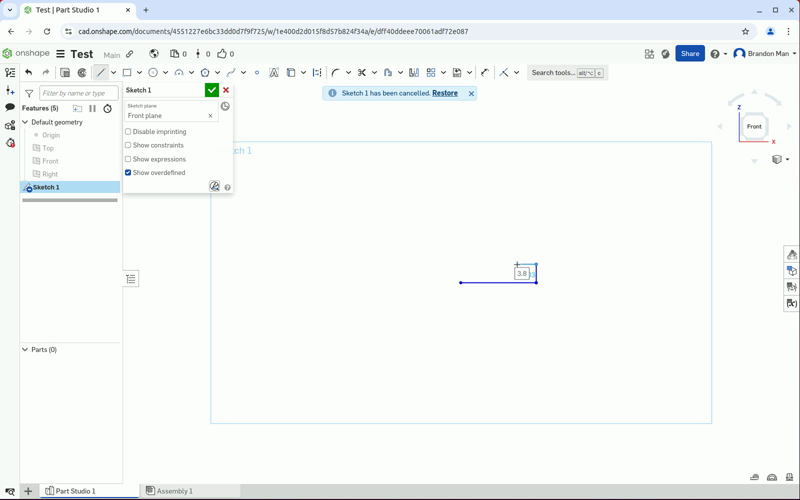
click(517, 264)
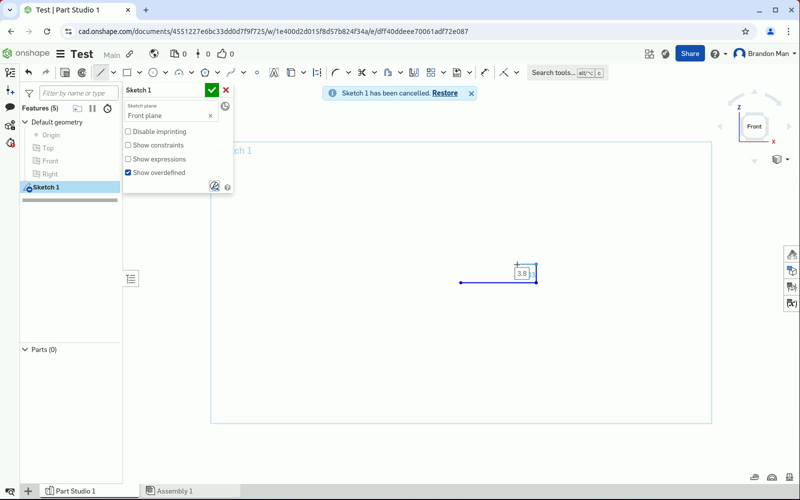
key_up(shift)
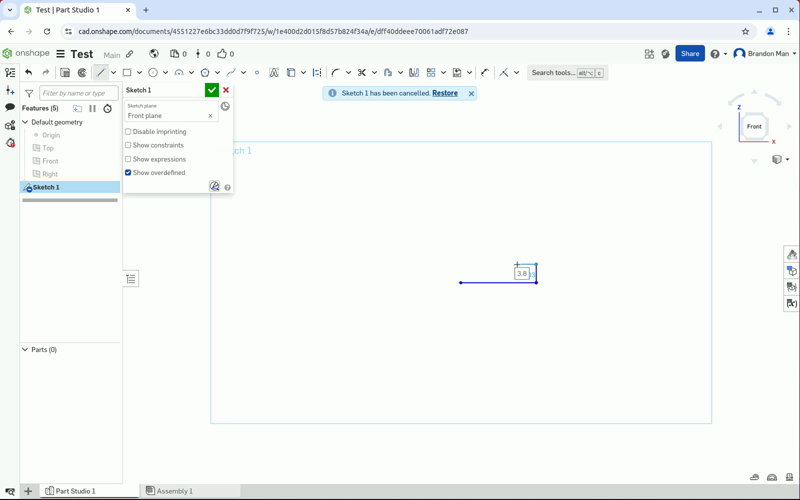
key_down(shift)
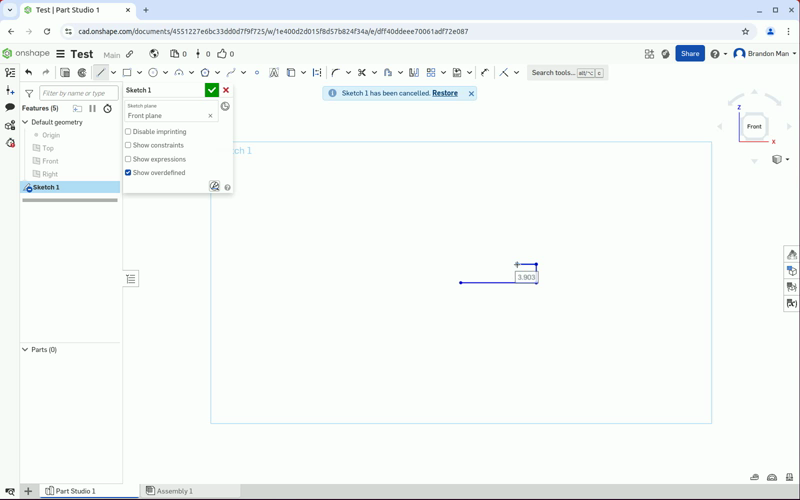
mouse_move(547, 264)
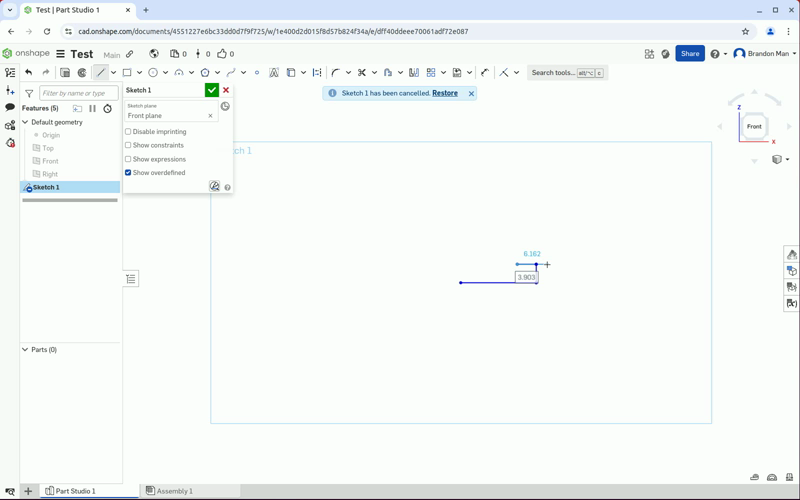
mouse_move(460, 264)
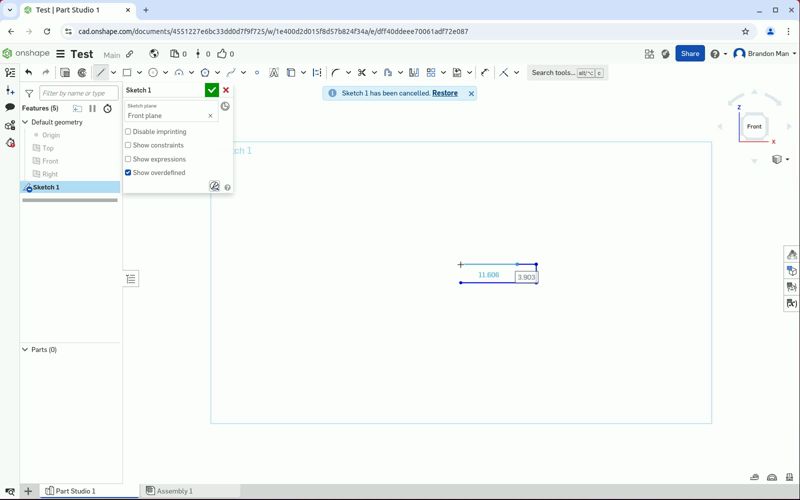
click(460, 264)
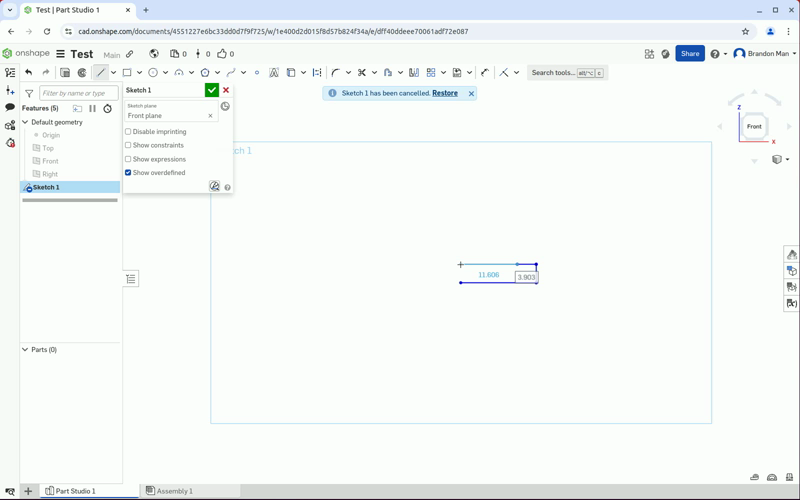
key_up(shift)
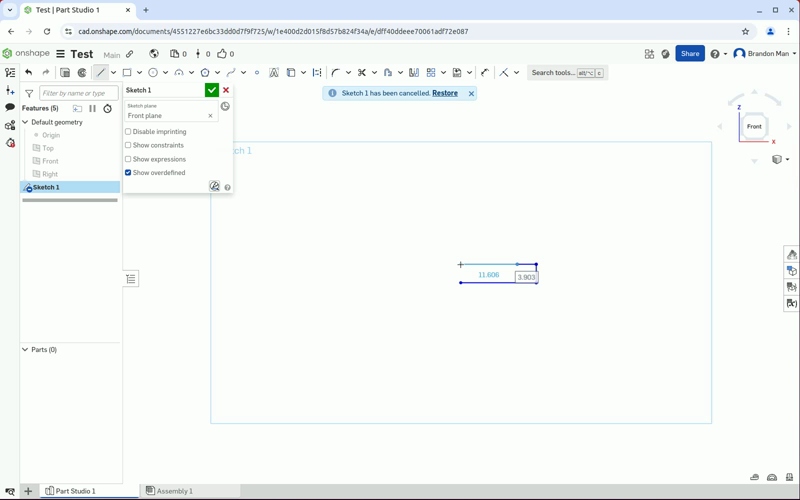
mouse_move(490, 264)
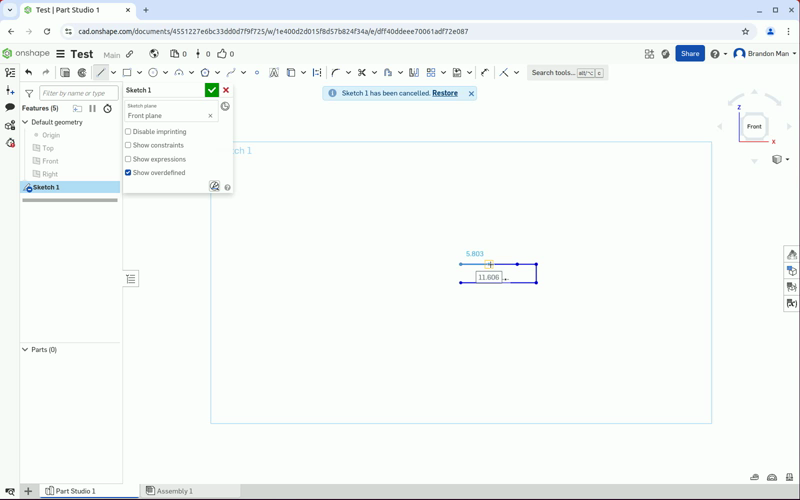
key_down(shift)
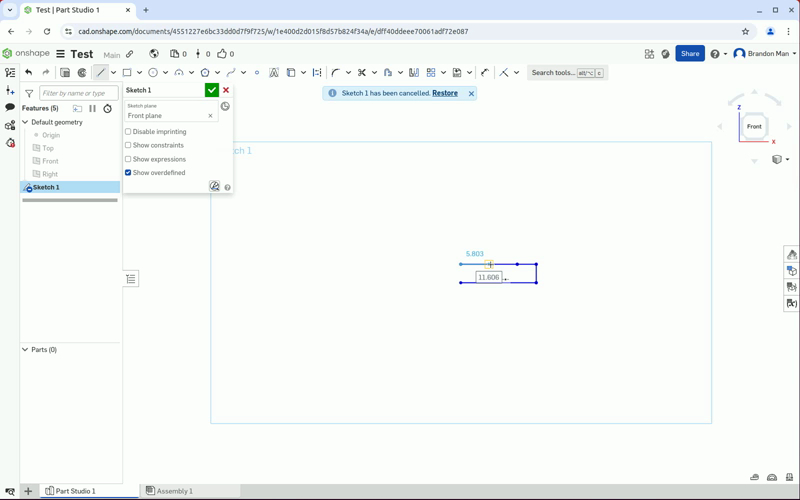
mouse_move(460, 282)
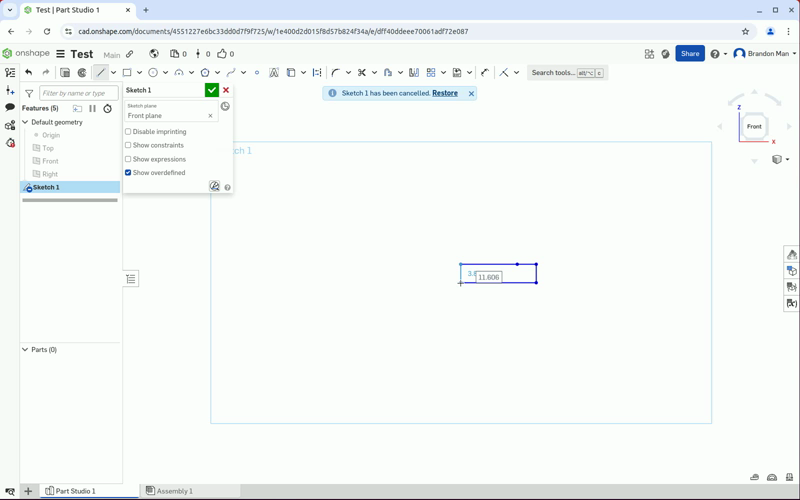
key_up(shift)
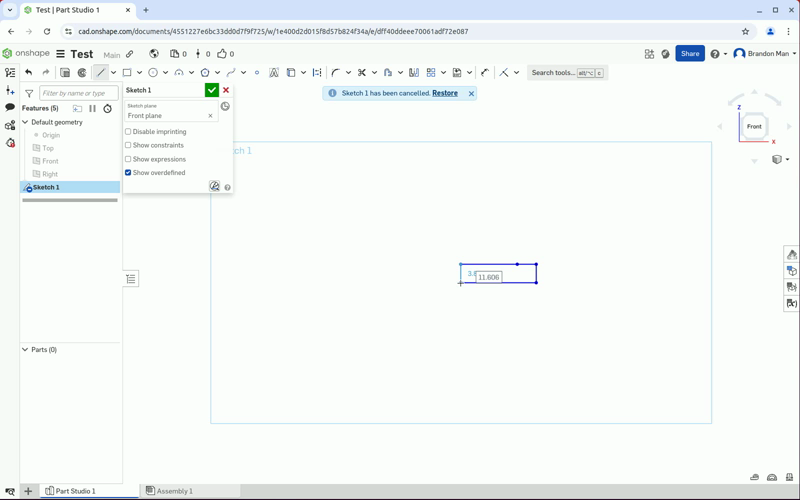
click(460, 282)
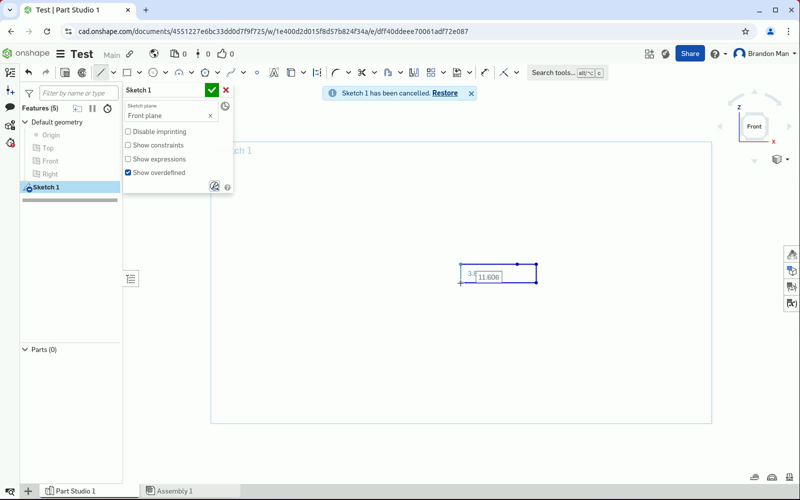
key(esc)
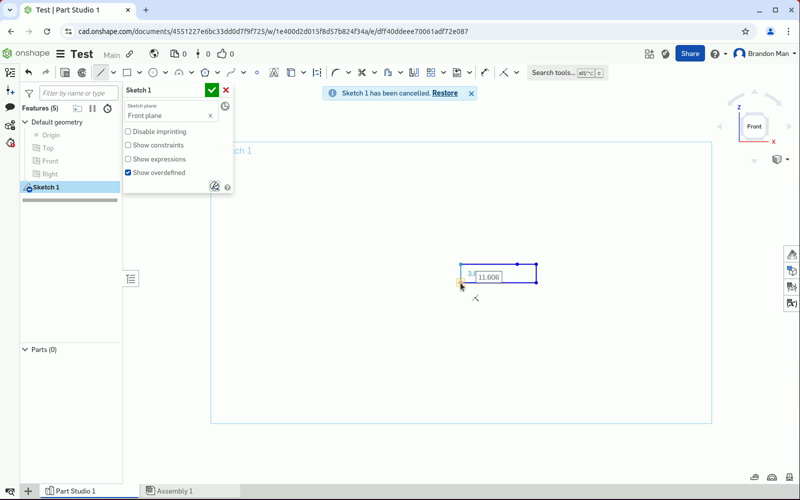
mouse_move(465, 279)
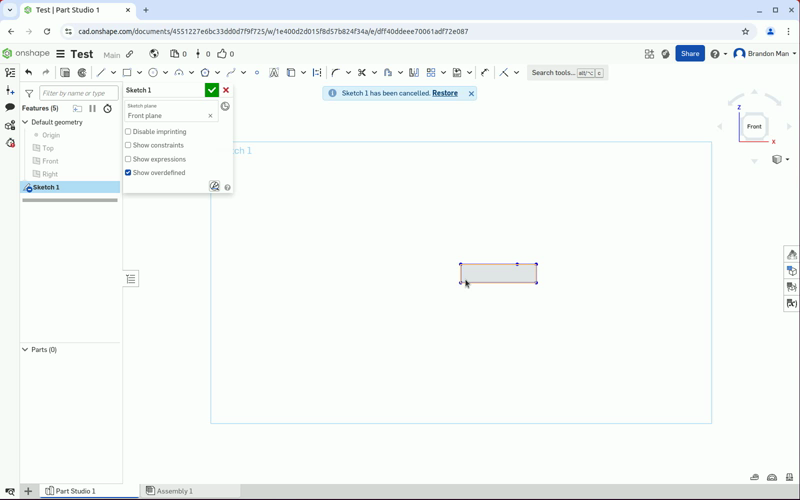
scroll(6)
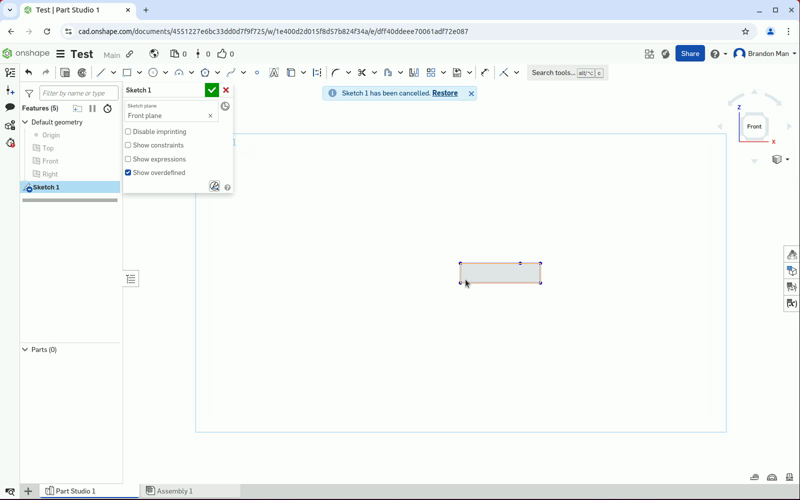
scroll(6)
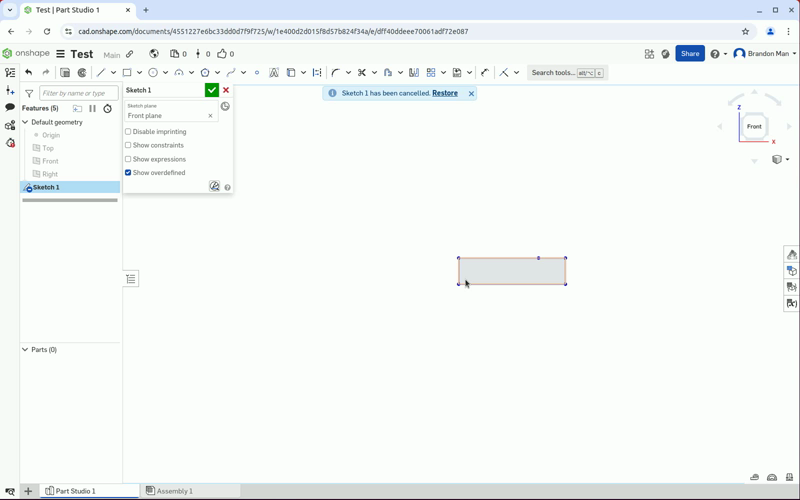
scroll(6)
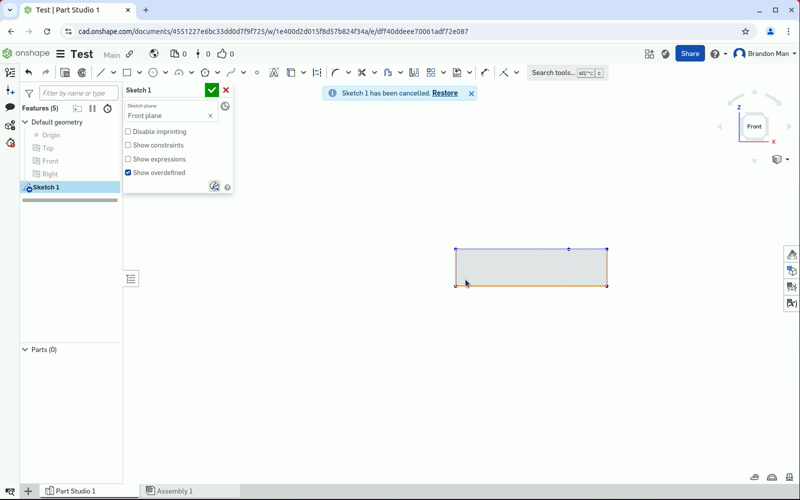
scroll(6)
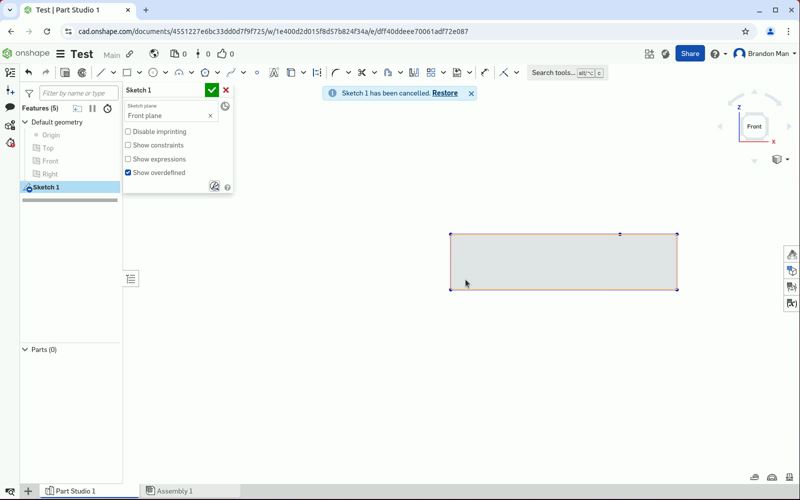
scroll(6)
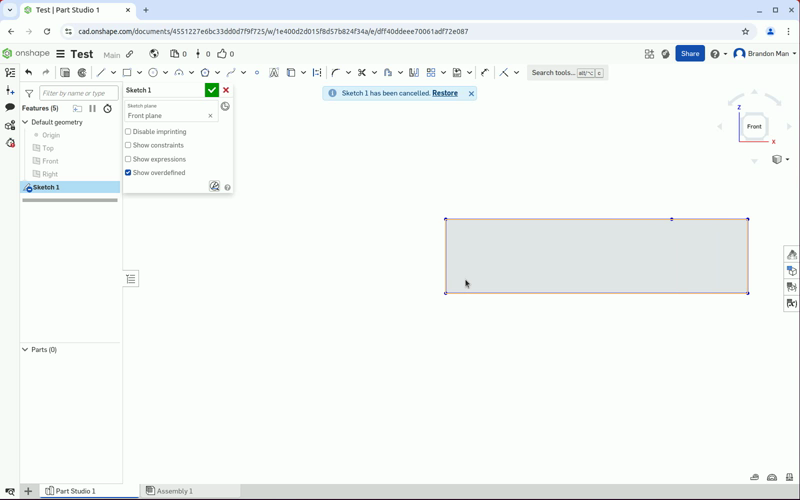
scroll(6)
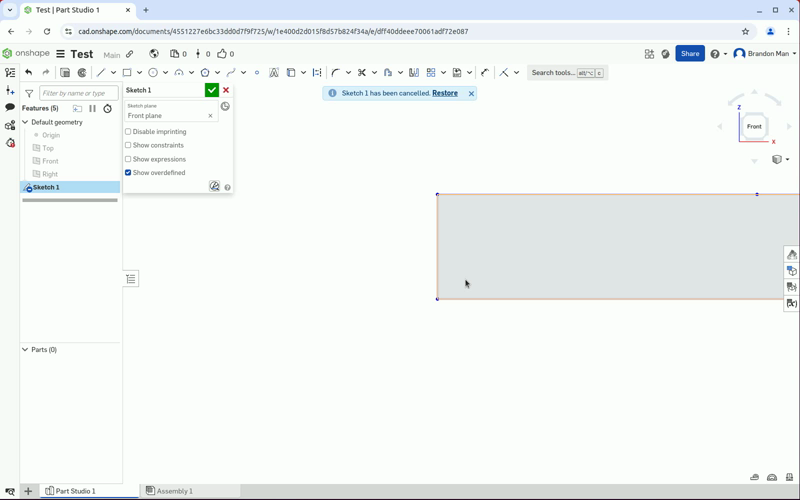
scroll(6)
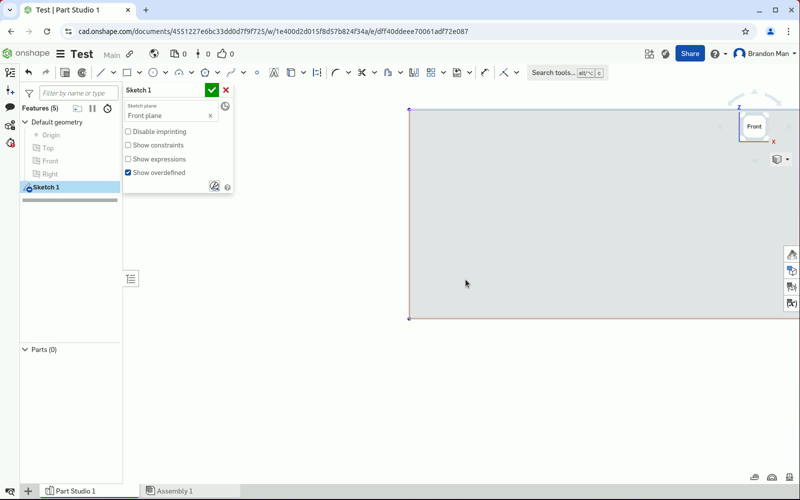
click(465, 279)
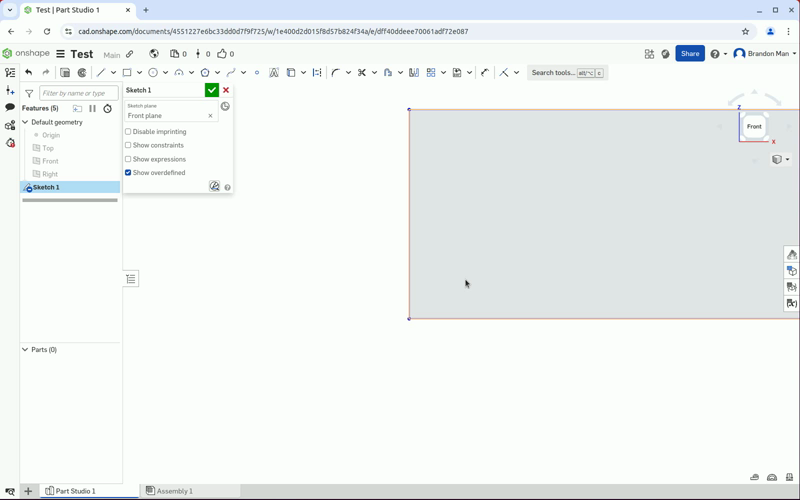
scroll(-6)
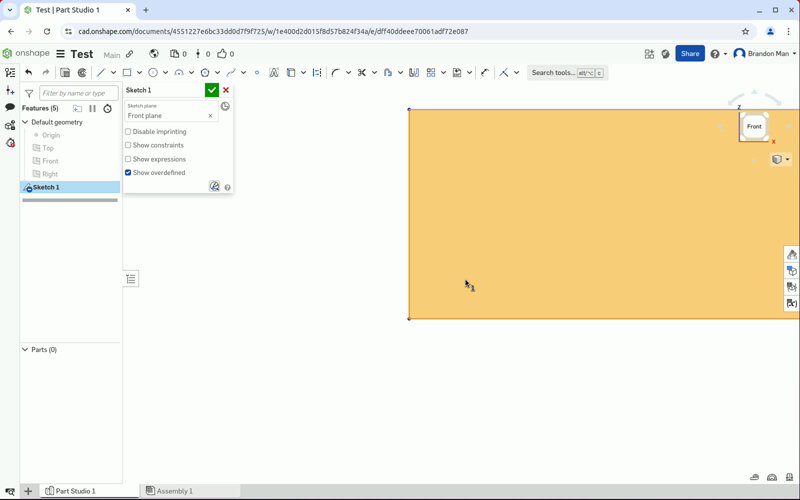
scroll(-6)
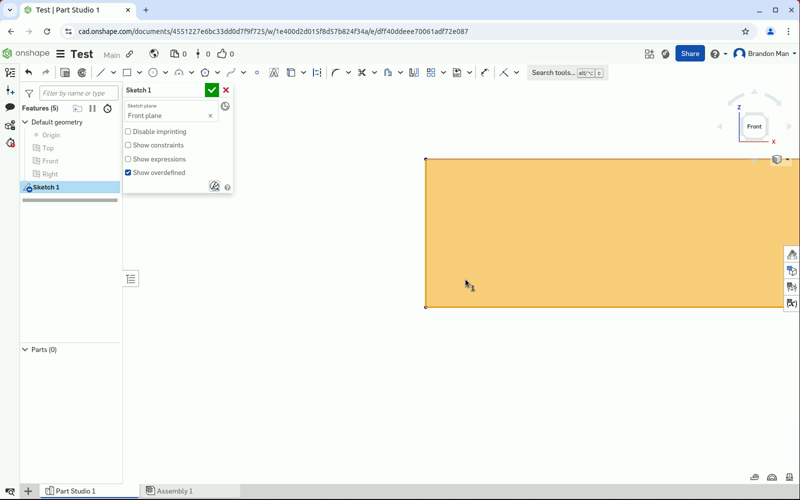
scroll(-6)
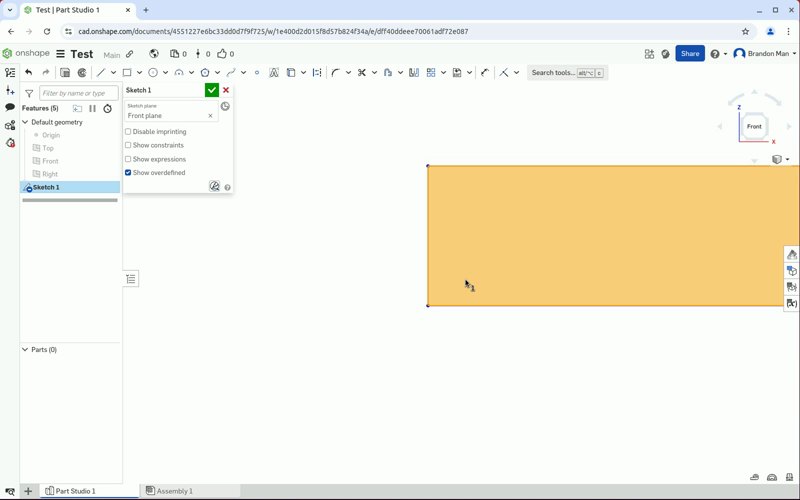
scroll(-6)
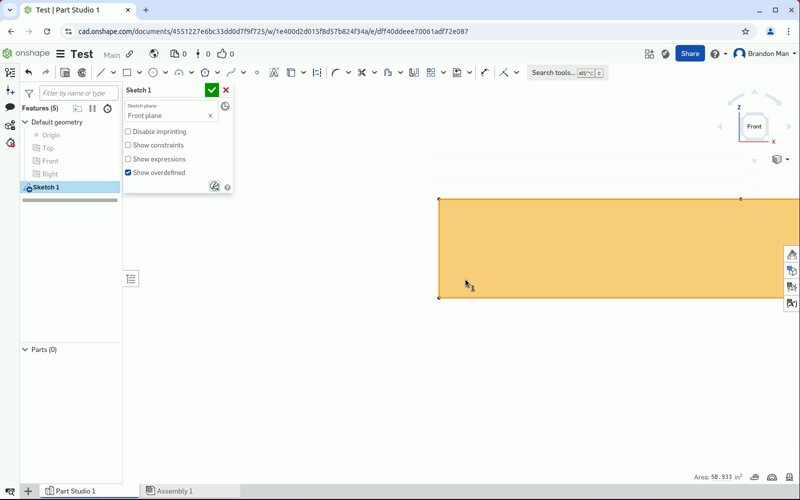
scroll(-6)
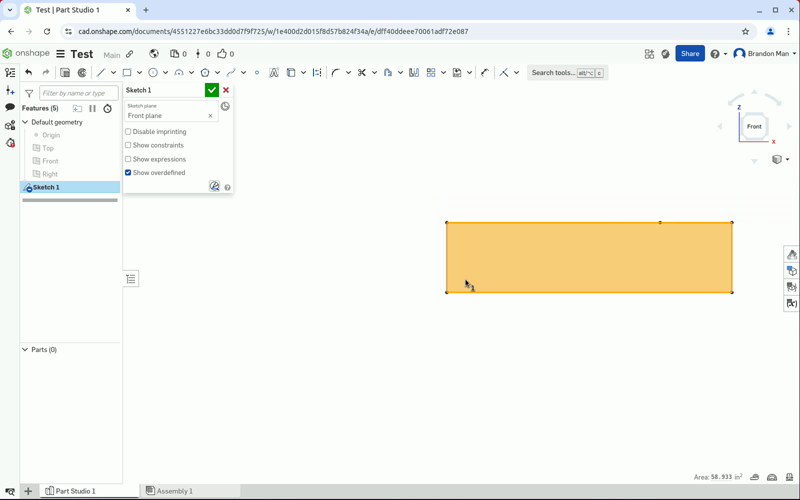
scroll(-6)
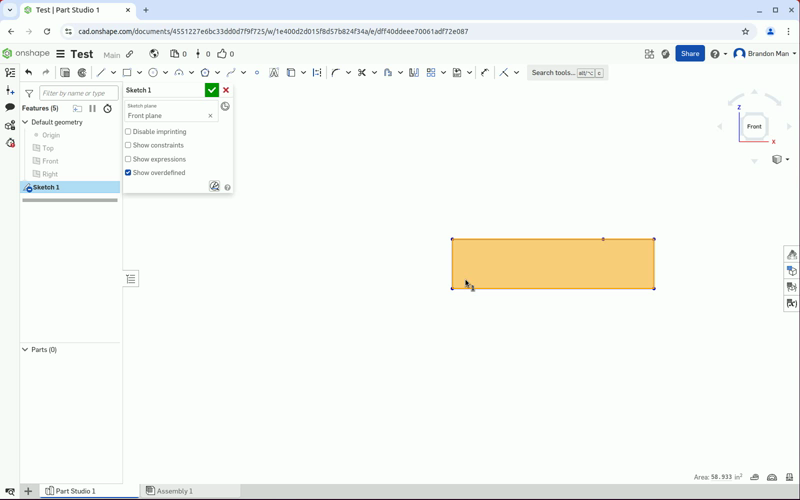
scroll(-6)
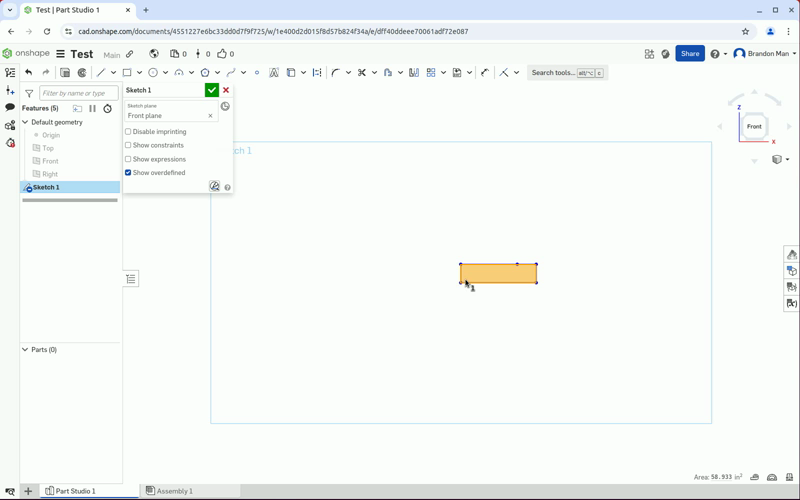
mouse_move(73, 352)
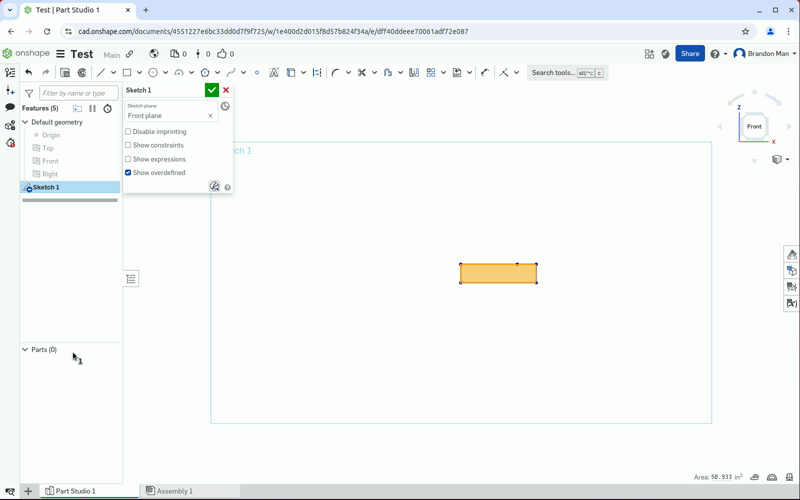
key(shift+y)
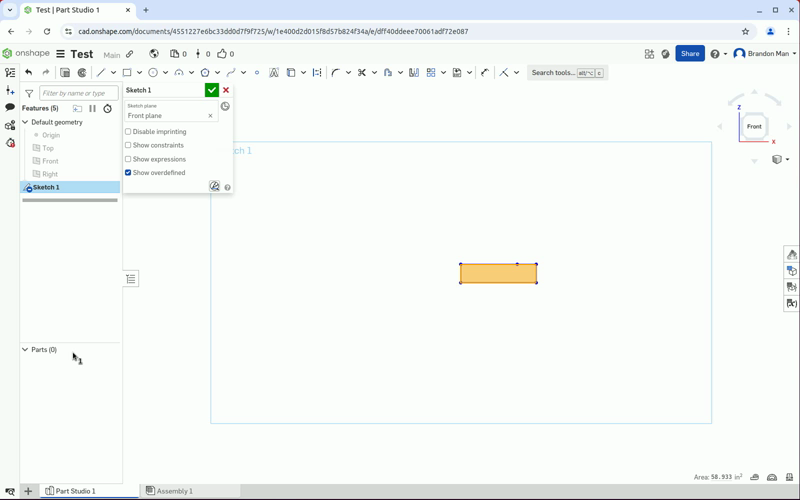
key(shift+e)
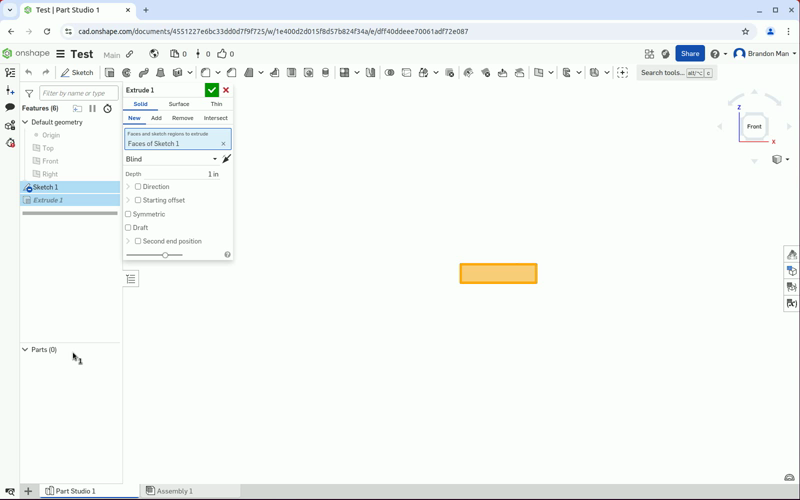
mouse_move(143, 106)
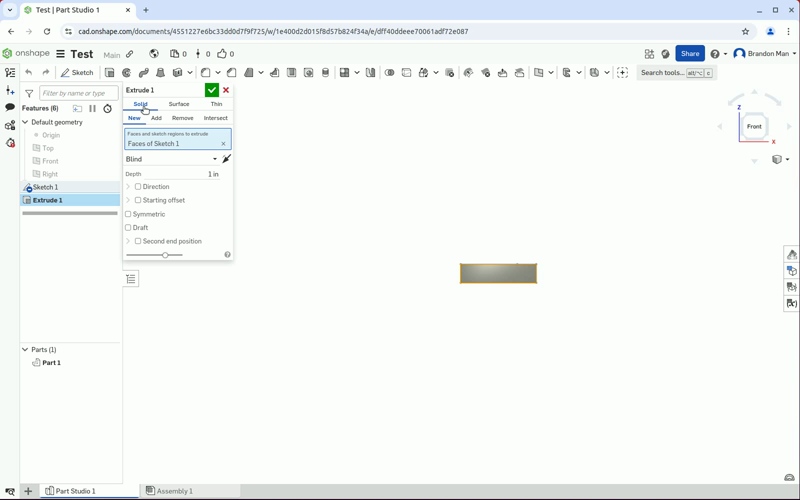
click(143, 106)
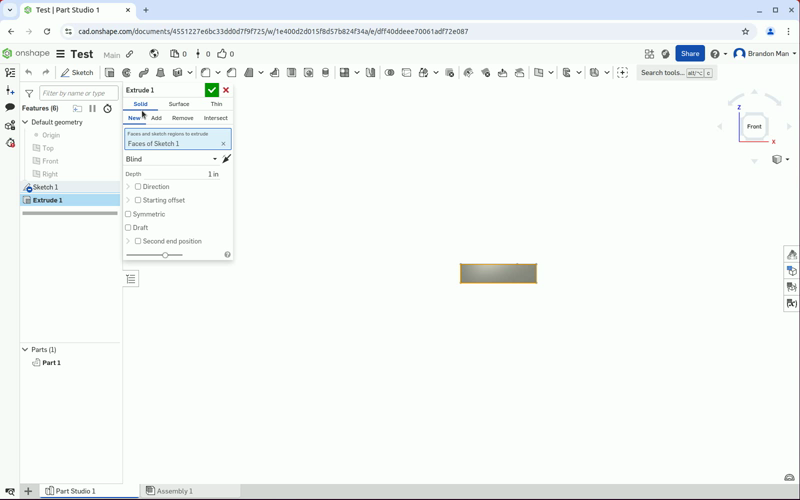
mouse_move(137, 120)
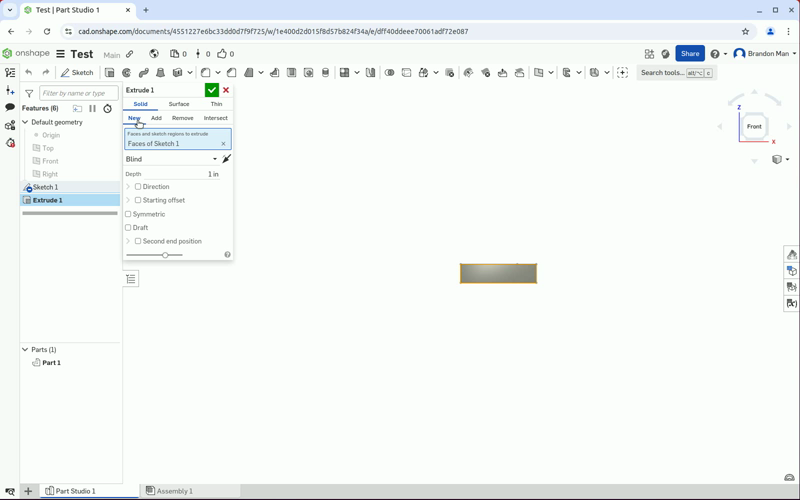
click(137, 120)
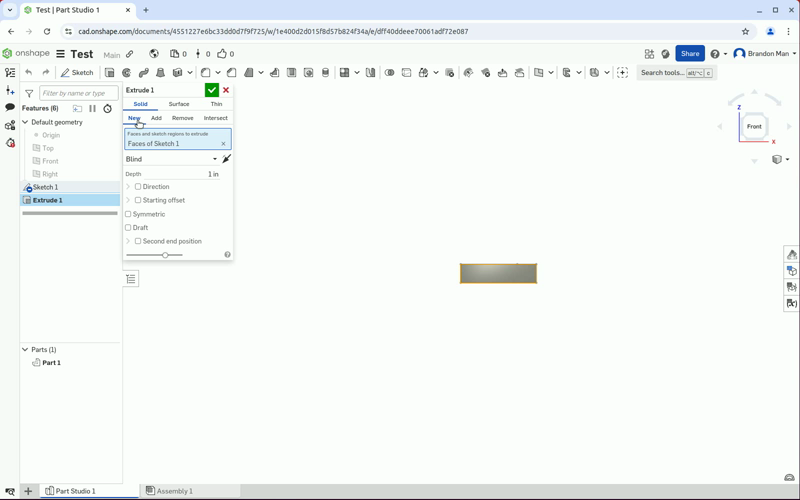
key(tab, 4)
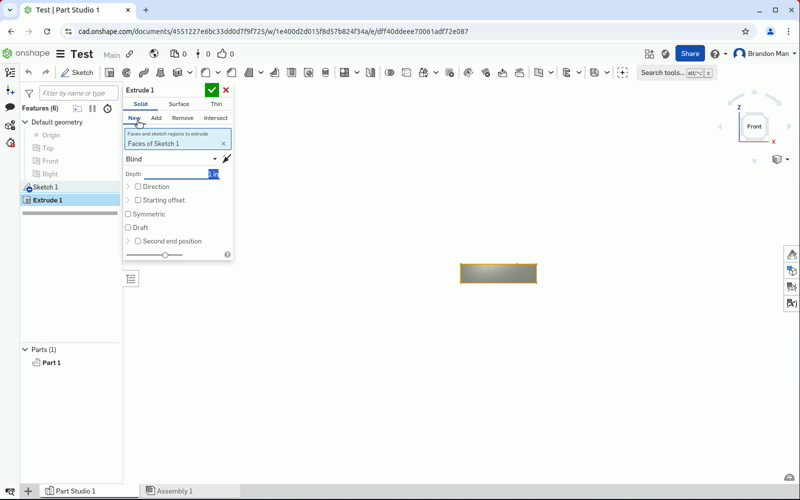
text(23.108)
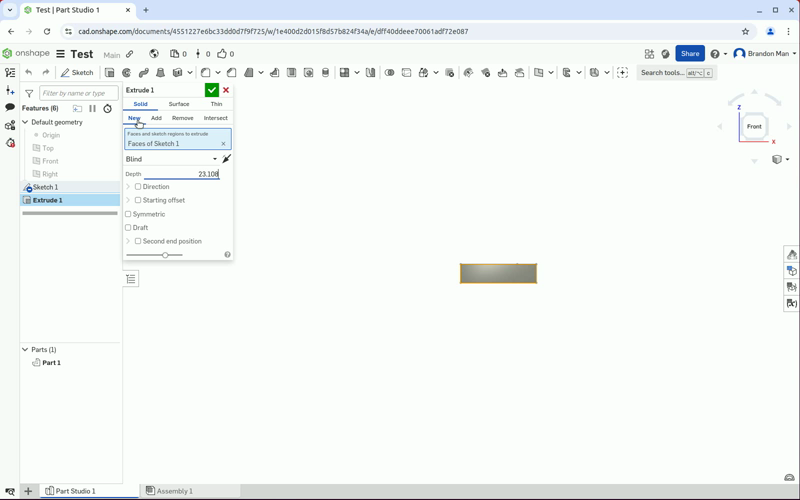
key(enter)
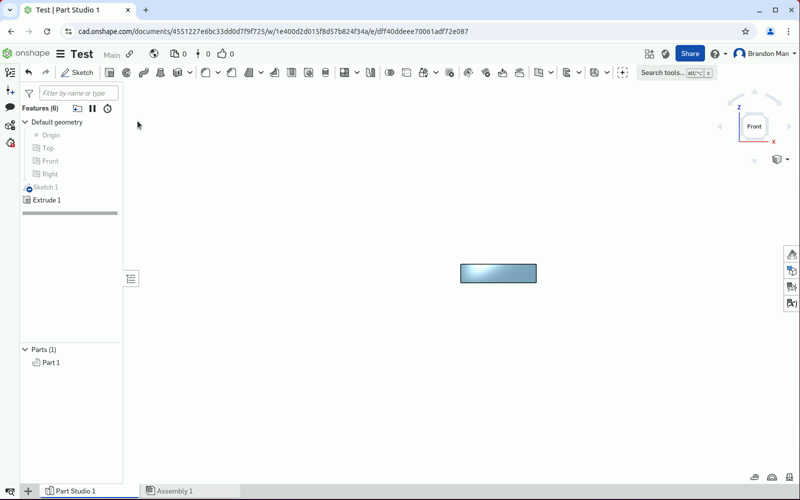
key(shift+h)
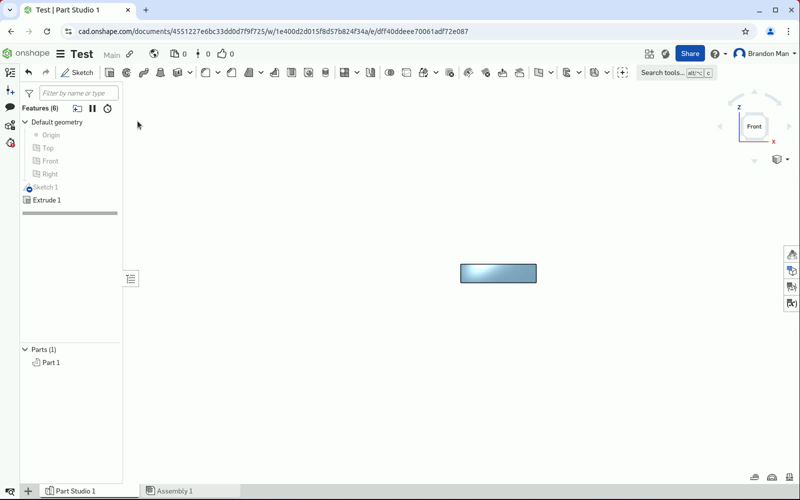
key(shift+h)
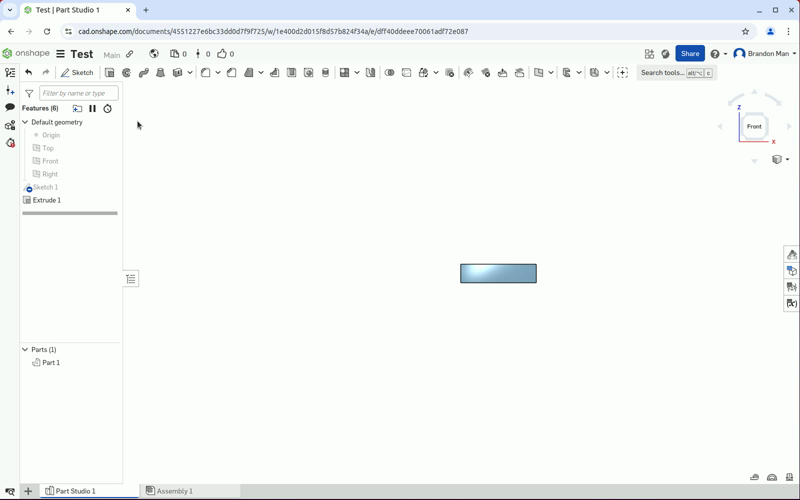
mouse_move(73, 189)
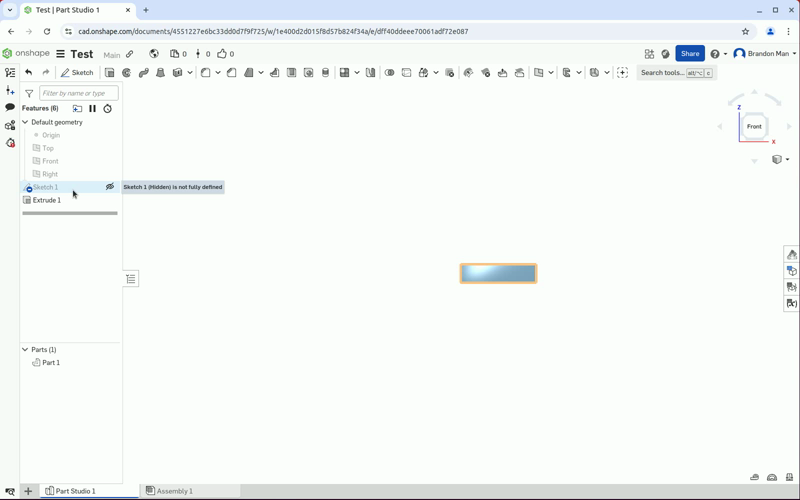
click(73, 189)
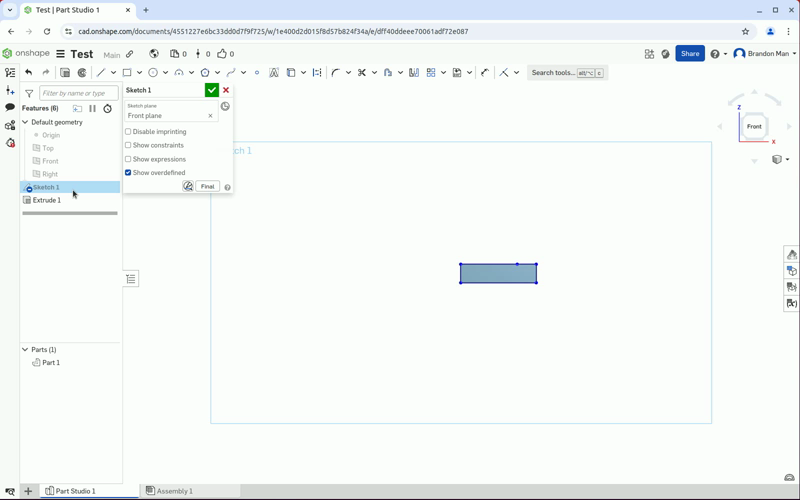
mouse_move(229, 92)
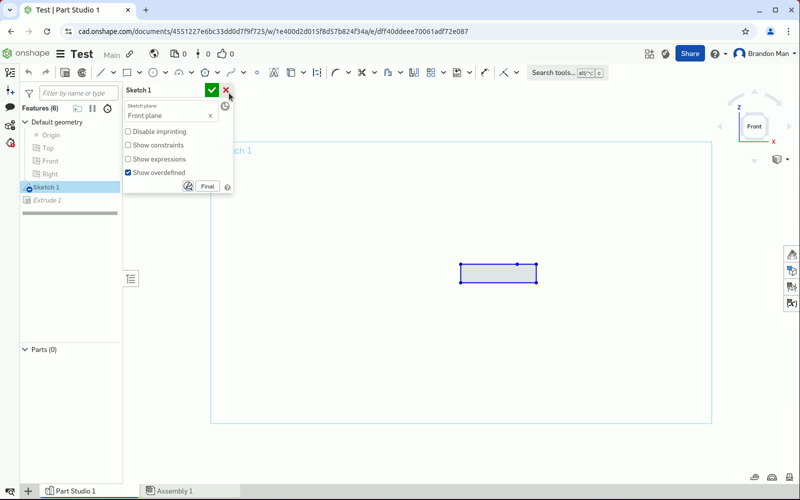
click(229, 92)
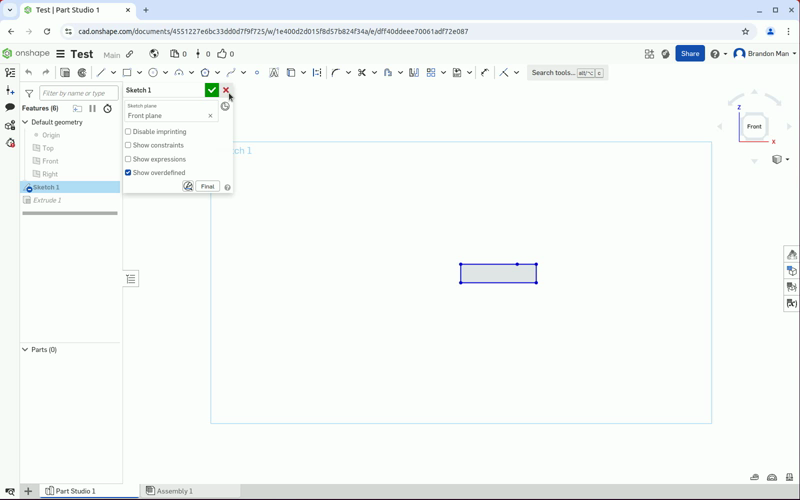
key(shift+s)
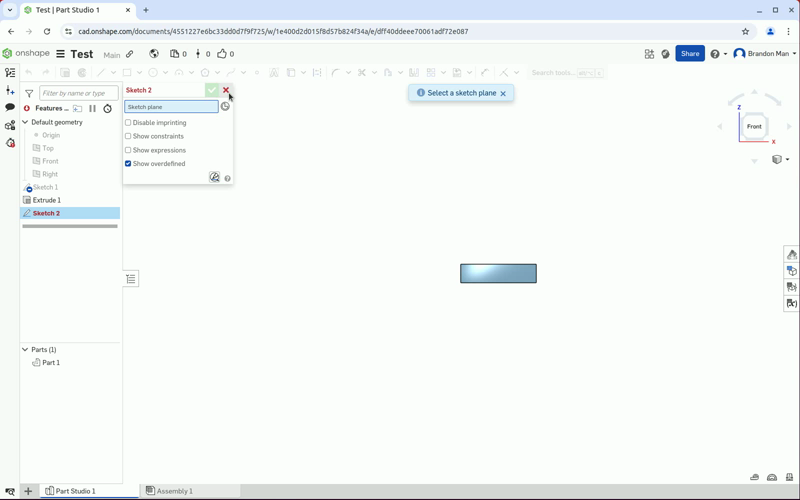
mouse_move(73, 163)
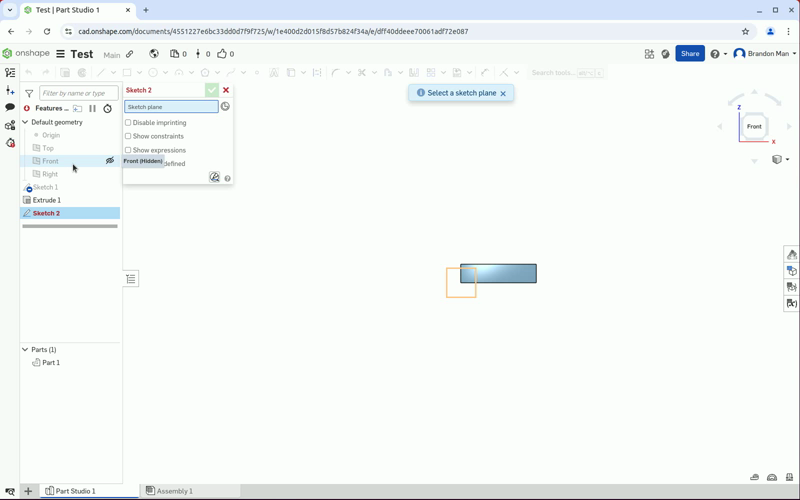
click(73, 163)
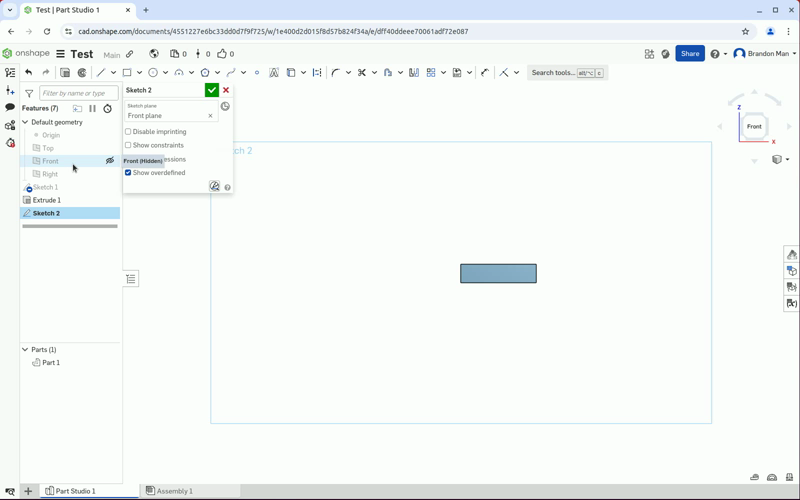
mouse_move(73, 352)
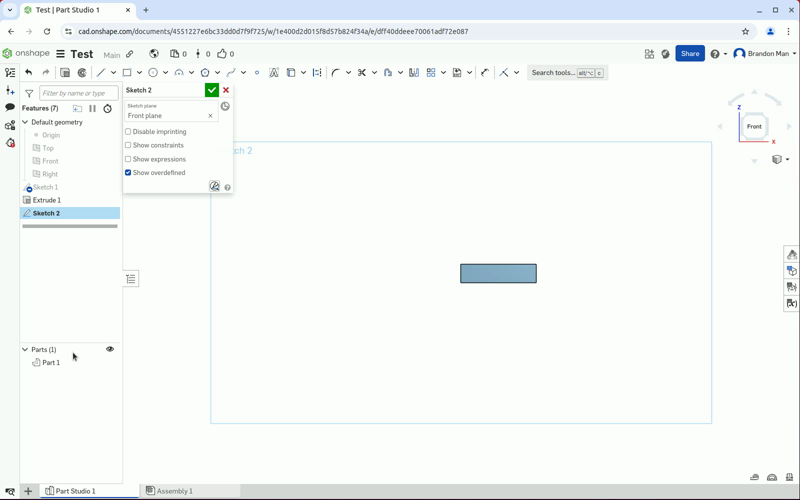
key(y)
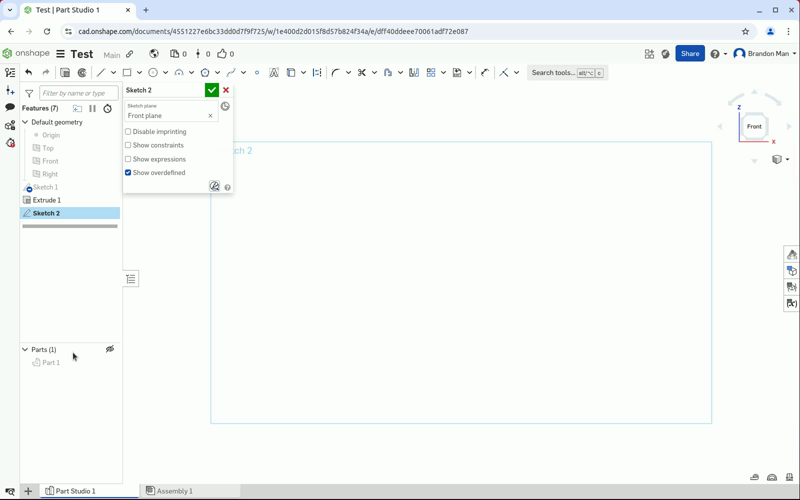
key(l)
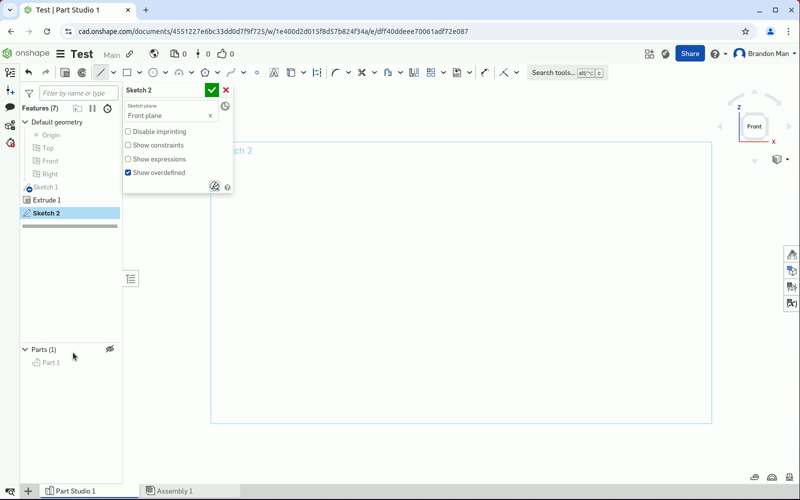
key_down(shift)
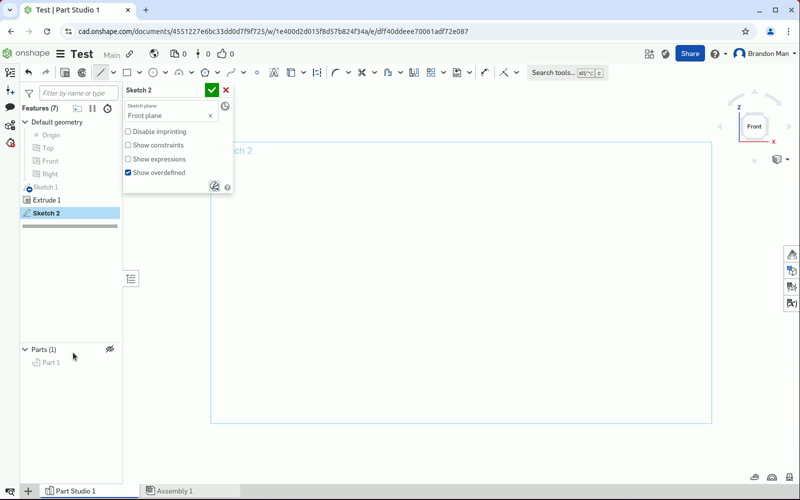
mouse_move(460, 264)
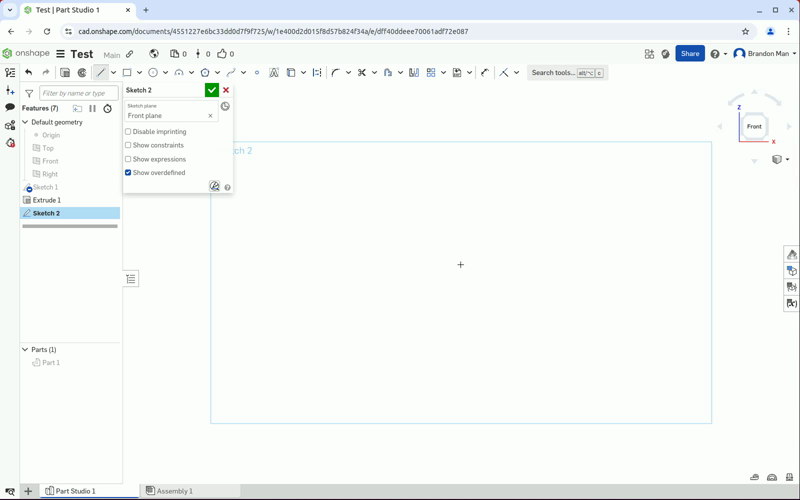
click(460, 264)
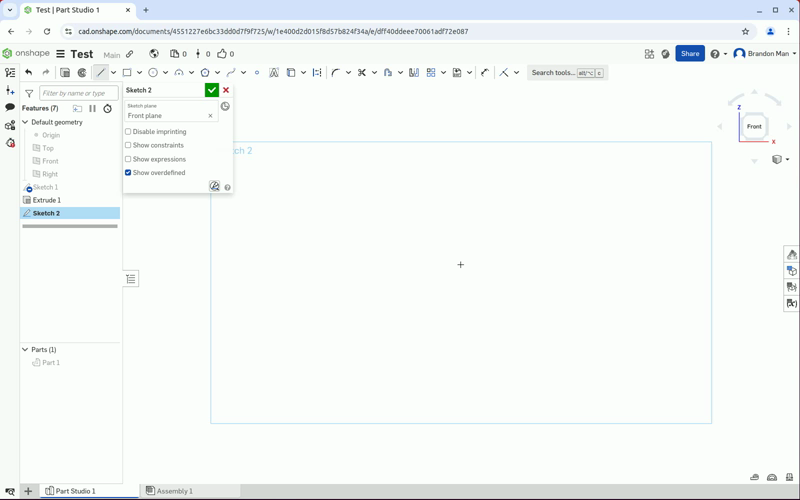
key_up(shift)
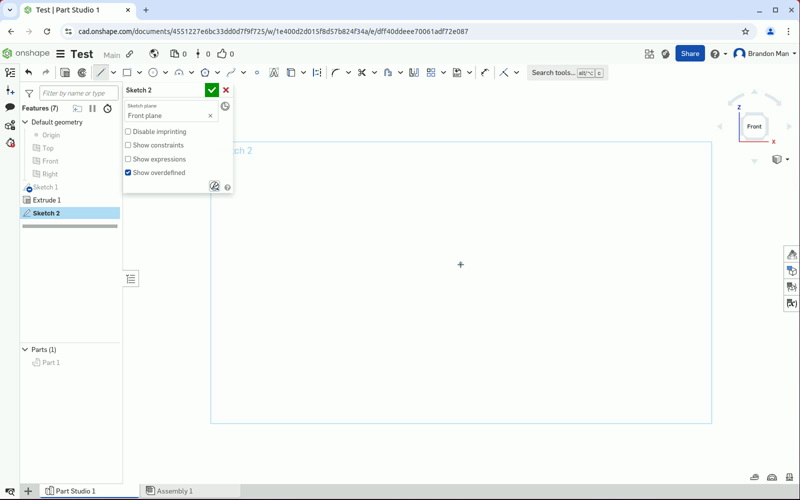
key_down(shift)
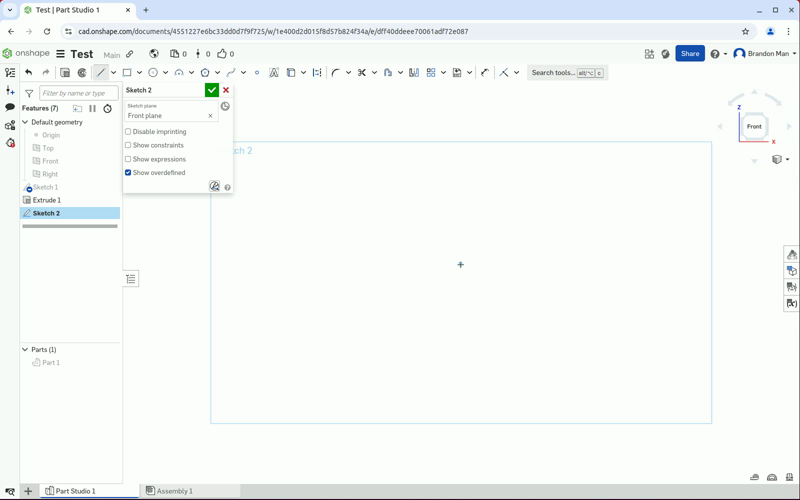
mouse_move(490, 264)
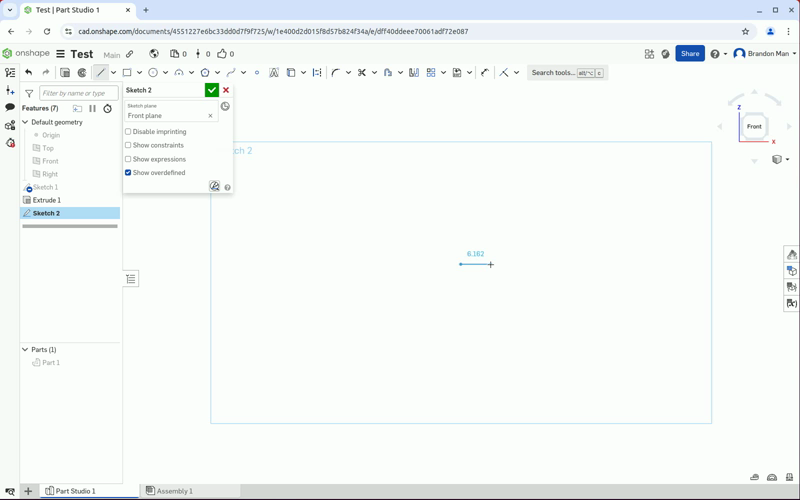
mouse_move(517, 264)
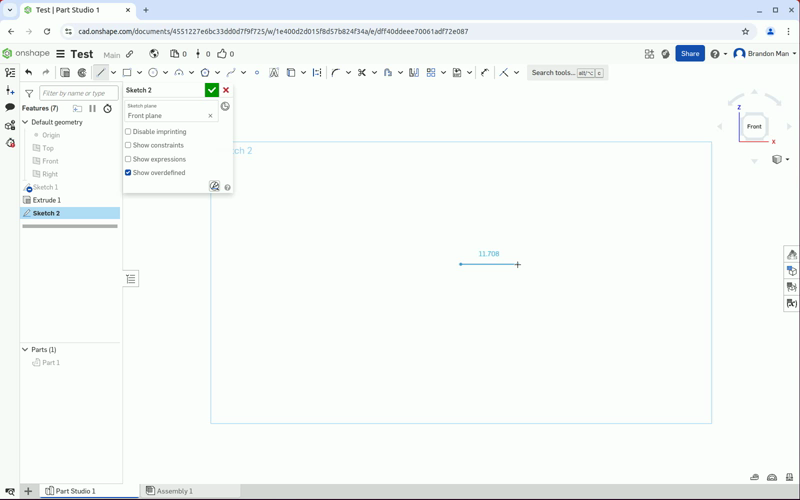
click(517, 264)
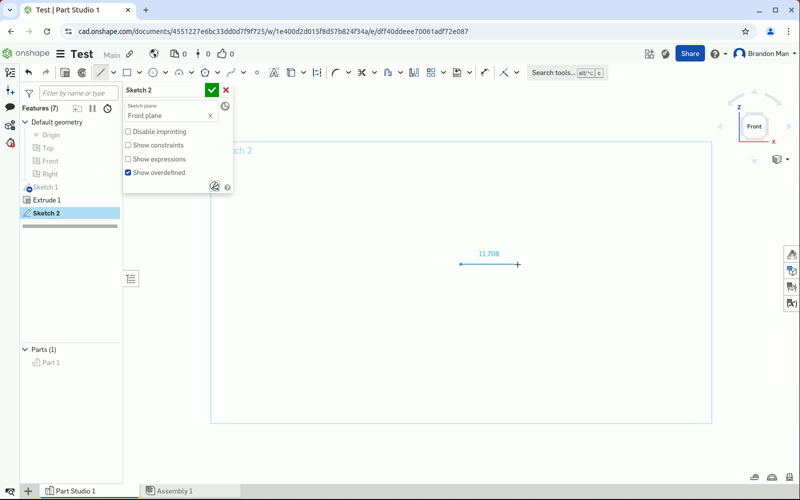
key_up(shift)
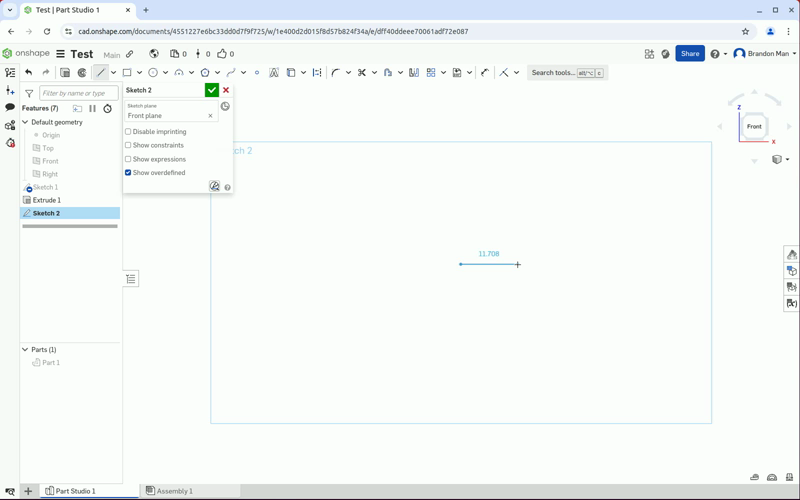
key_down(shift)
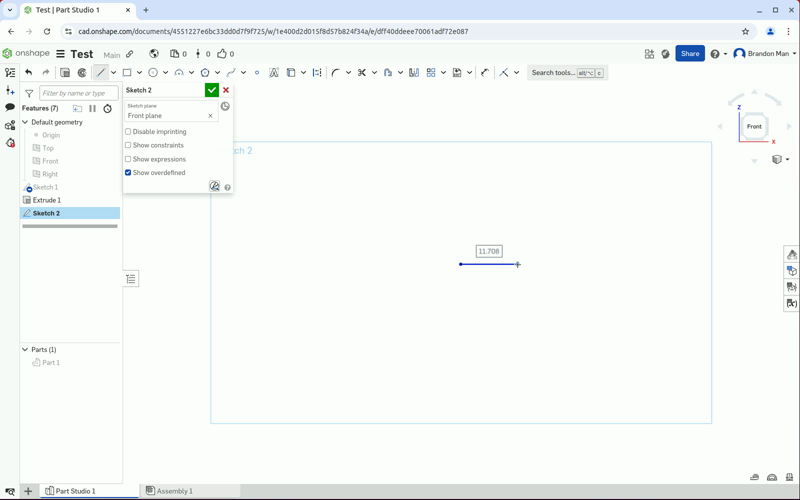
mouse_move(547, 264)
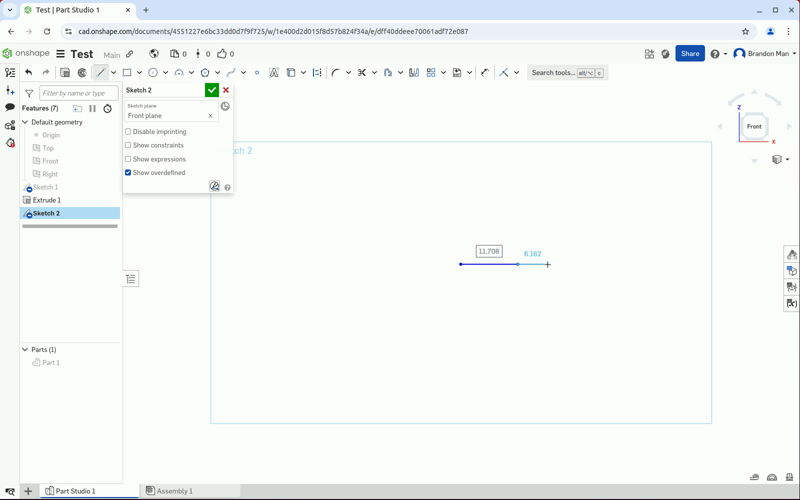
mouse_move(517, 249)
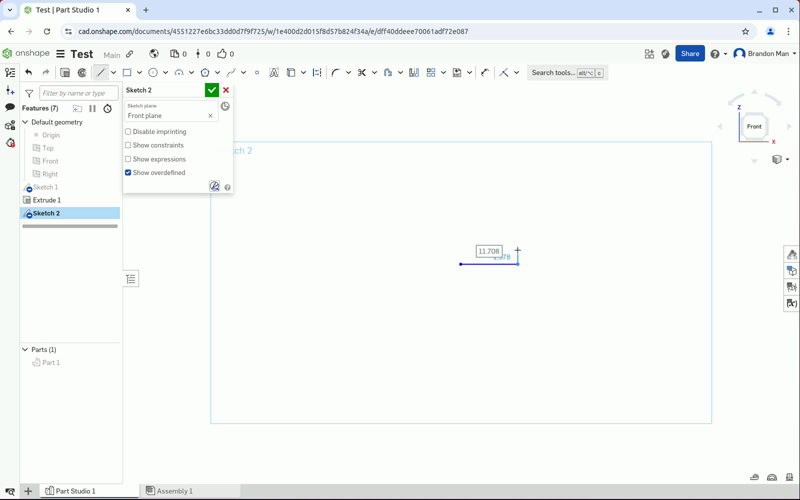
click(517, 249)
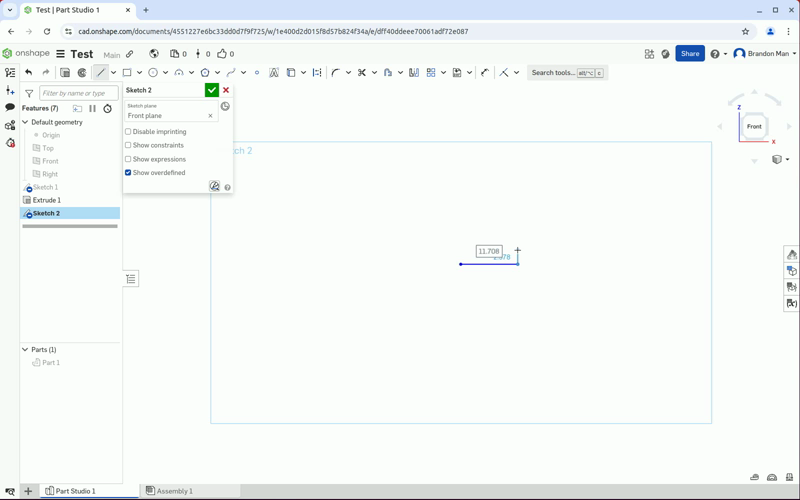
key_up(shift)
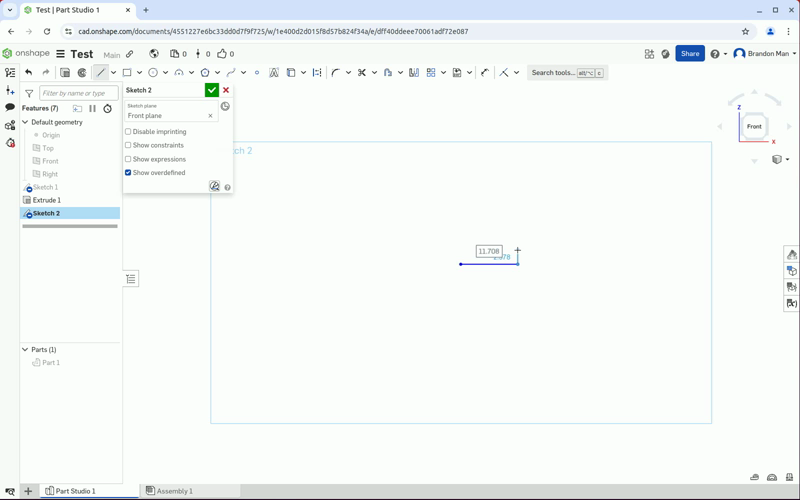
key_down(shift)
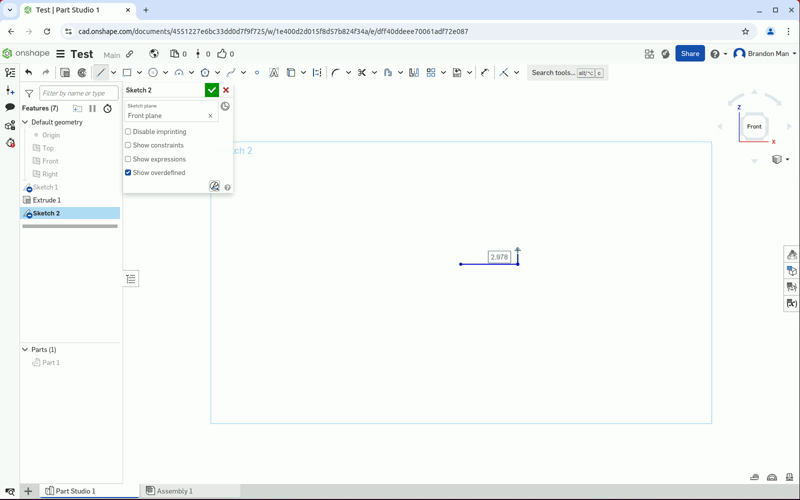
mouse_move(547, 249)
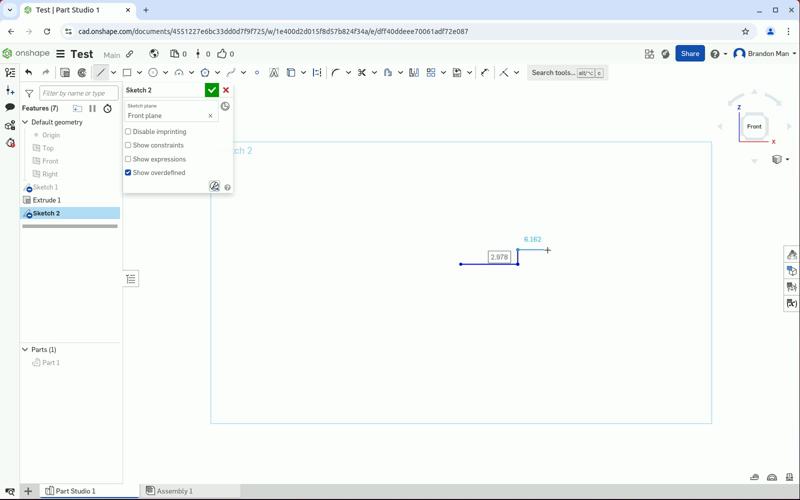
mouse_move(486, 226)
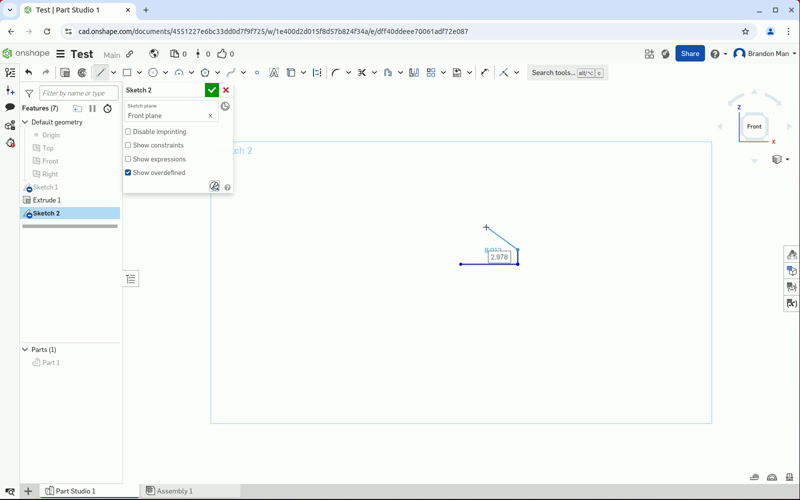
click(486, 226)
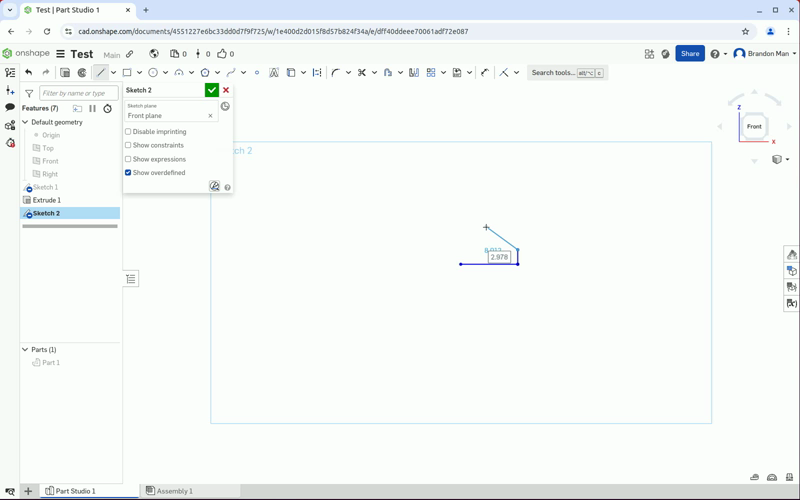
key_up(shift)
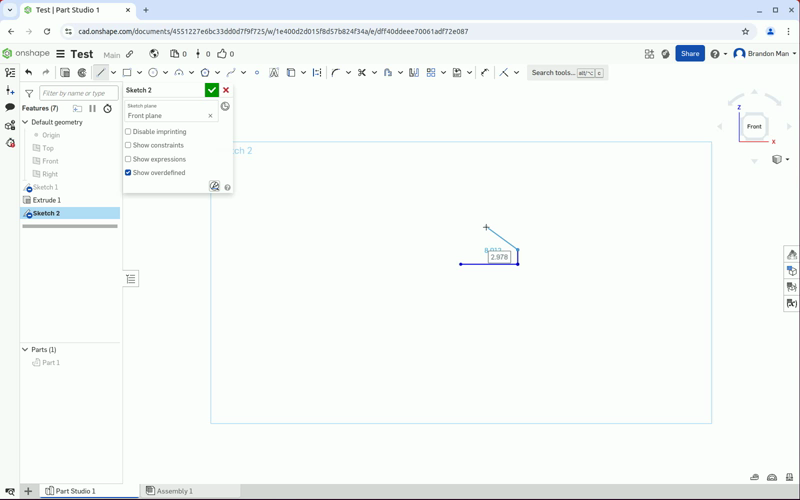
key_down(shift)
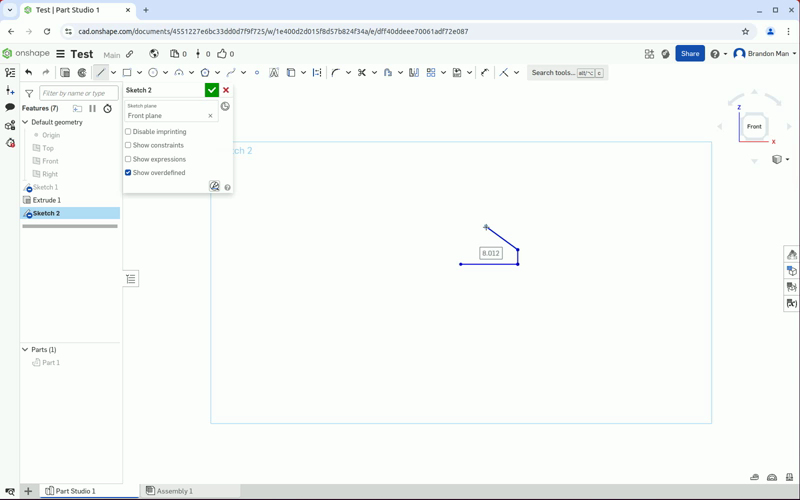
mouse_move(516, 226)
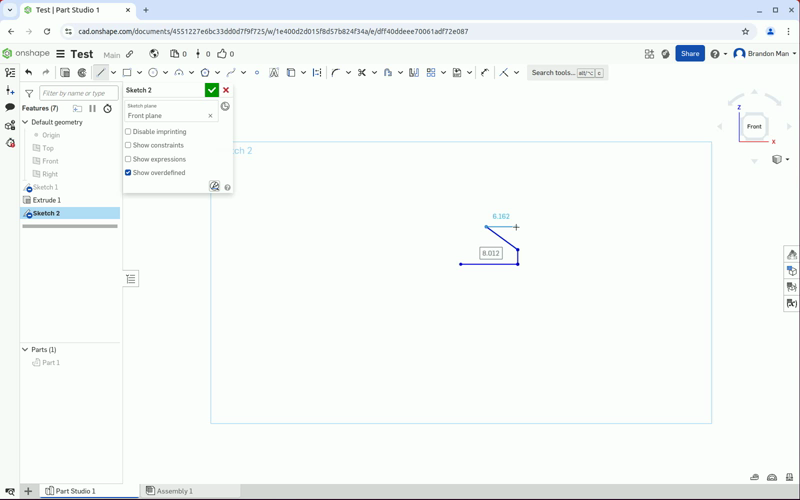
mouse_move(460, 226)
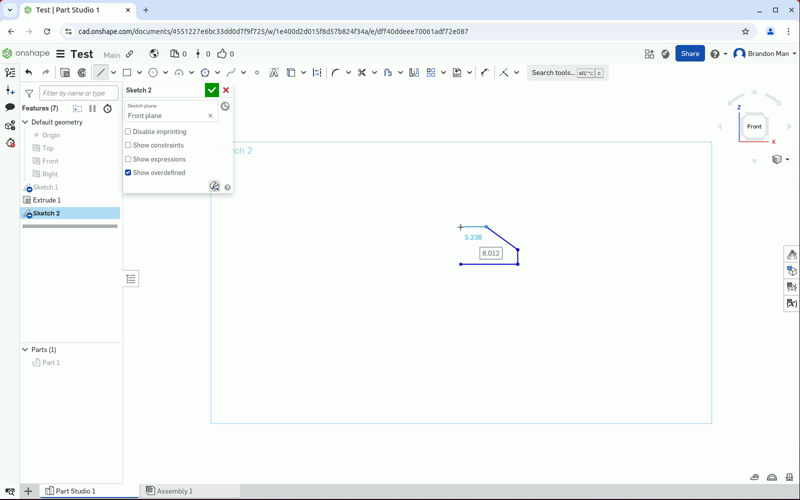
click(460, 226)
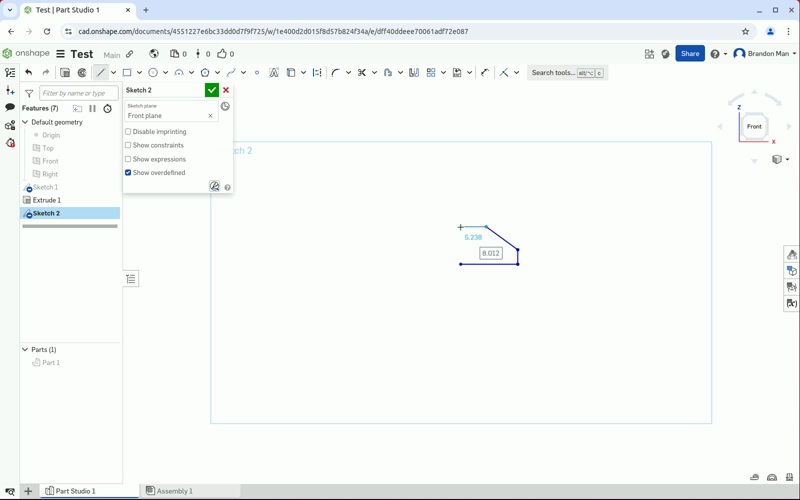
key_up(shift)
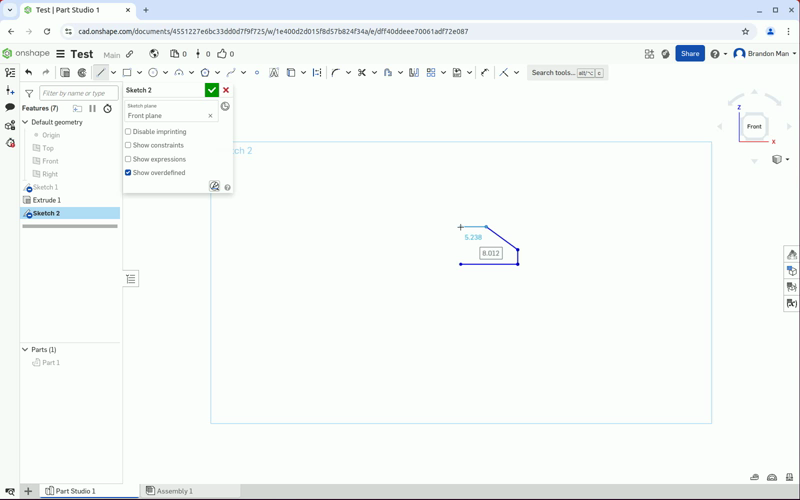
mouse_move(490, 226)
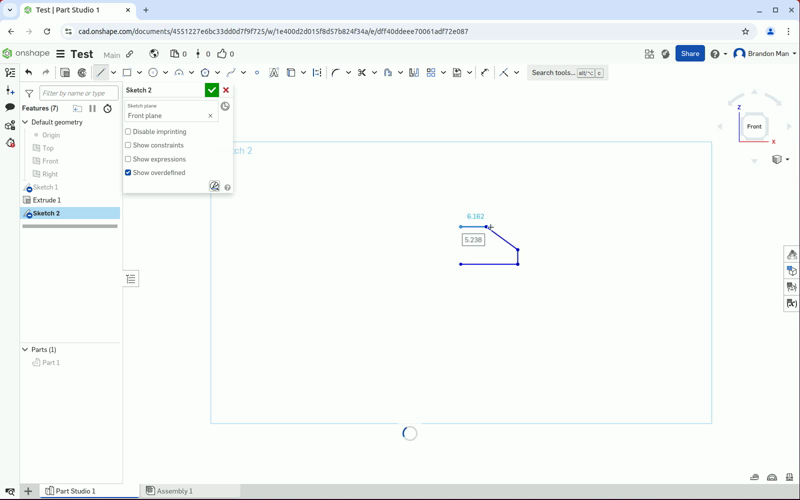
key_down(shift)
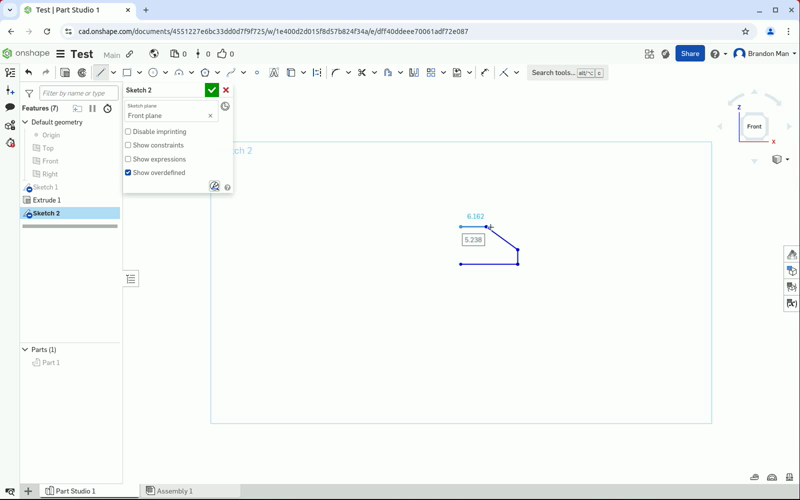
mouse_move(460, 264)
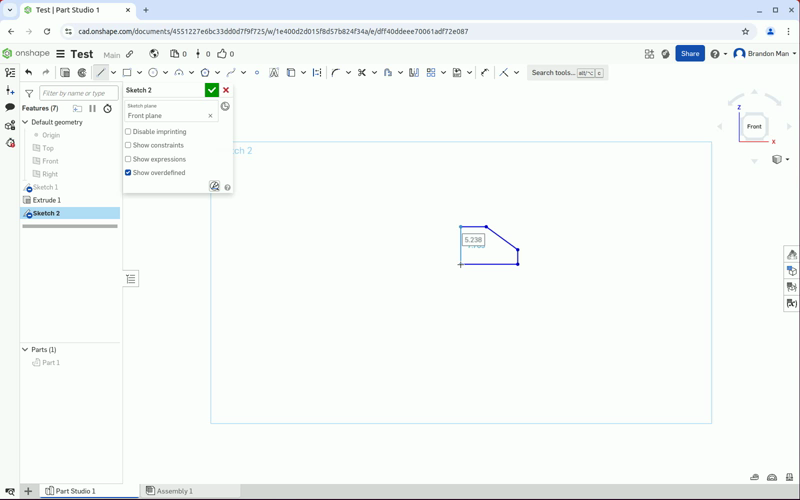
key_up(shift)
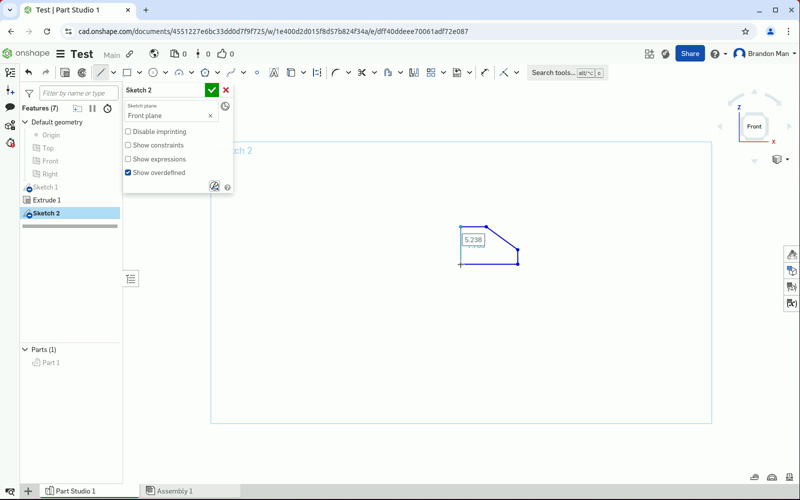
click(460, 264)
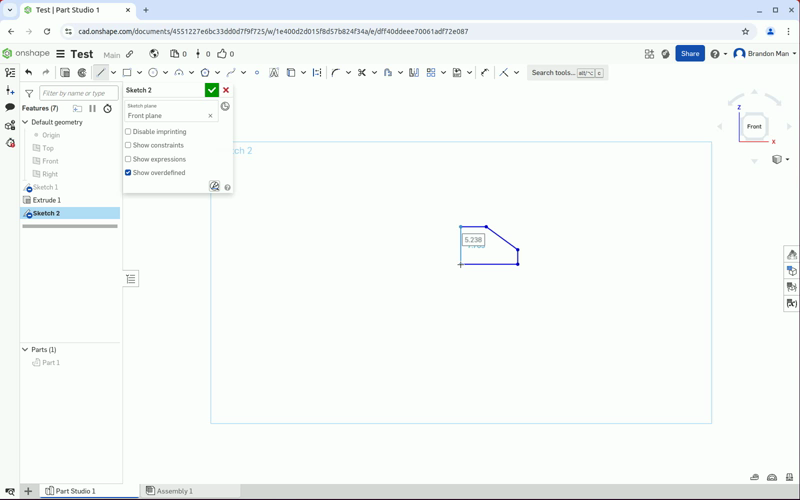
key(esc)
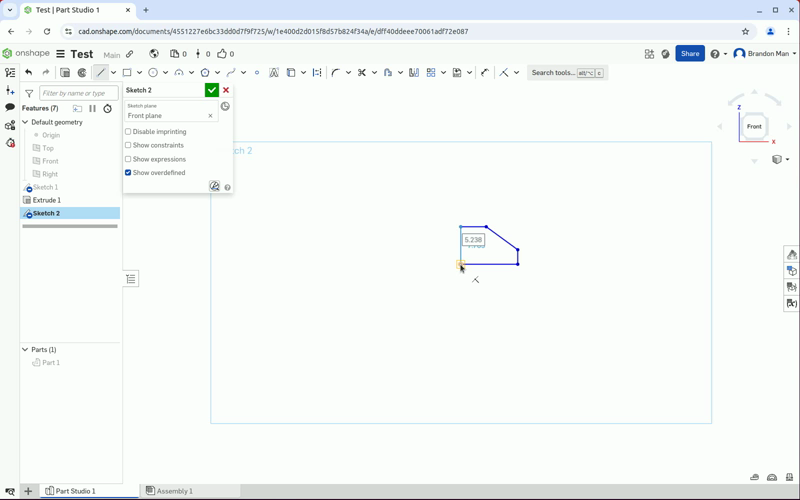
mouse_move(476, 235)
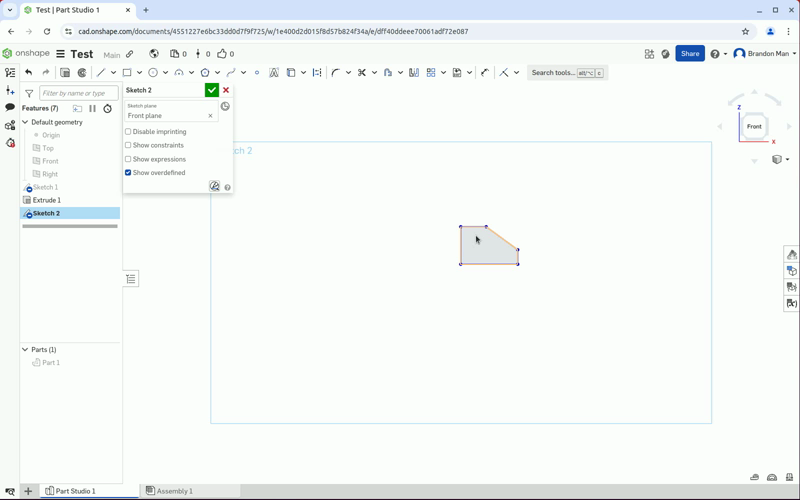
scroll(6)
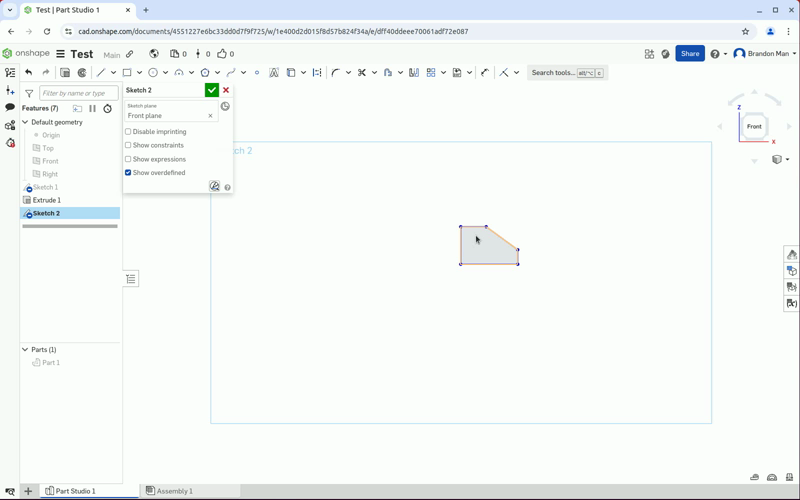
scroll(6)
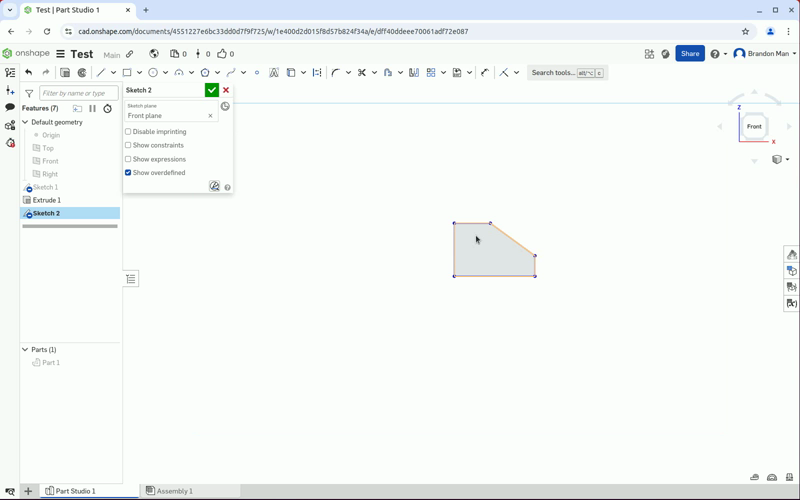
scroll(6)
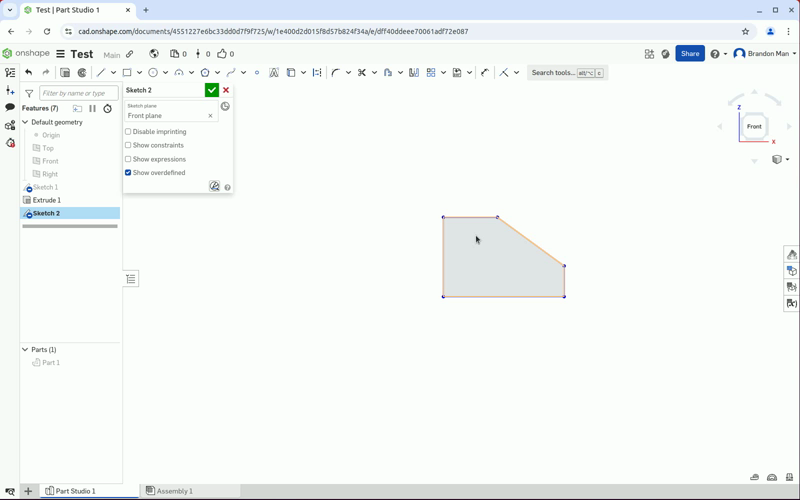
scroll(6)
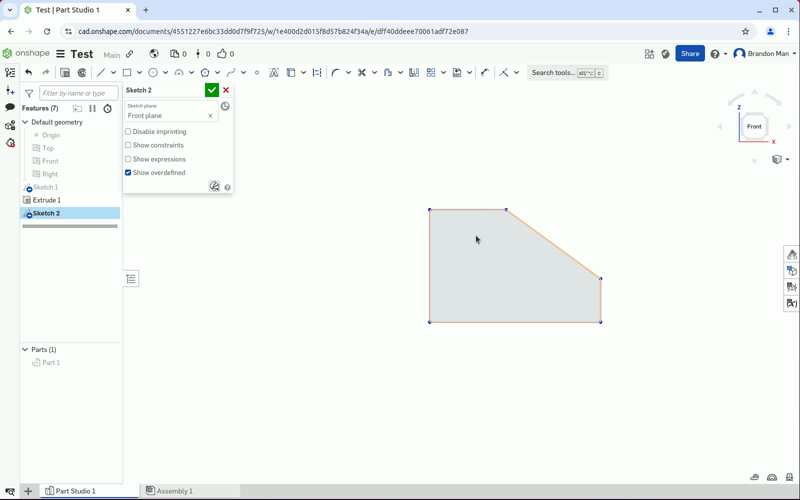
scroll(6)
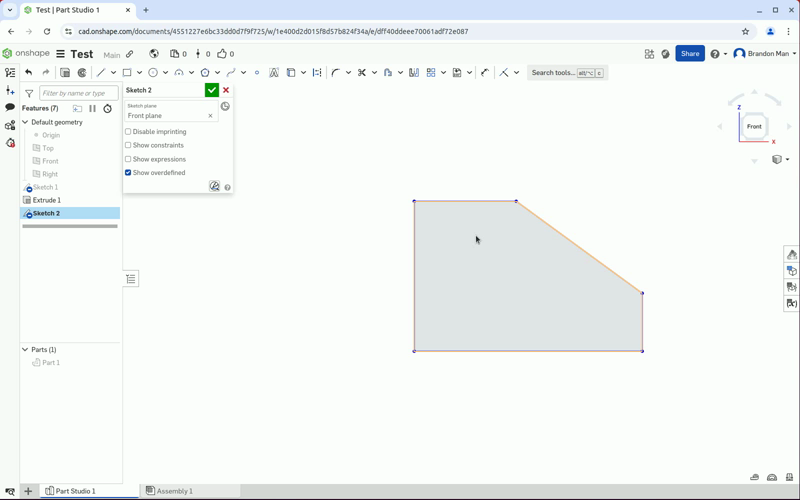
scroll(6)
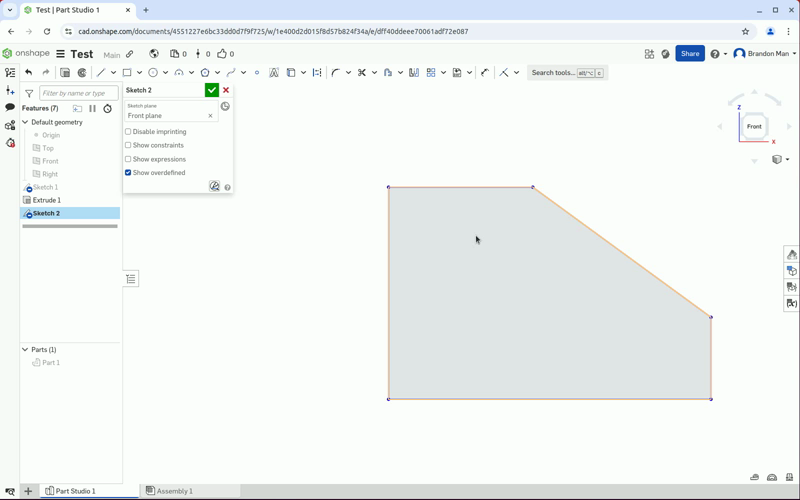
scroll(6)
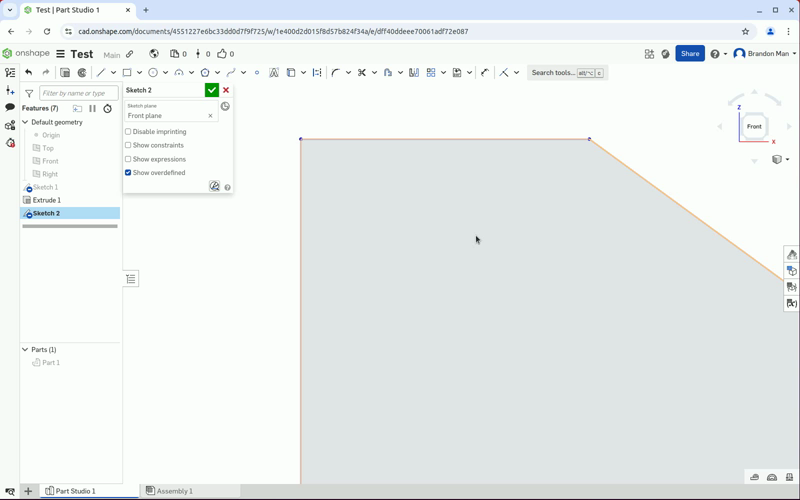
click(476, 235)
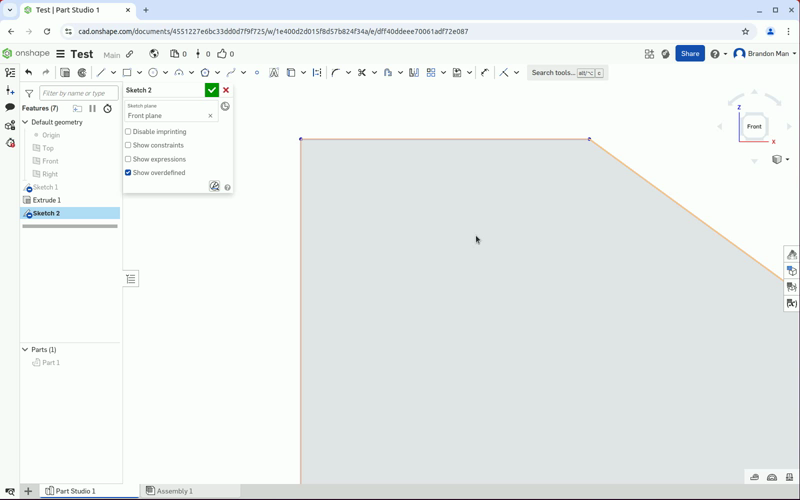
scroll(-6)
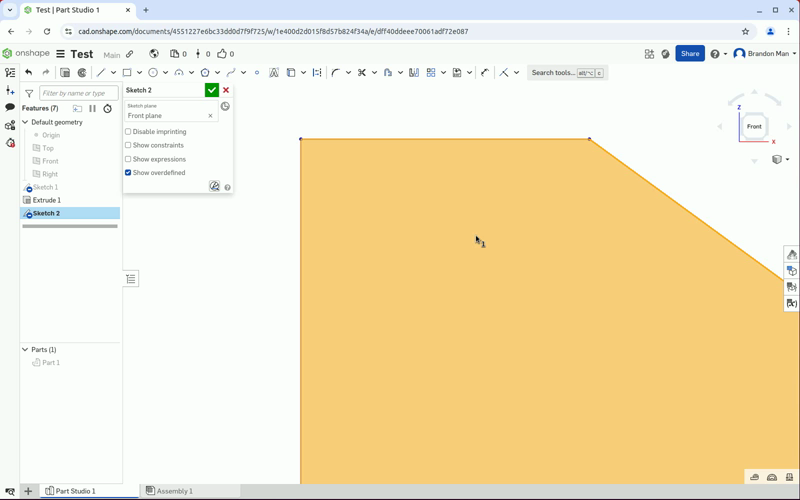
scroll(-6)
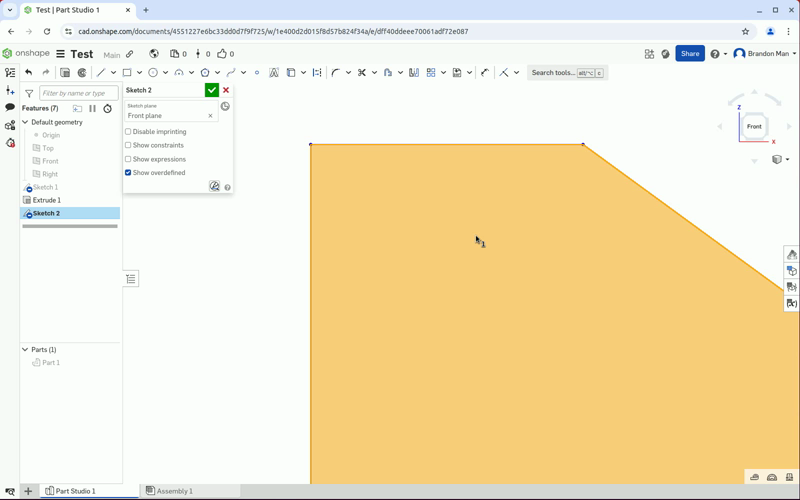
scroll(-6)
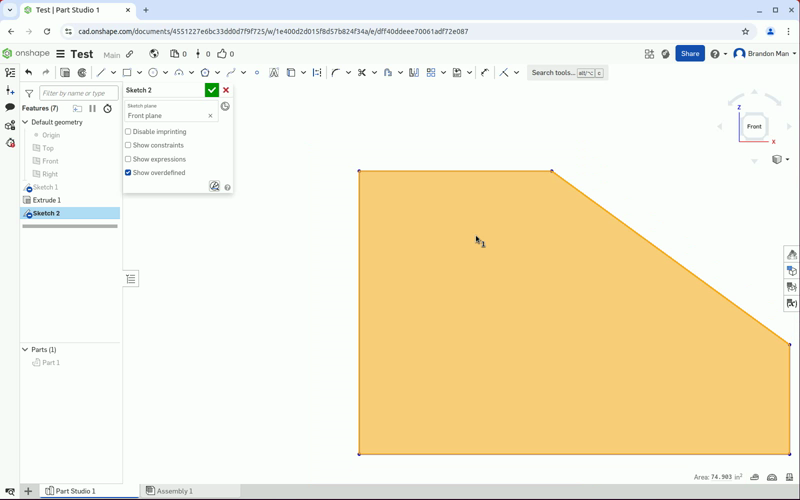
scroll(-6)
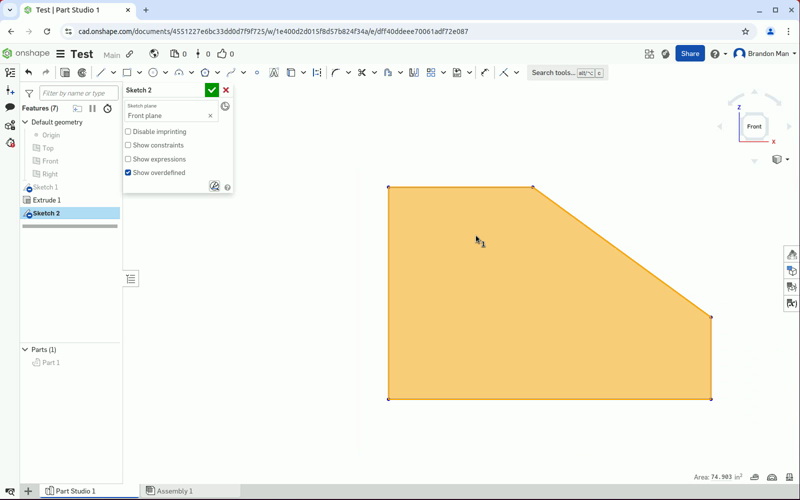
scroll(-6)
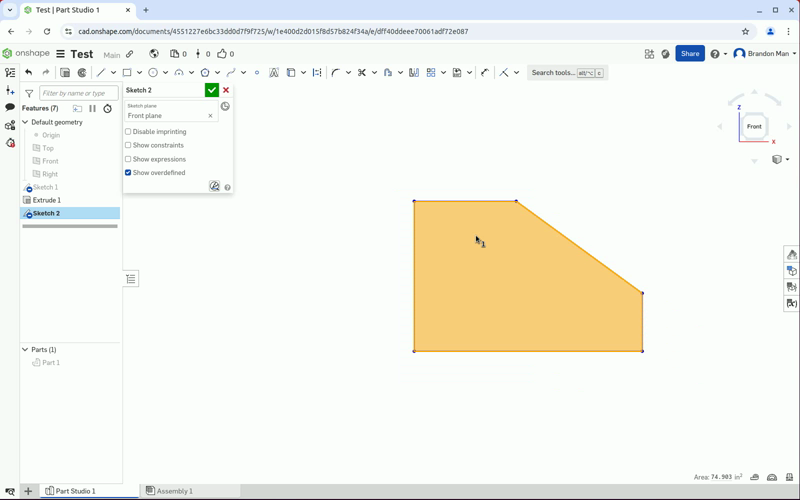
scroll(-6)
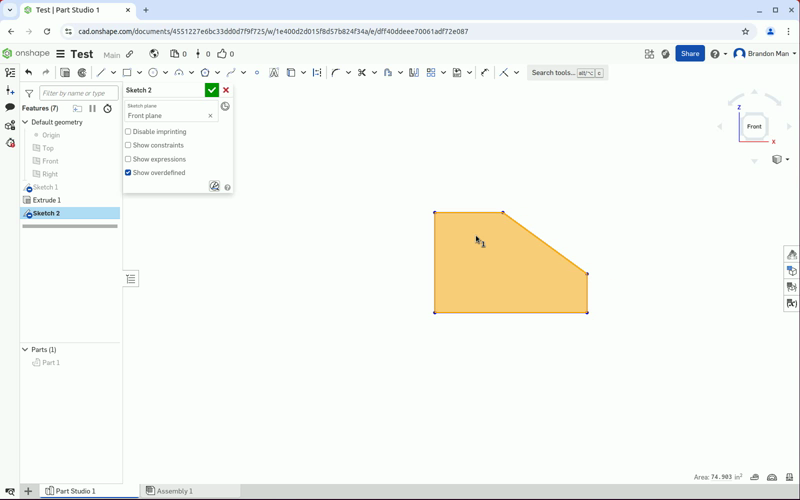
scroll(-6)
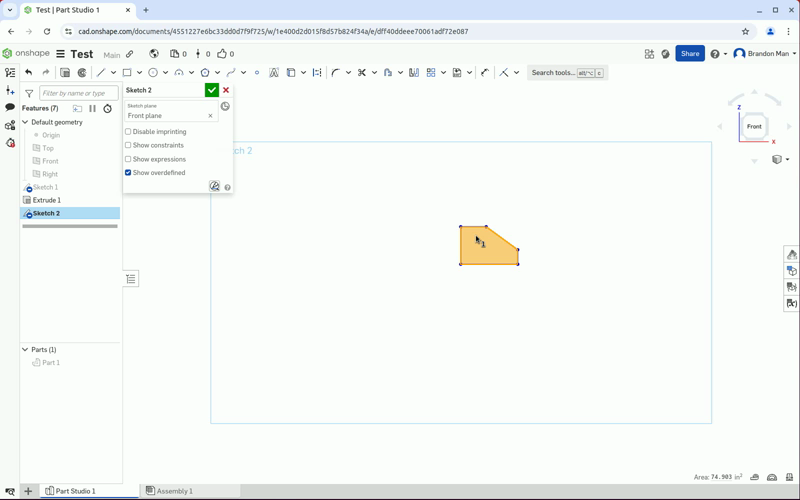
mouse_move(73, 352)
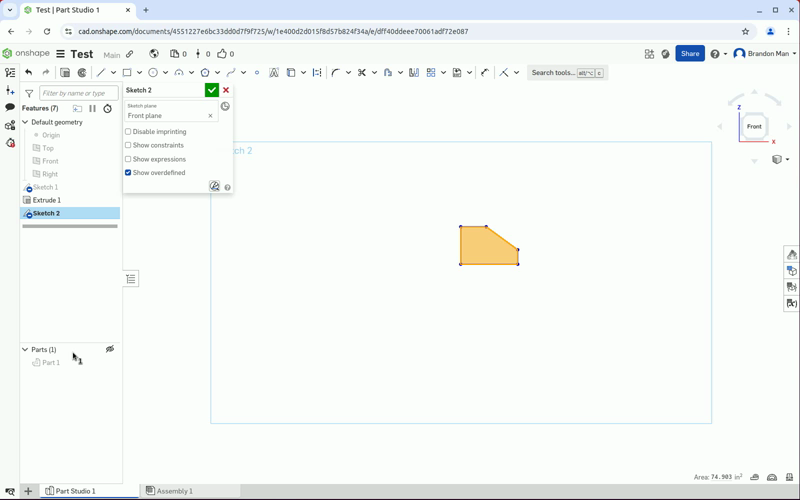
key(shift+y)
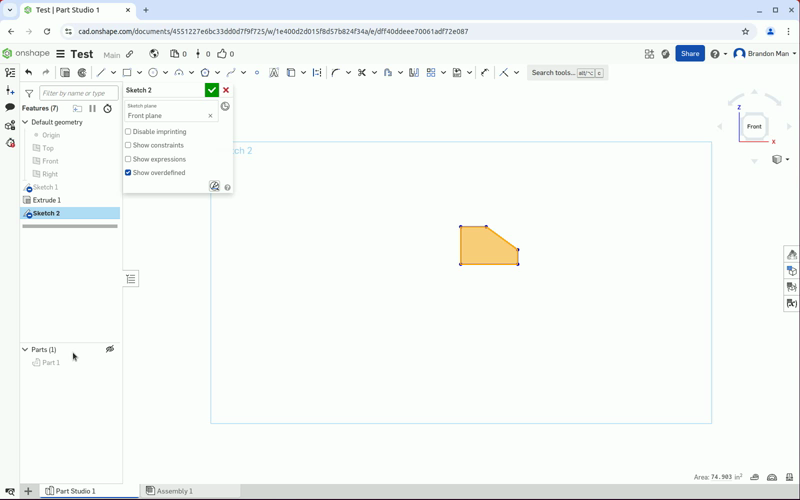
key(shift+e)
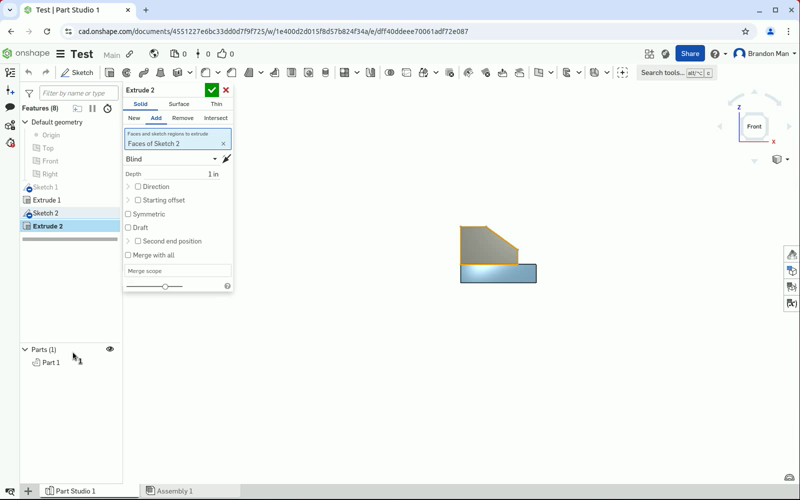
mouse_move(143, 106)
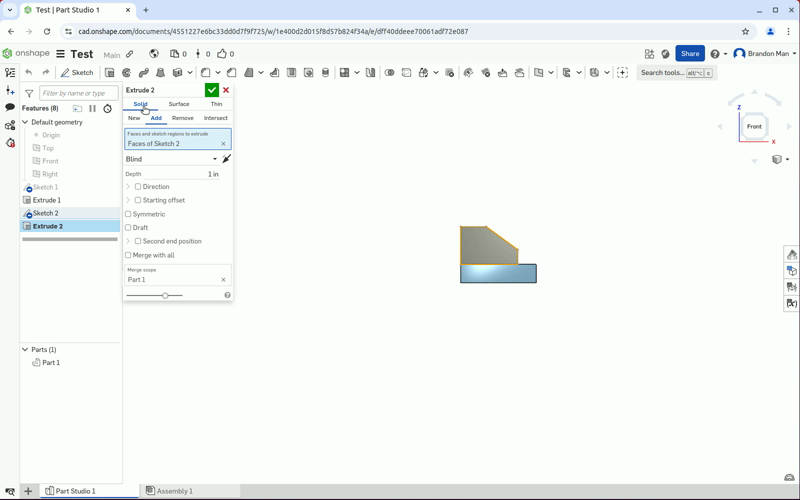
click(143, 106)
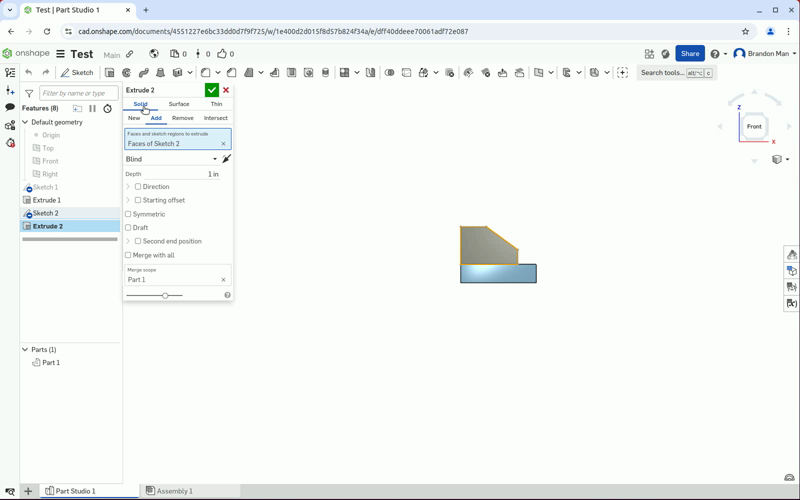
mouse_move(137, 120)
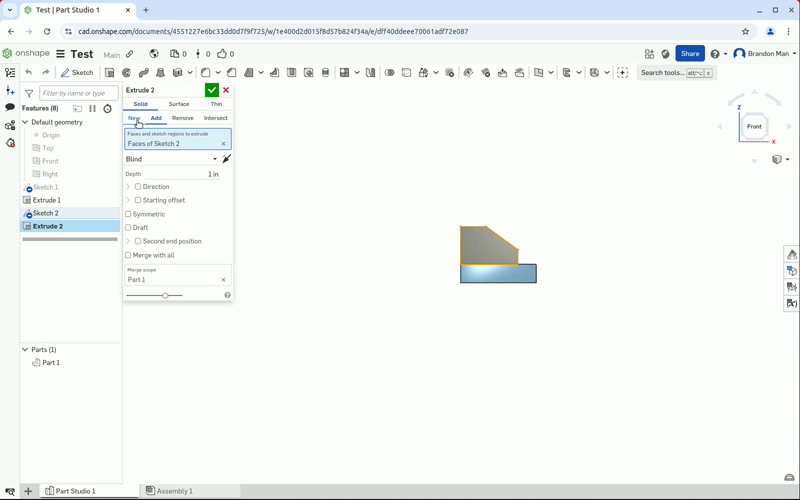
click(137, 120)
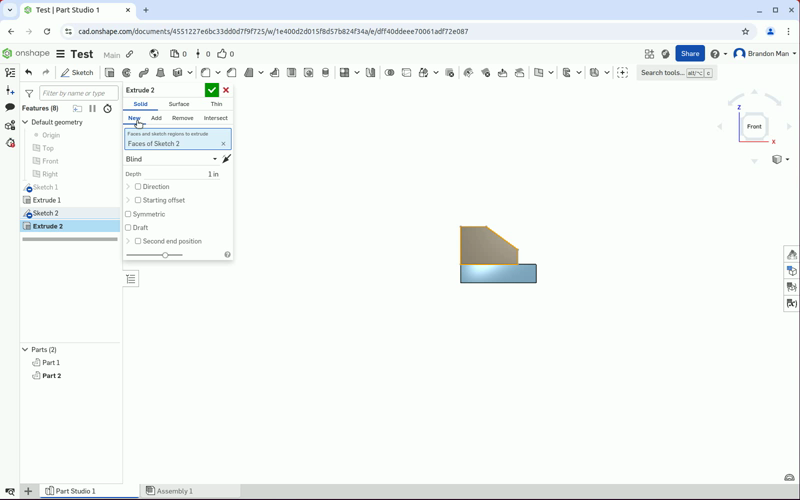
key(tab, 4)
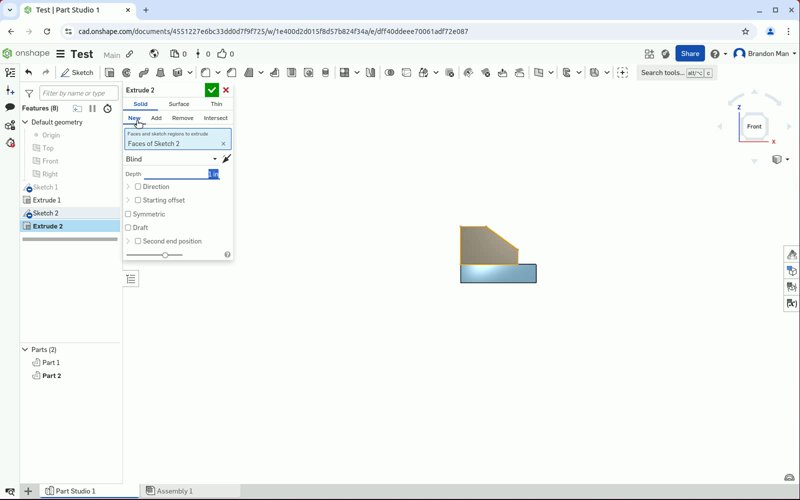
text(15.405)
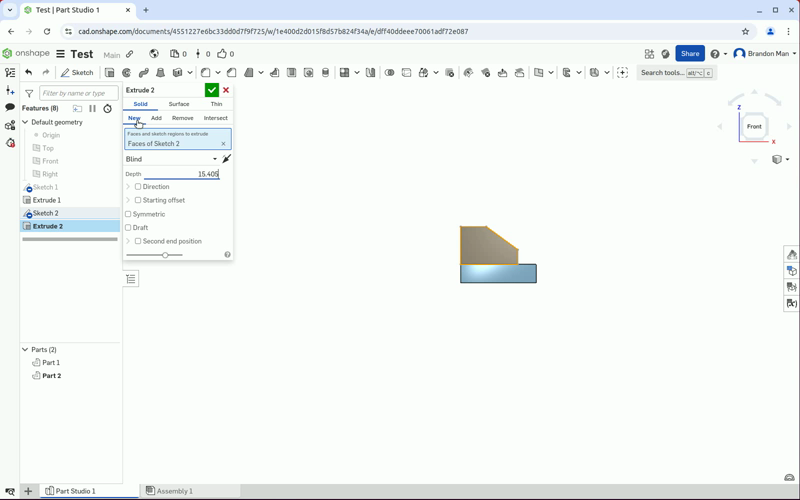
key(enter)
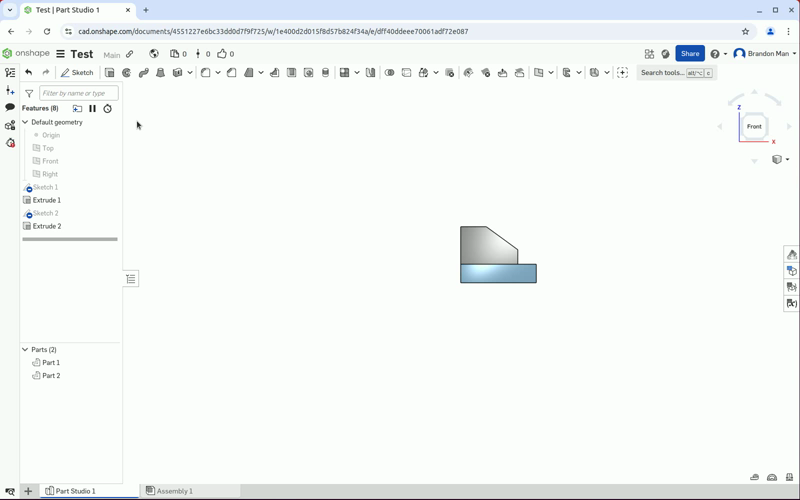
key(shift+h)
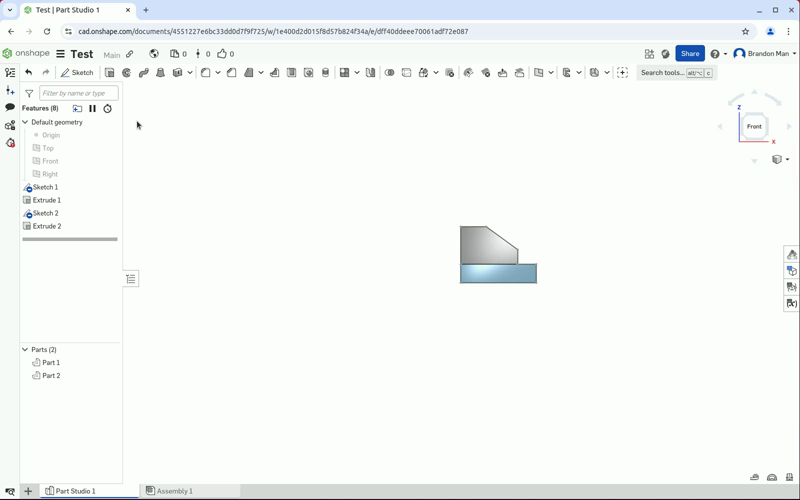
key(shift+h)
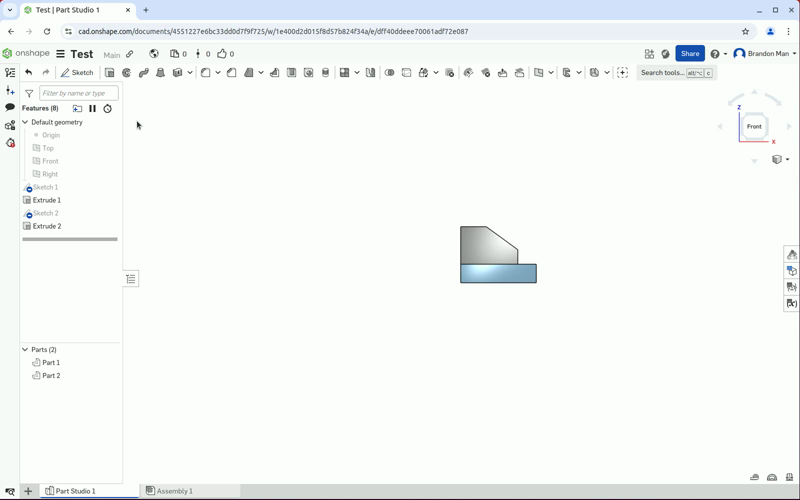
mouse_move(73, 189)
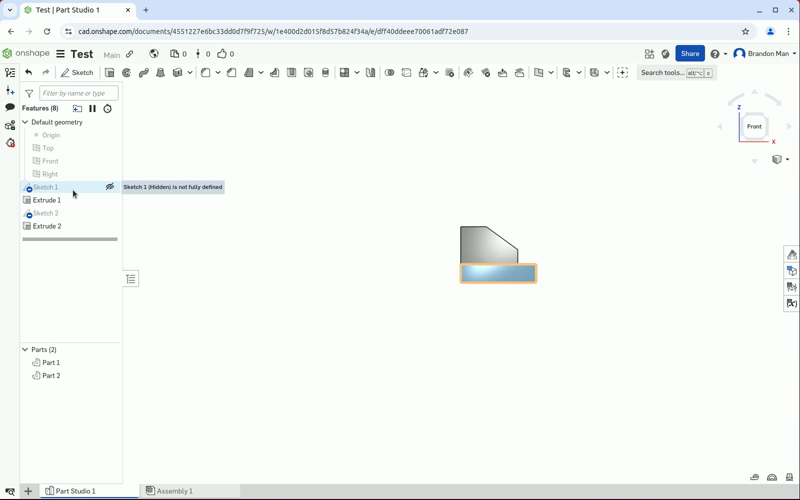
click(73, 189)
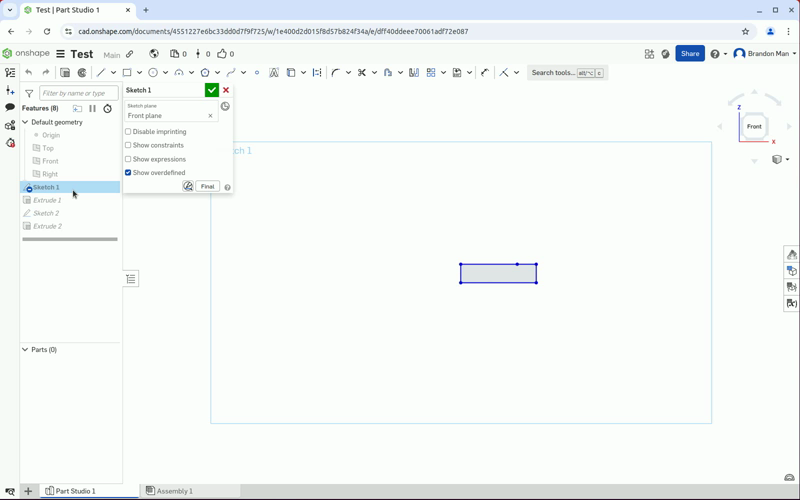
mouse_move(229, 92)
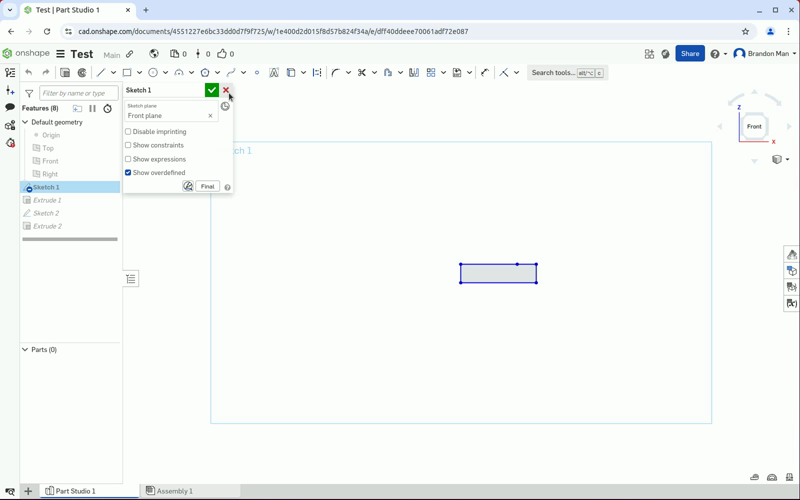
click(229, 92)
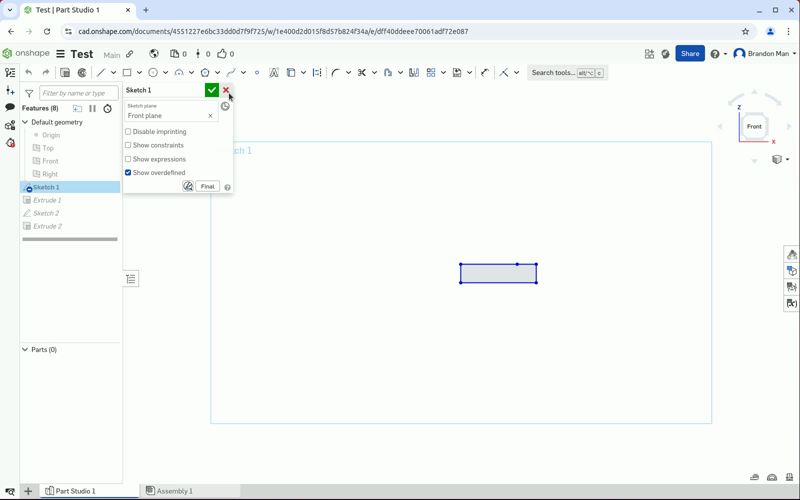
key(shift+s)
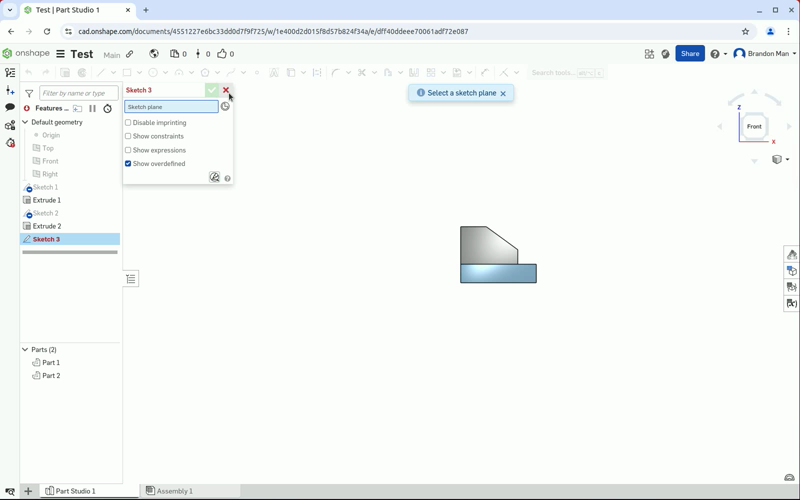
mouse_move(73, 163)
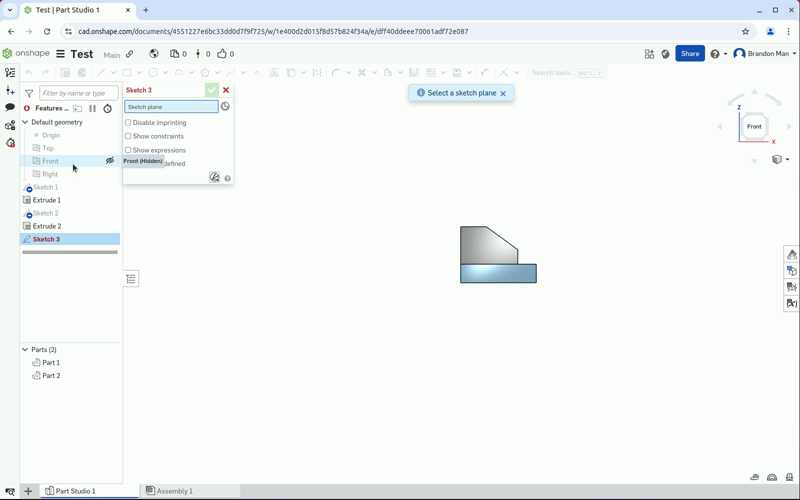
click(73, 163)
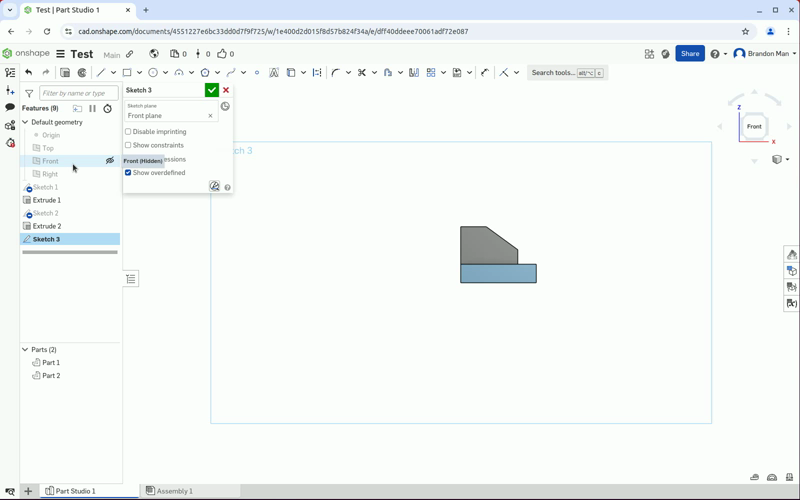
mouse_move(73, 352)
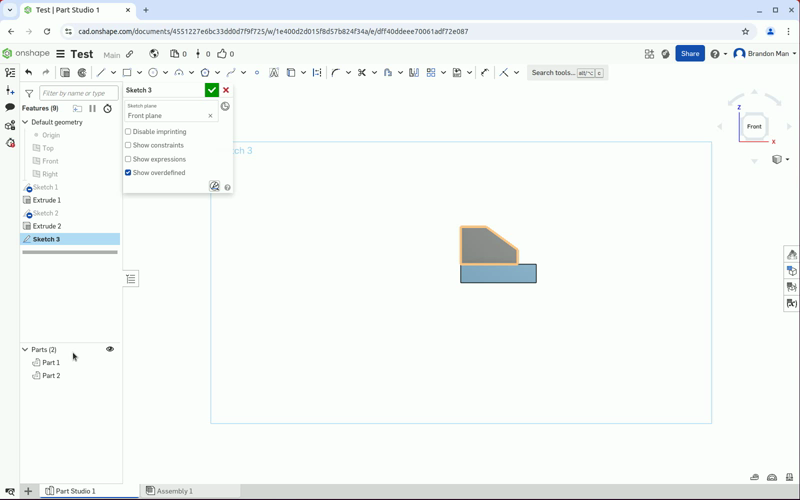
key(y)
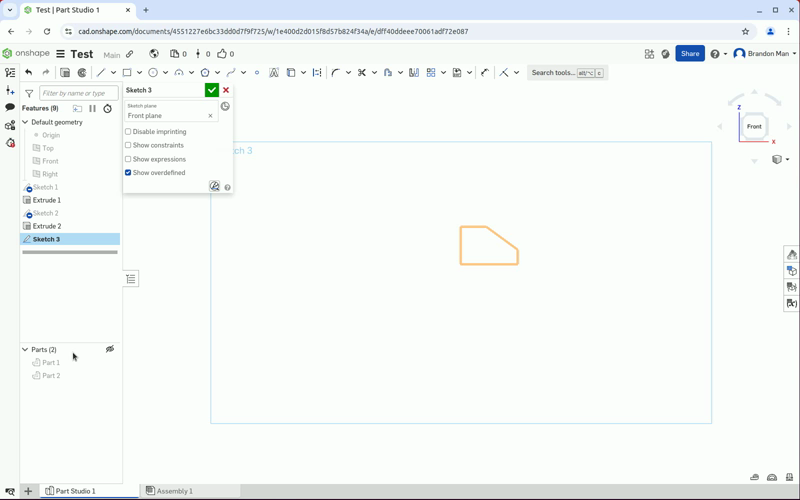
key(l)
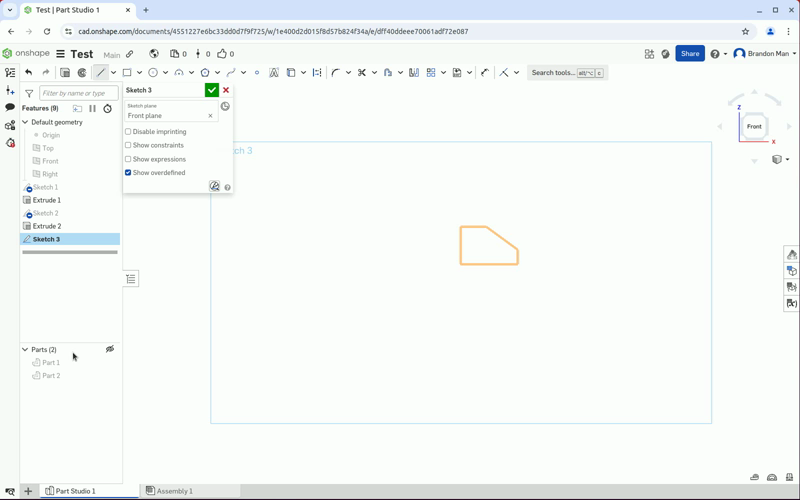
key_down(shift)
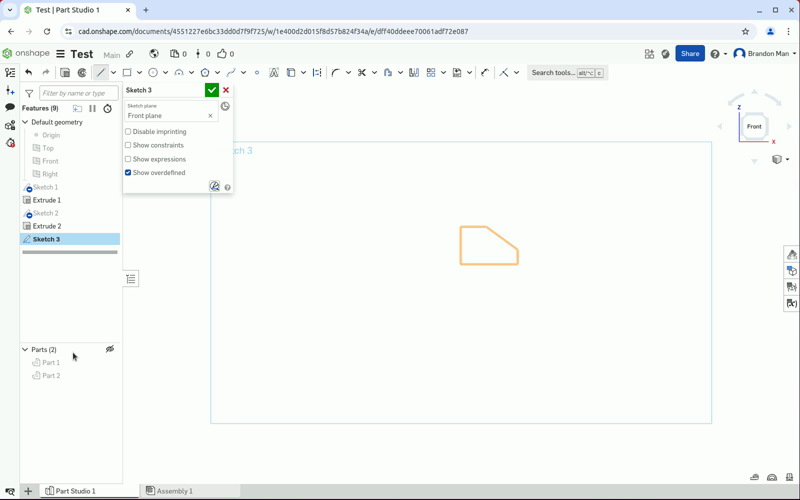
mouse_move(460, 226)
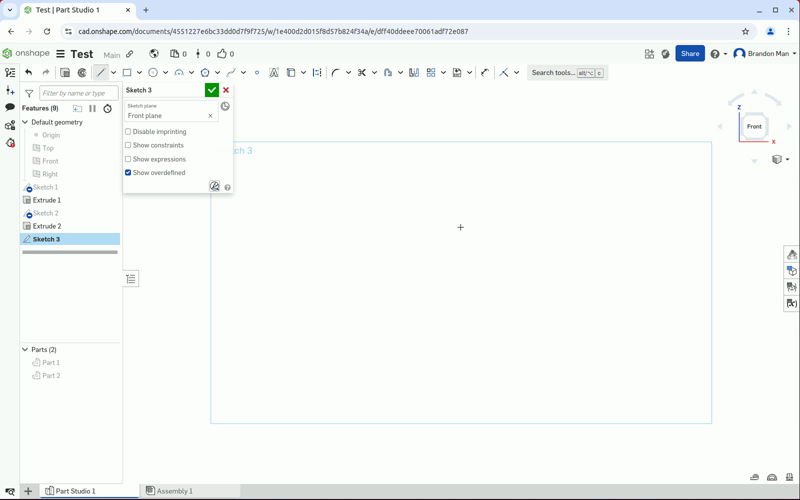
click(460, 226)
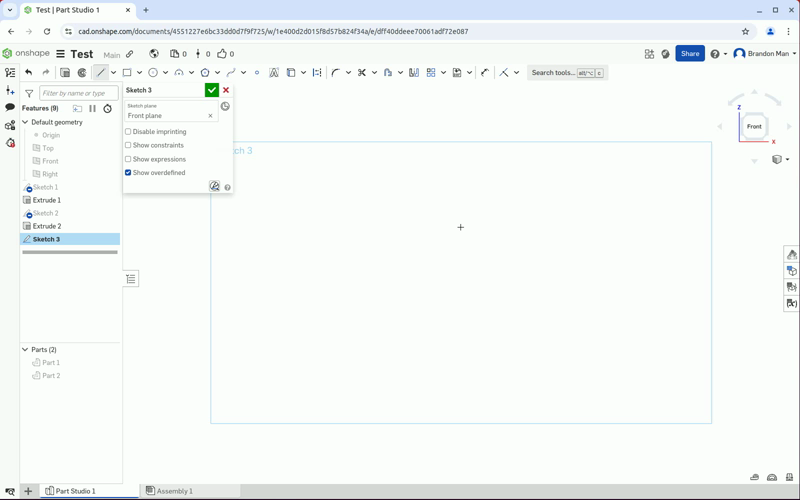
key_up(shift)
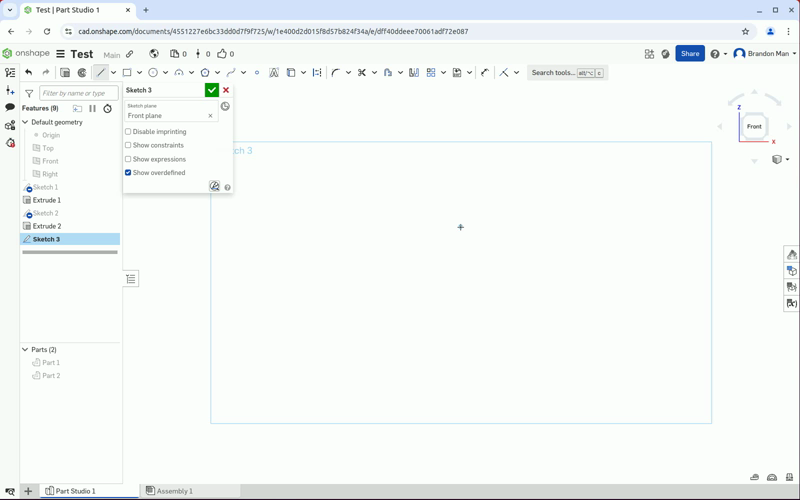
key_down(shift)
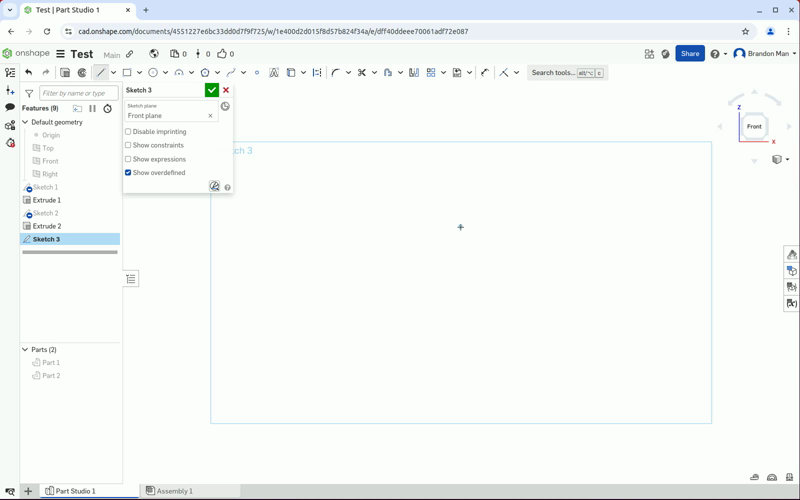
mouse_move(490, 226)
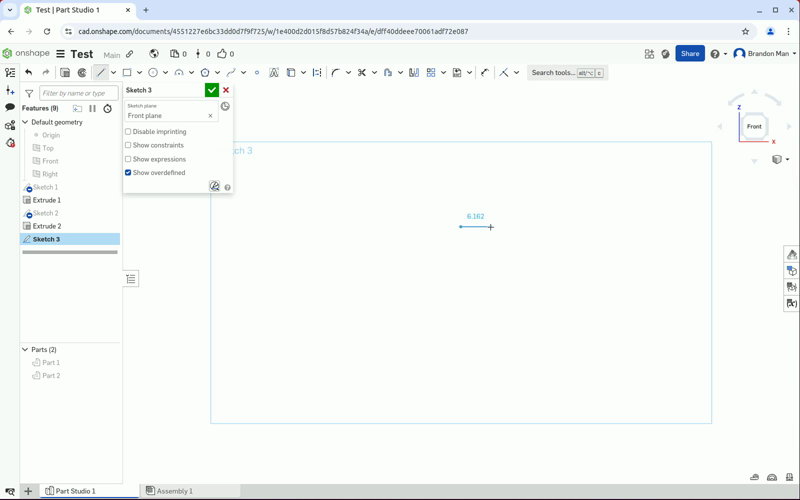
mouse_move(486, 226)
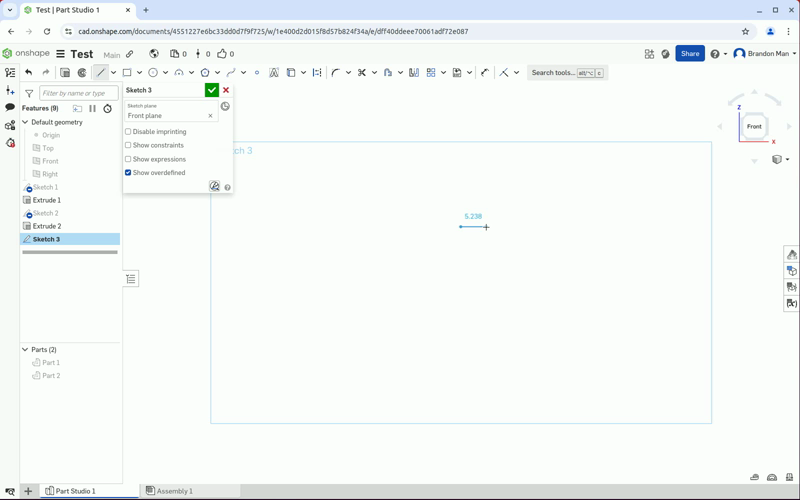
click(486, 226)
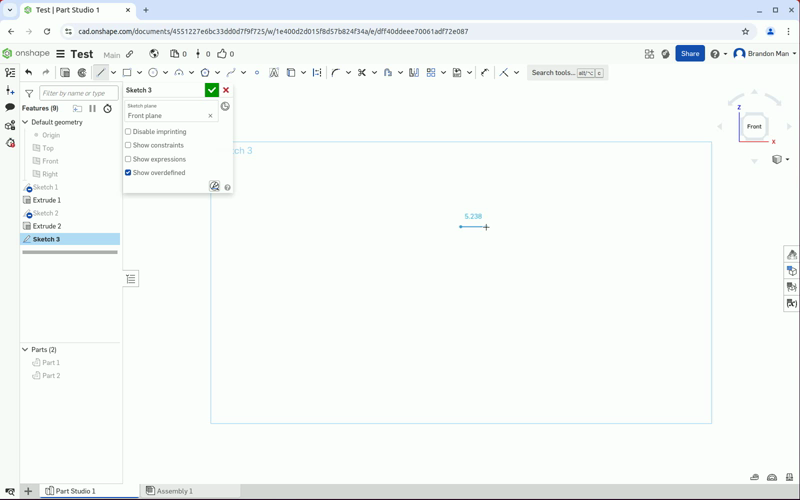
key_up(shift)
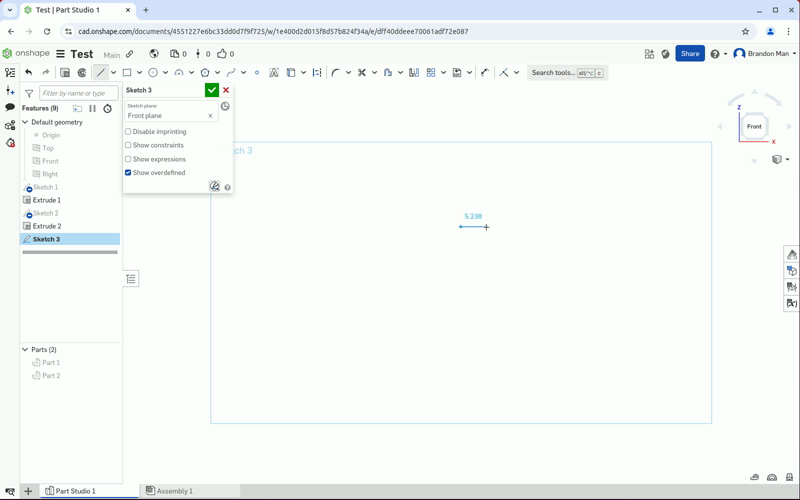
key_down(shift)
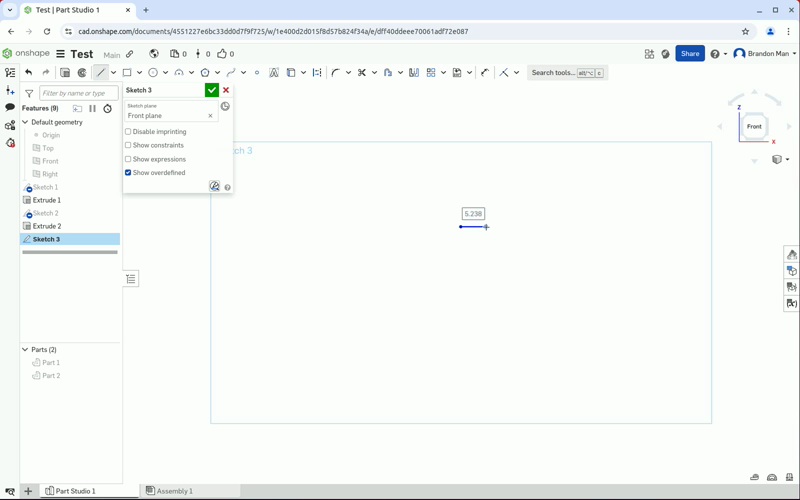
mouse_move(516, 226)
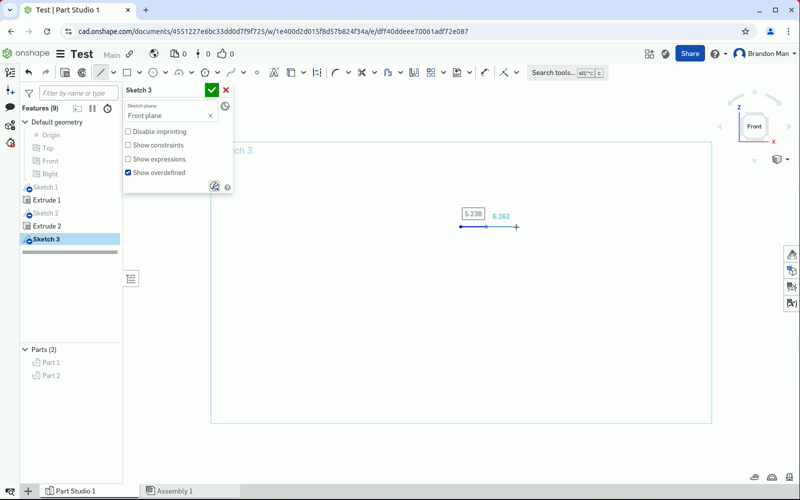
mouse_move(460, 207)
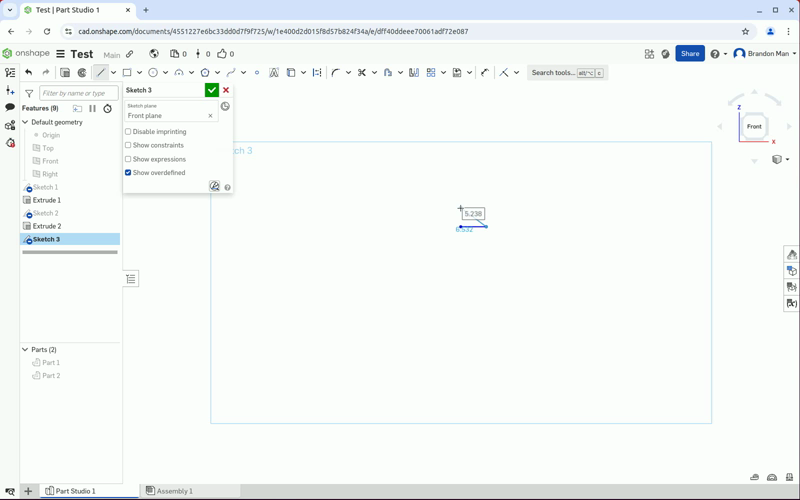
click(460, 207)
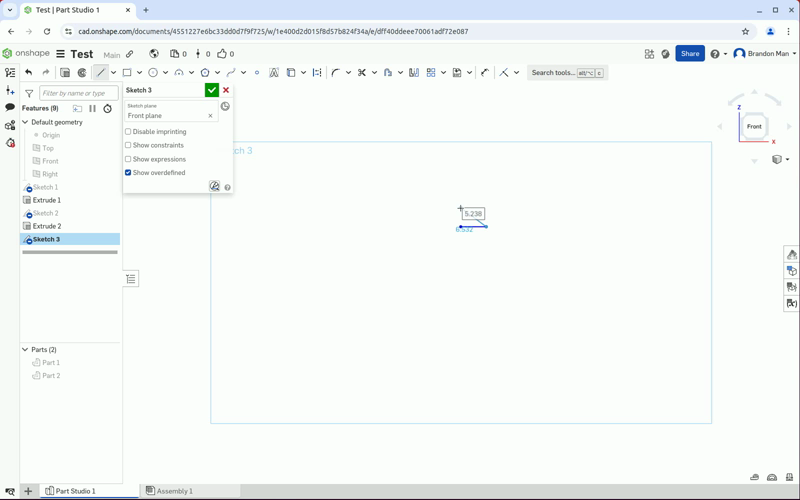
key_up(shift)
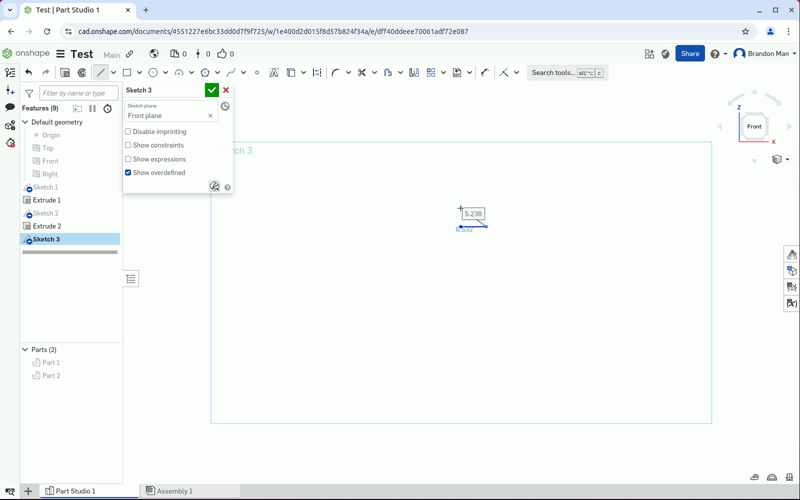
mouse_move(490, 207)
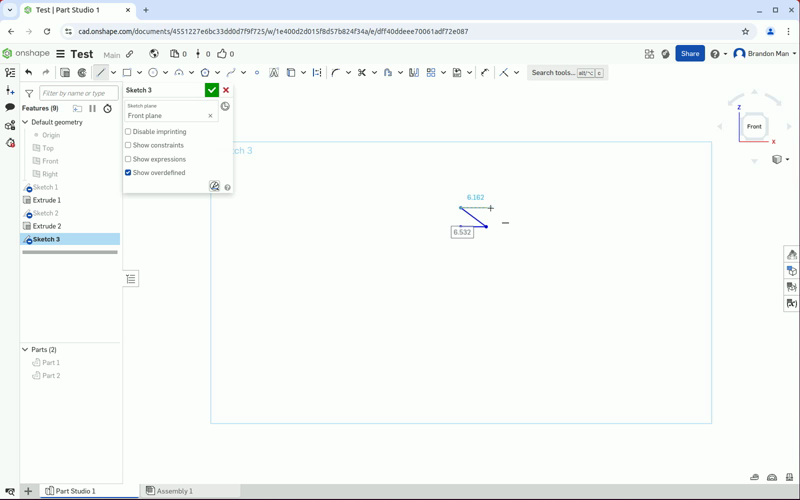
key_down(shift)
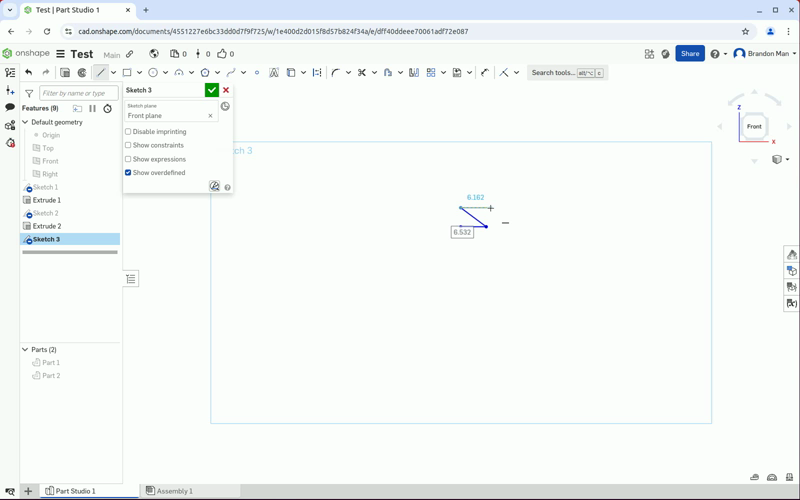
mouse_move(460, 226)
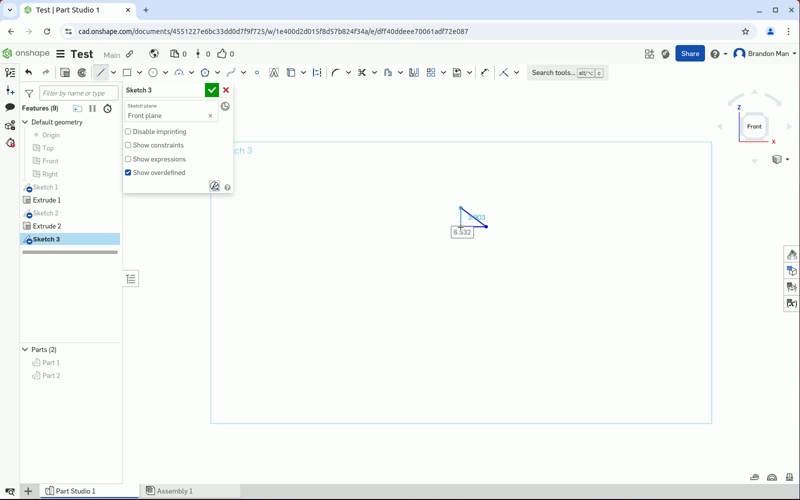
key_up(shift)
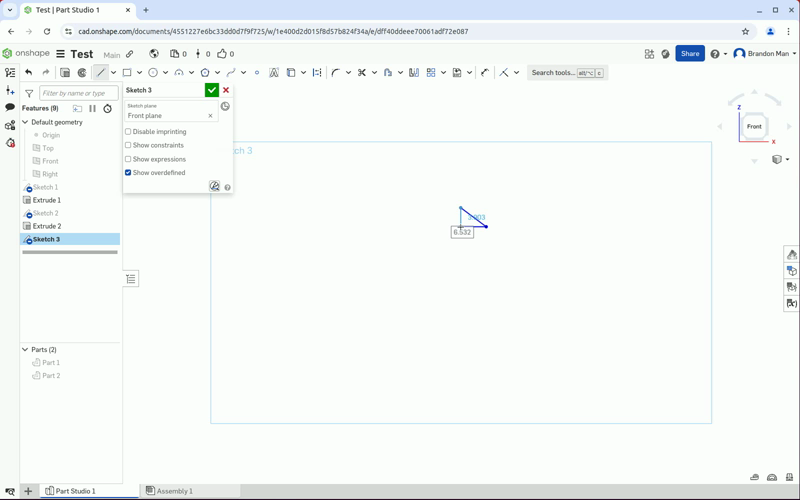
click(460, 226)
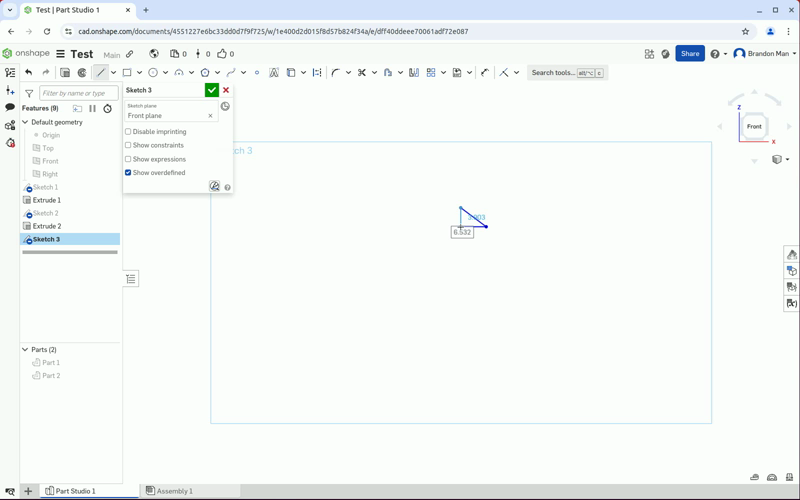
key(esc)
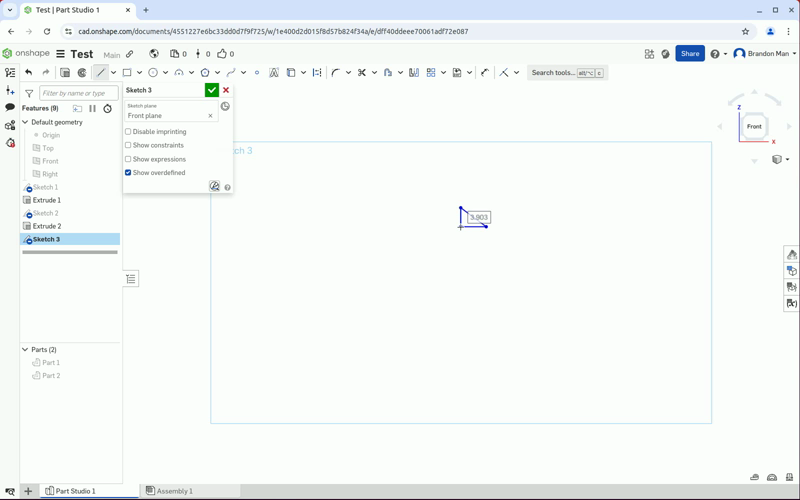
mouse_move(473, 217)
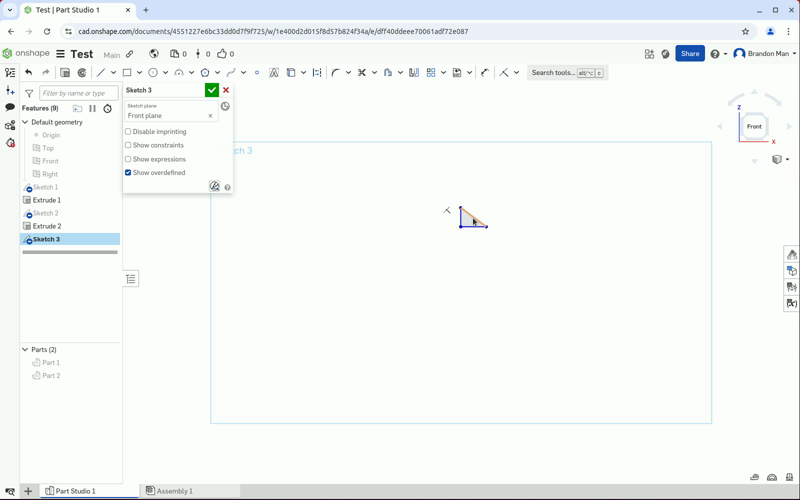
scroll(6)
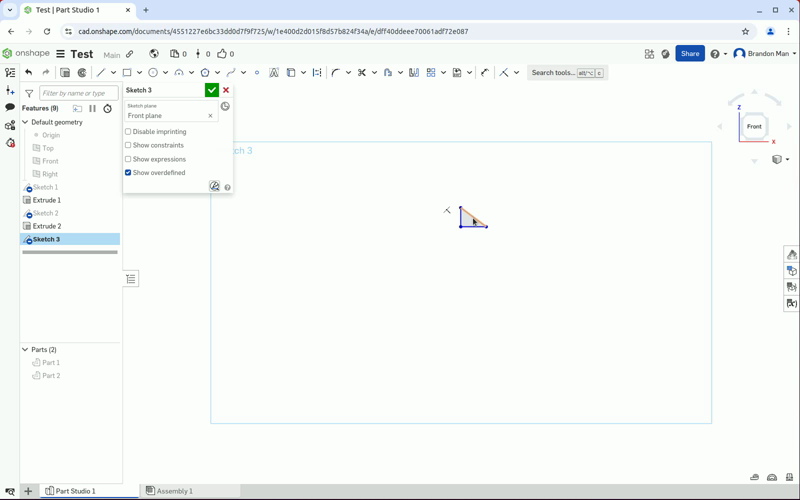
scroll(6)
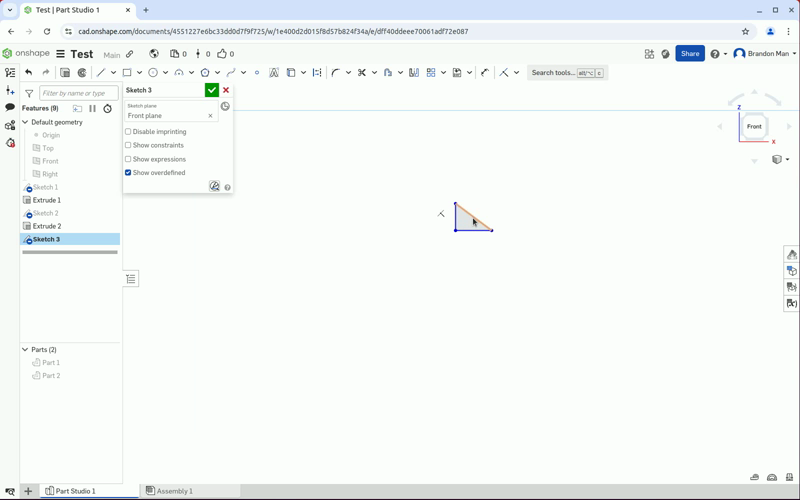
scroll(6)
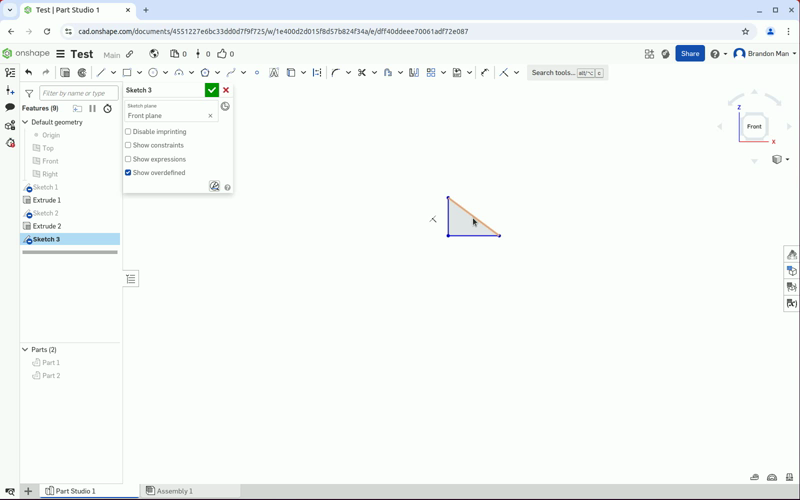
scroll(6)
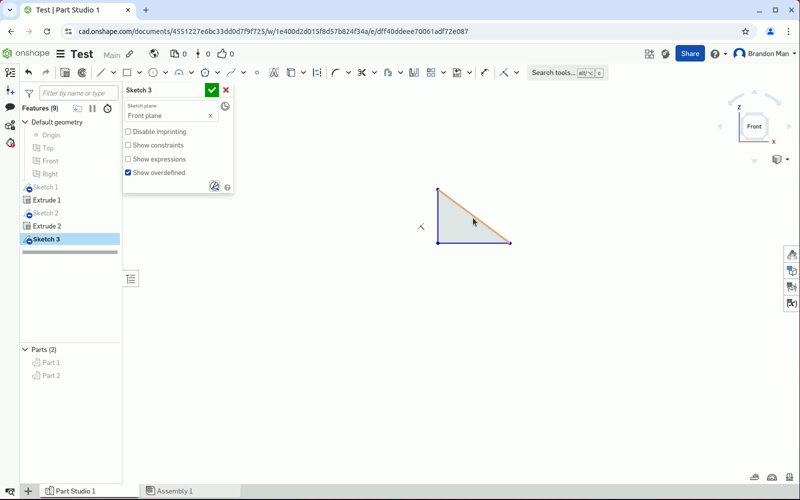
scroll(6)
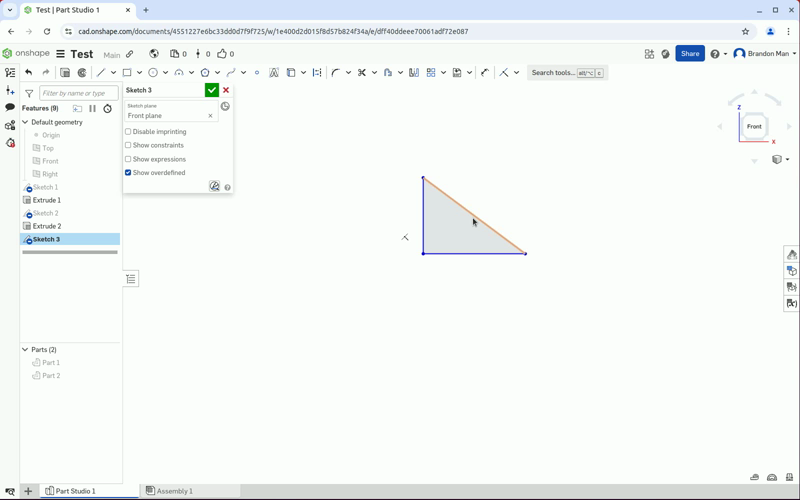
scroll(6)
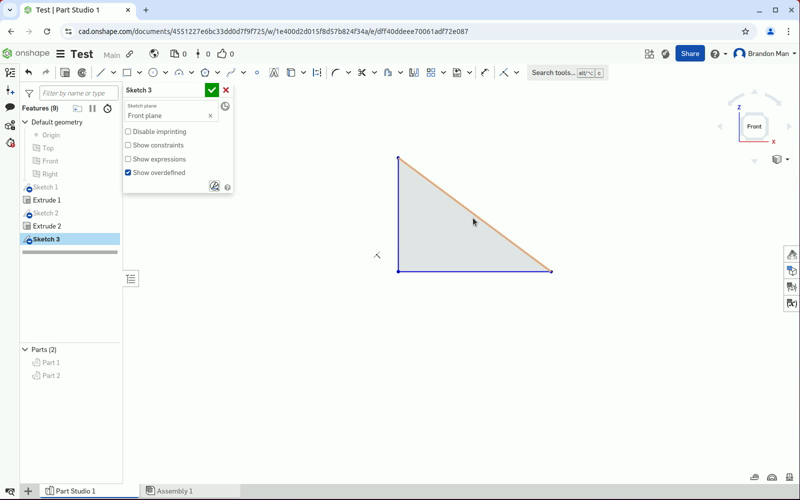
scroll(6)
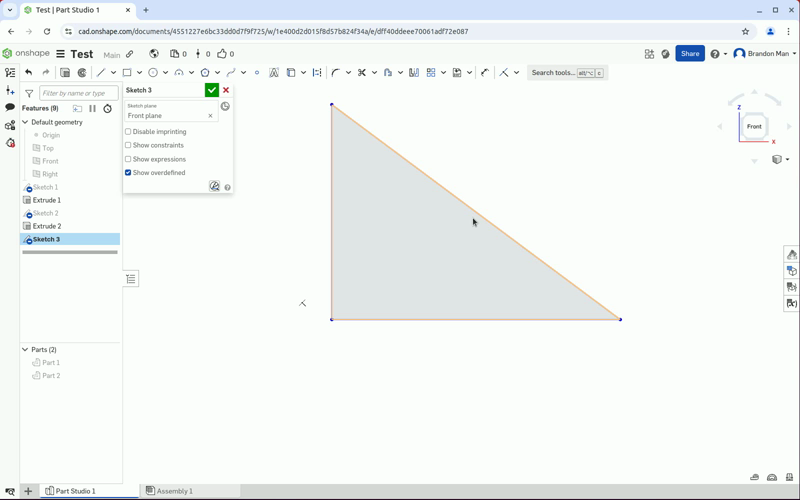
click(473, 217)
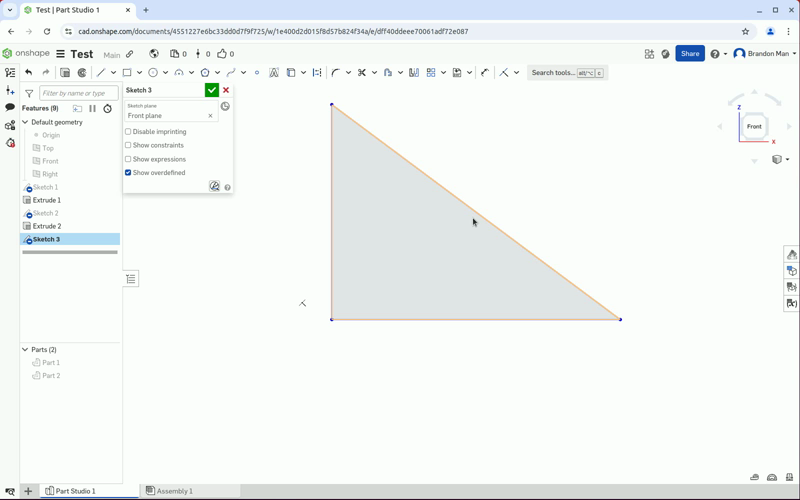
scroll(-6)
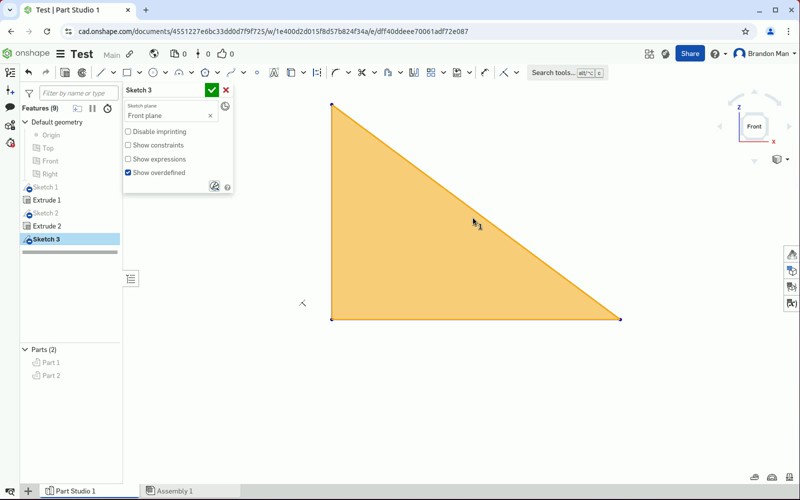
scroll(-6)
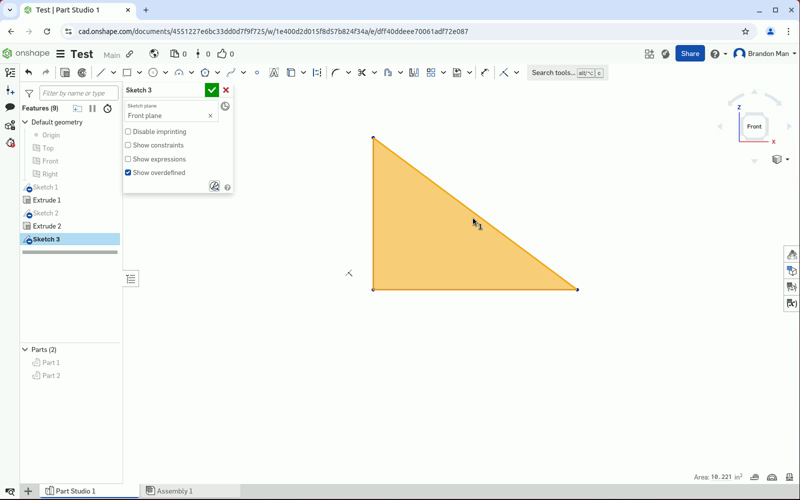
scroll(-6)
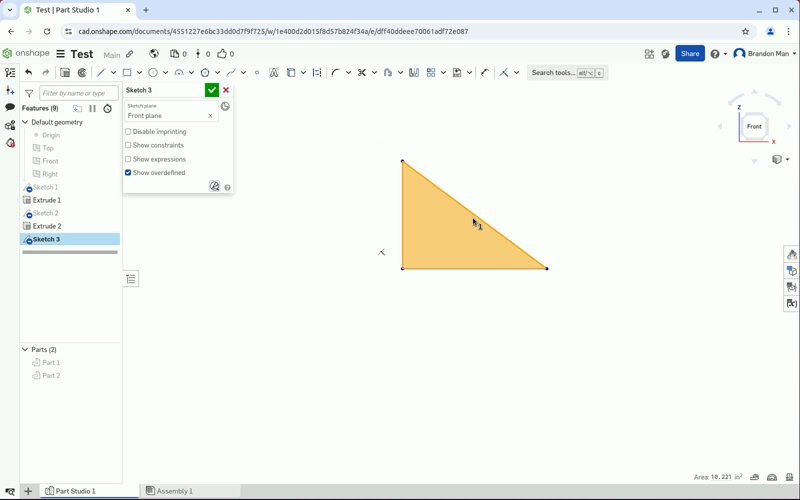
scroll(-6)
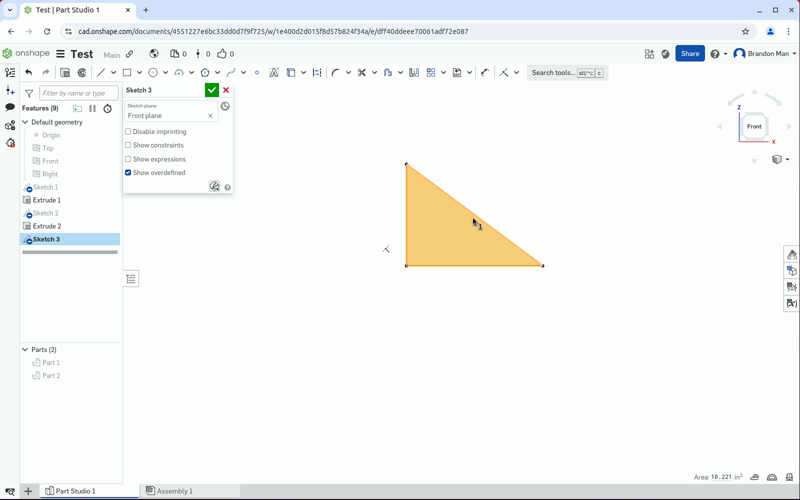
scroll(-6)
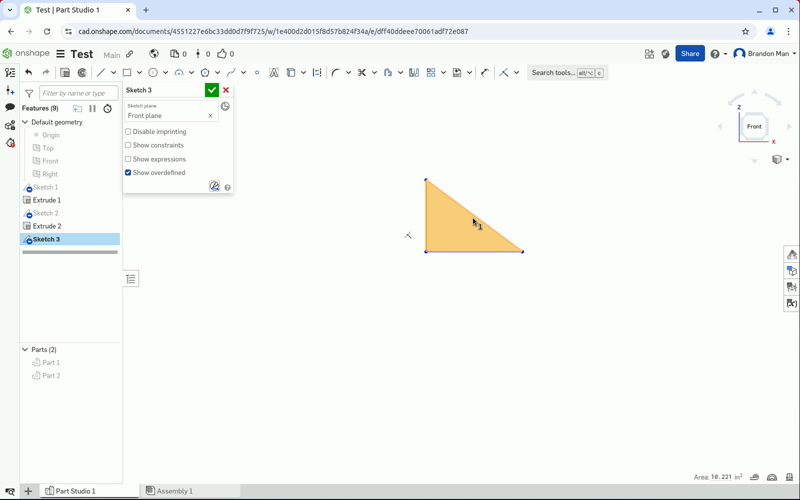
scroll(-6)
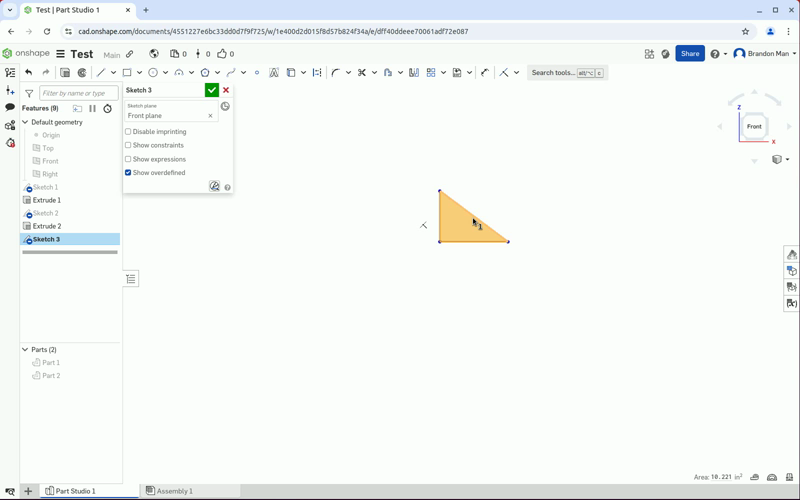
scroll(-6)
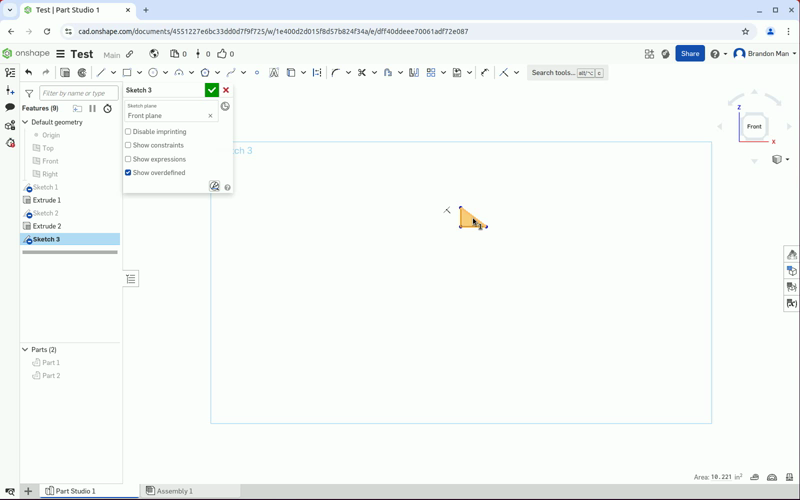
mouse_move(73, 352)
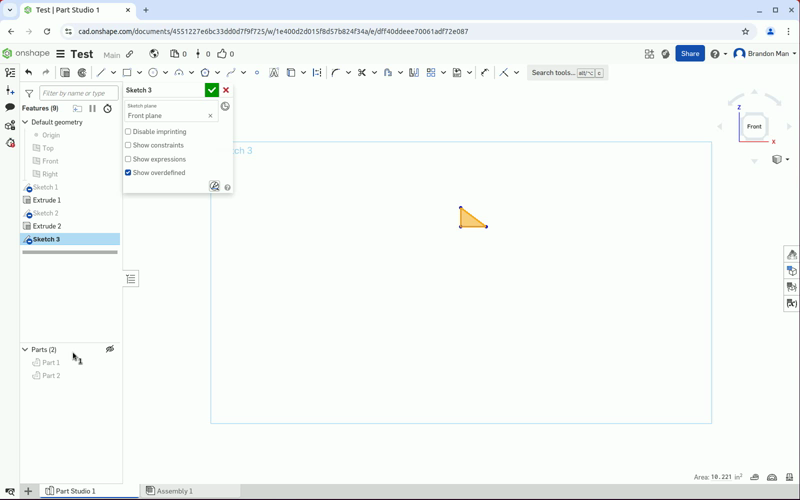
key(shift+y)
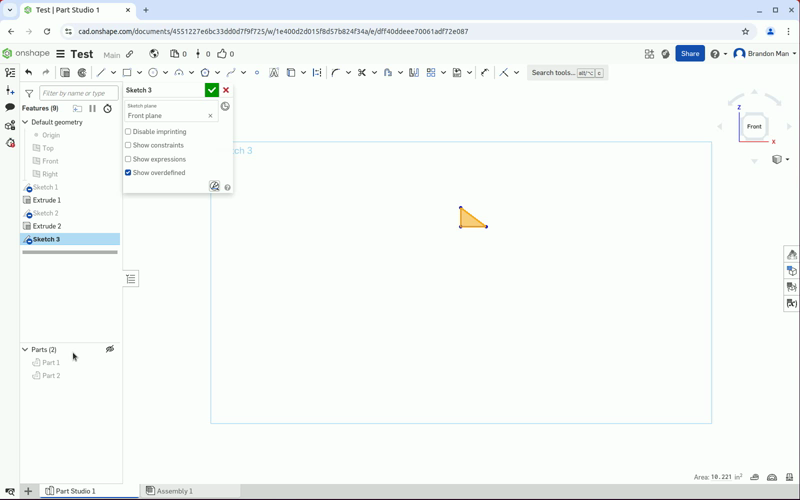
key(shift+e)
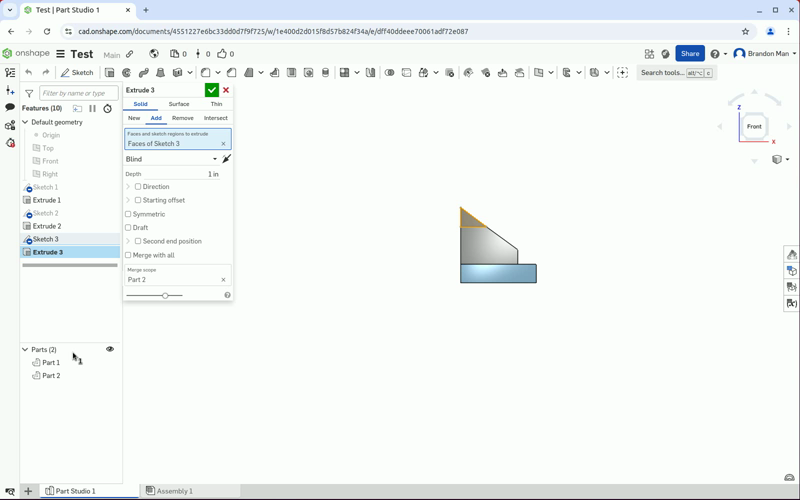
mouse_move(143, 106)
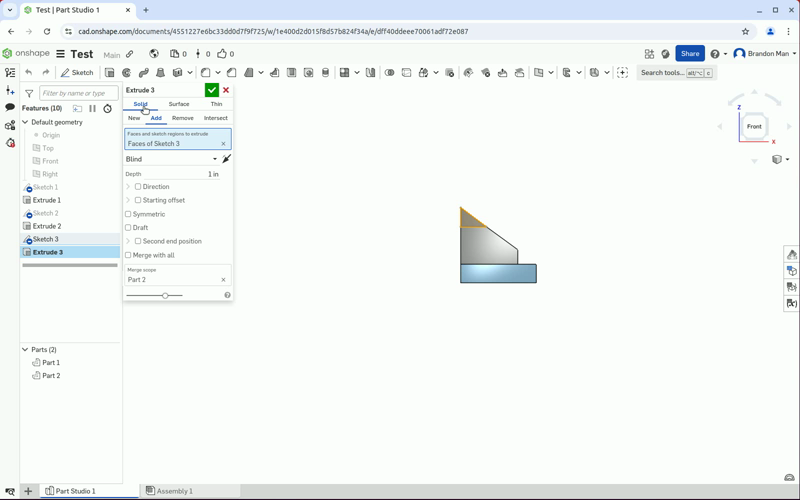
click(143, 106)
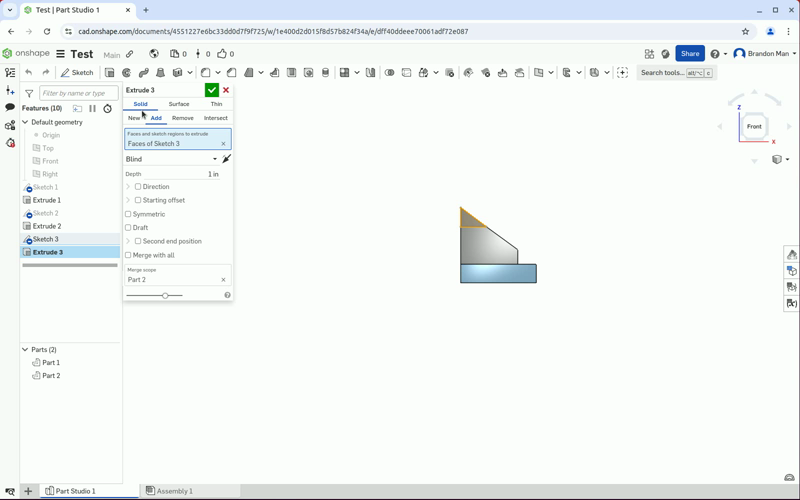
mouse_move(137, 120)
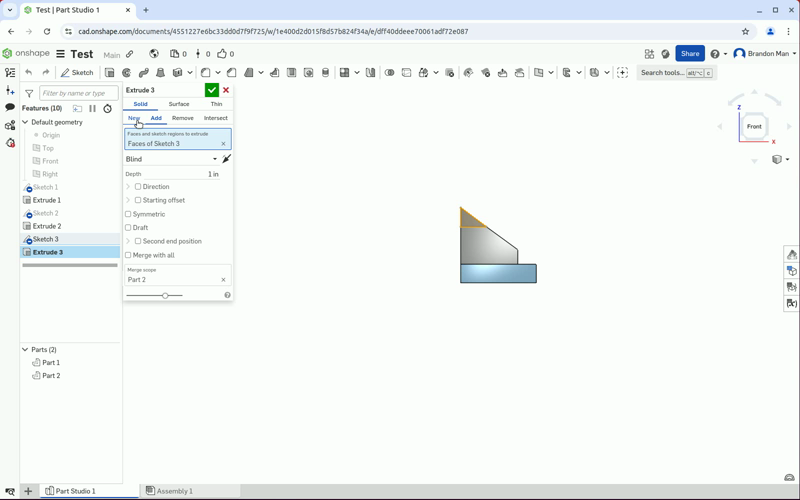
click(137, 120)
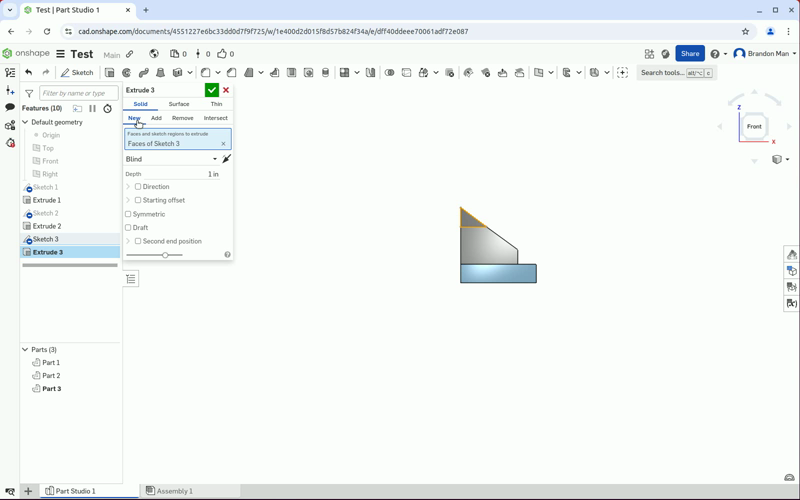
key(tab, 4)
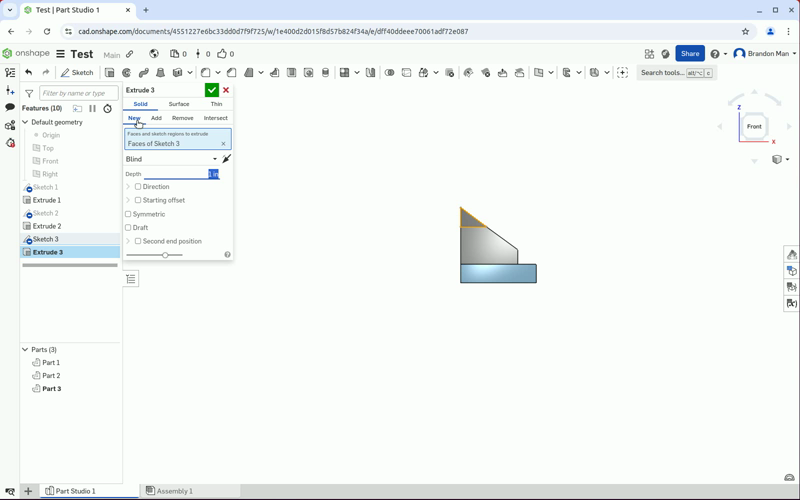
text(7.703)
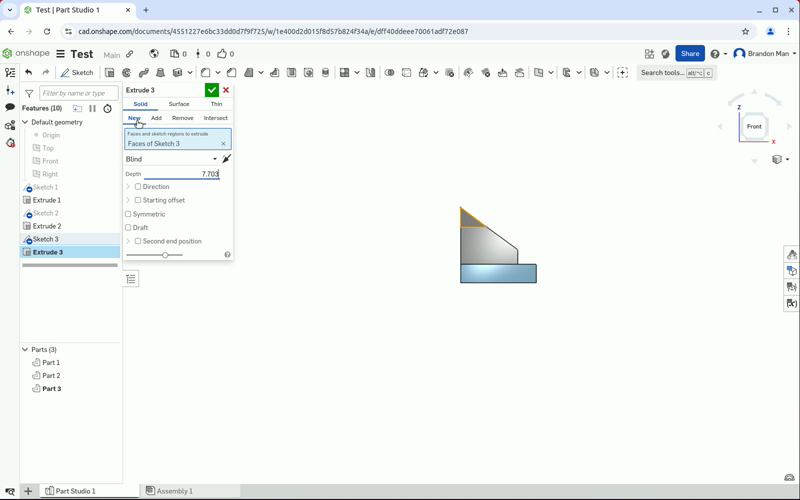
key(enter)
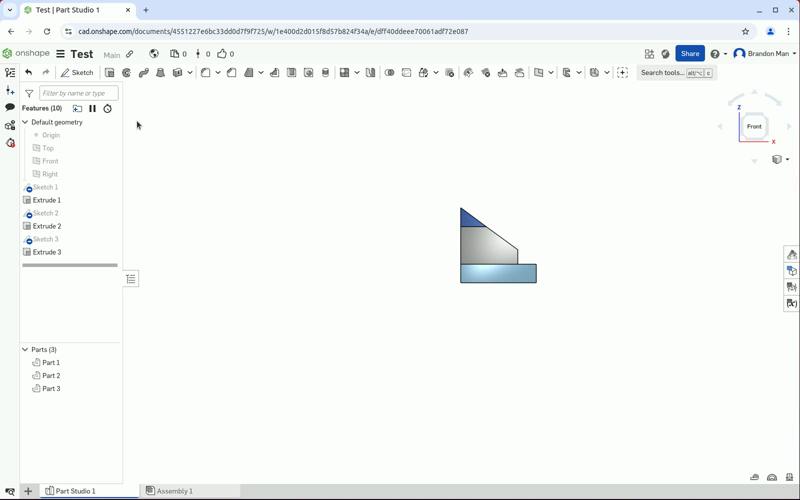
key(shift+h)
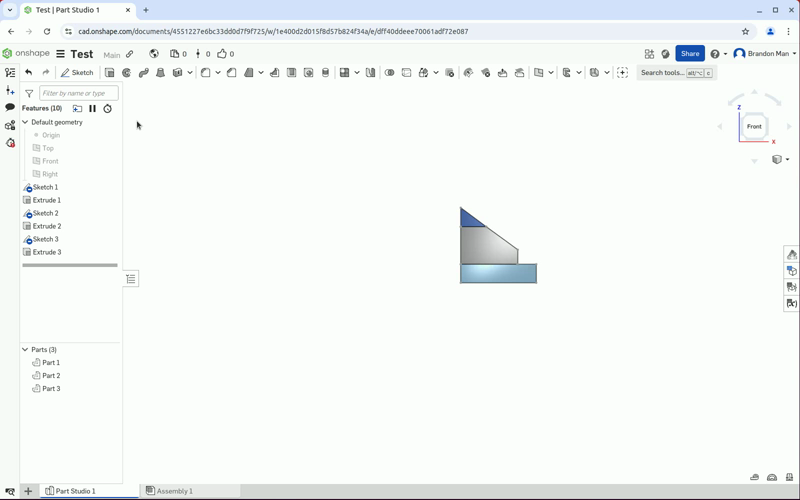
key(shift+h)
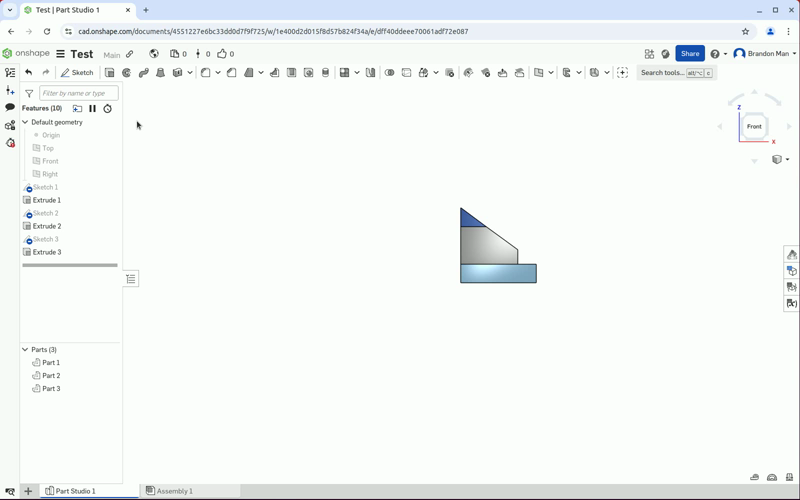
mouse_move(73, 189)
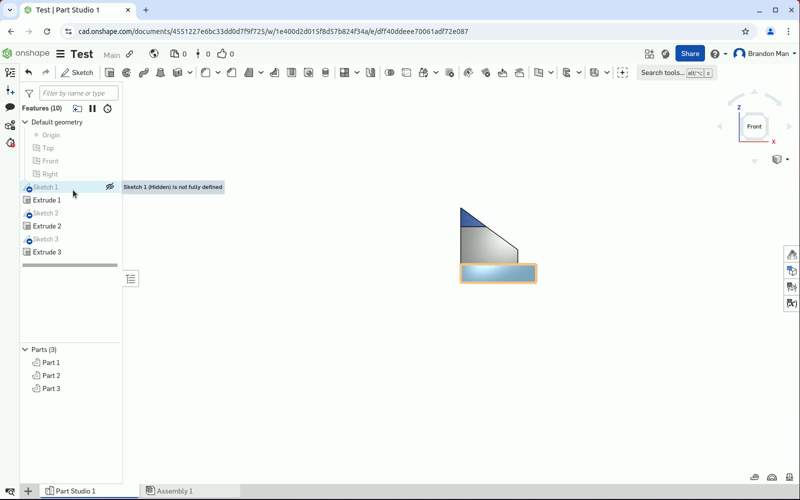
click(73, 189)
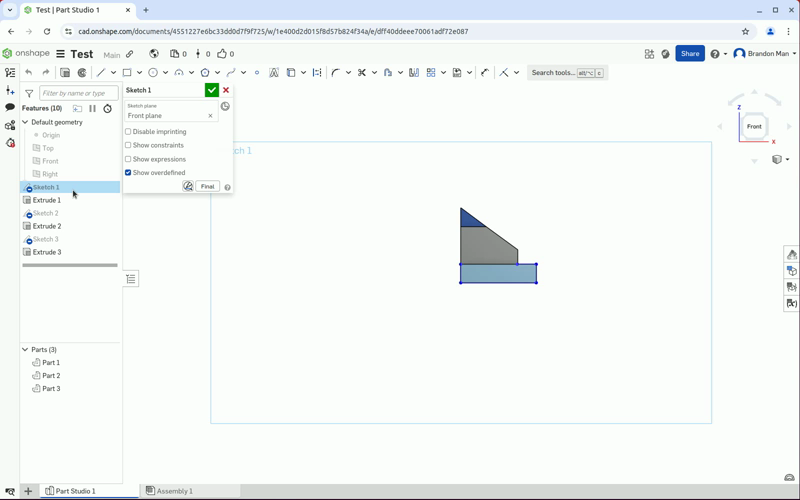
mouse_move(229, 92)
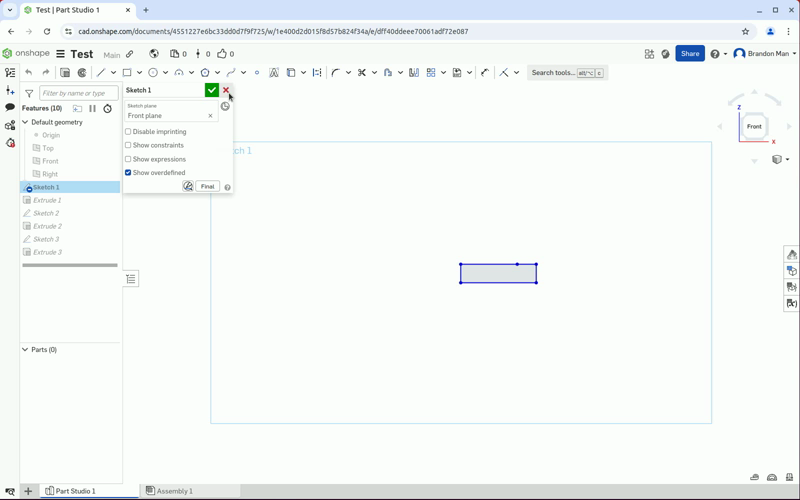
click(229, 92)
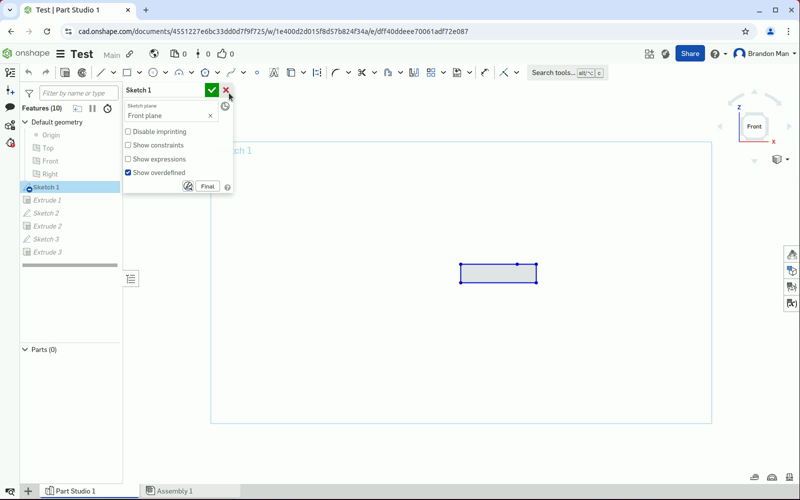
key(shift+s)
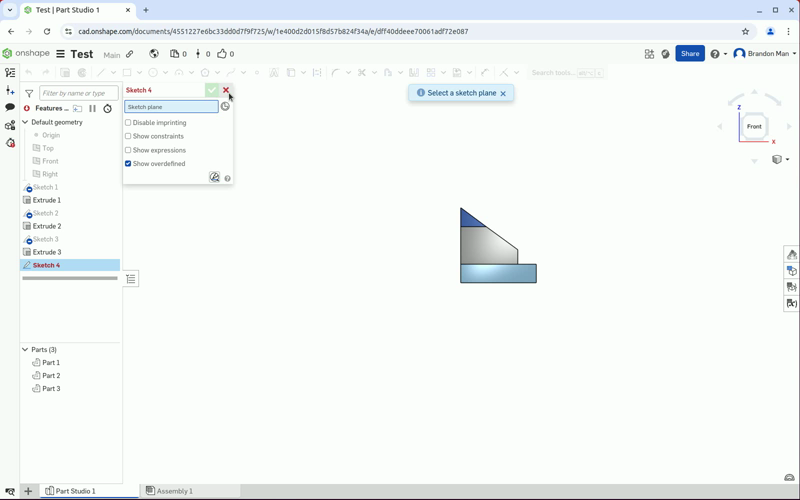
mouse_move(73, 163)
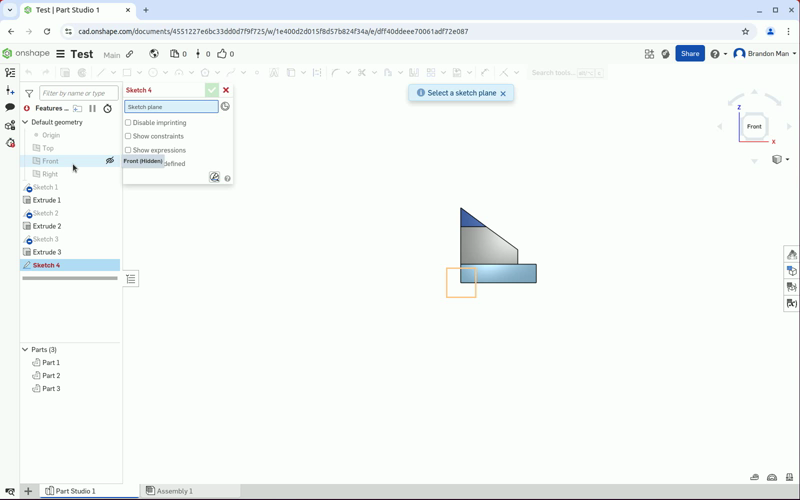
click(73, 163)
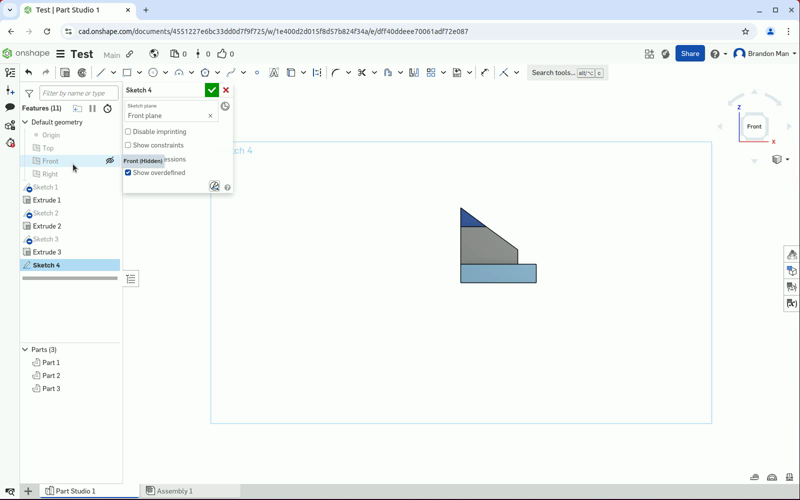
mouse_move(73, 352)
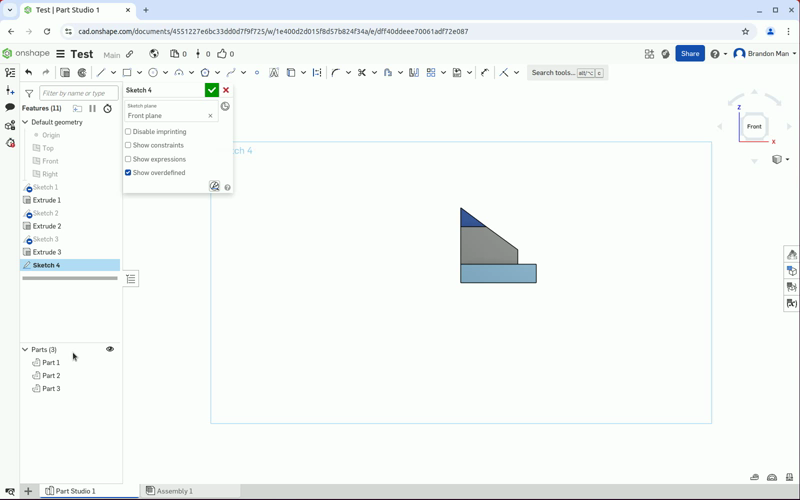
key(y)
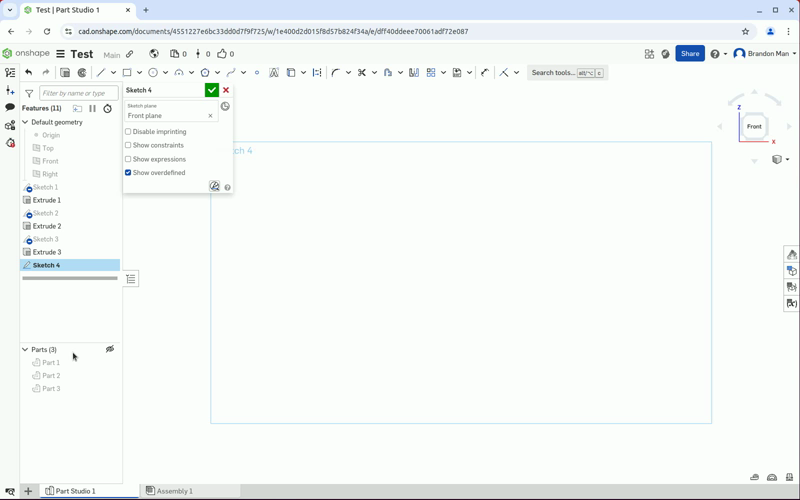
key(l)
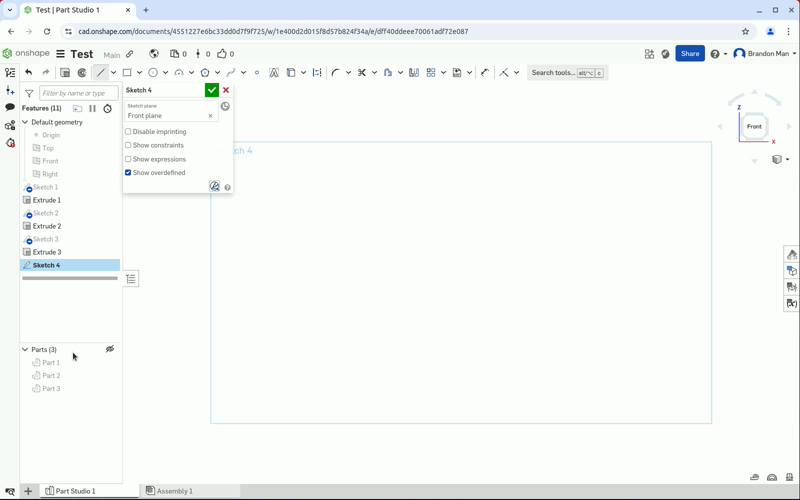
key_down(shift)
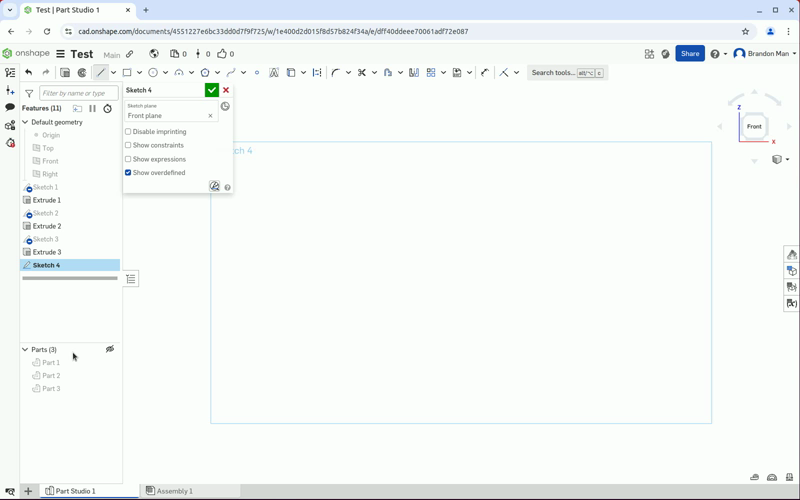
mouse_move(516, 264)
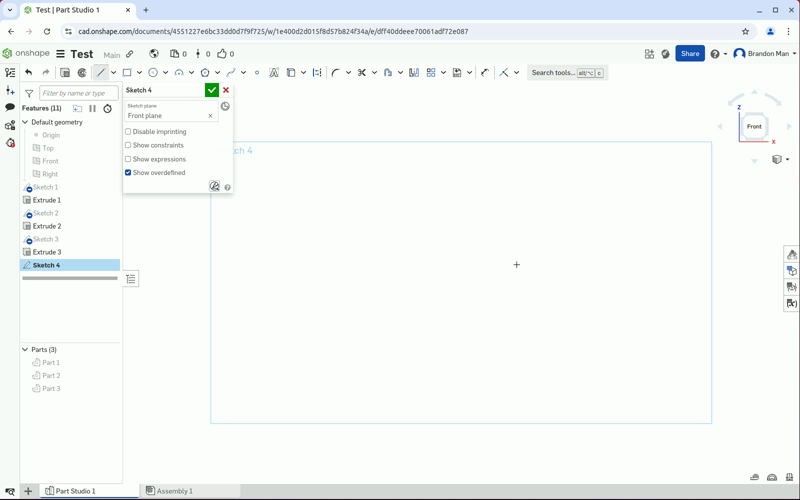
click(516, 264)
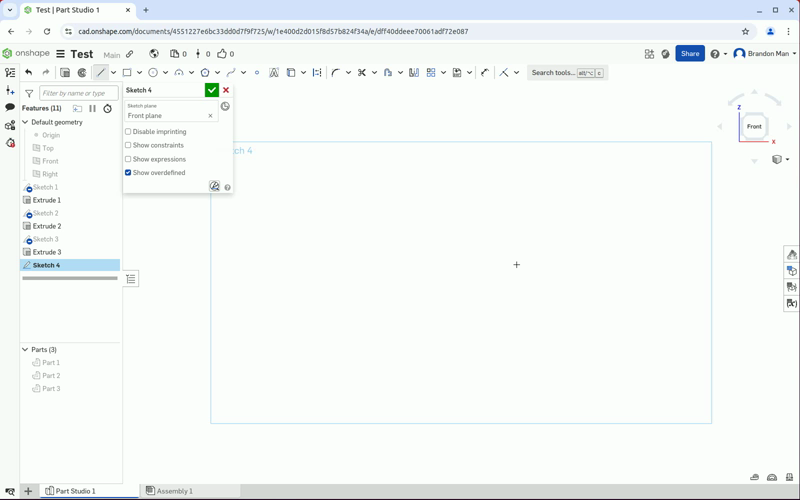
key_up(shift)
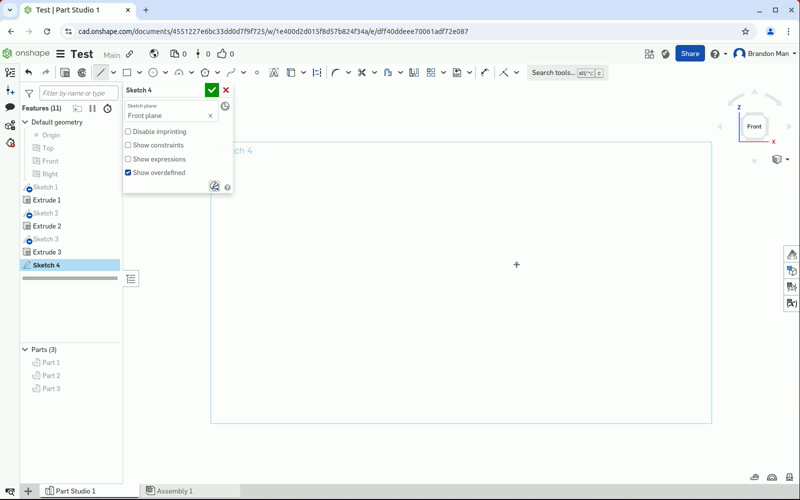
key_down(shift)
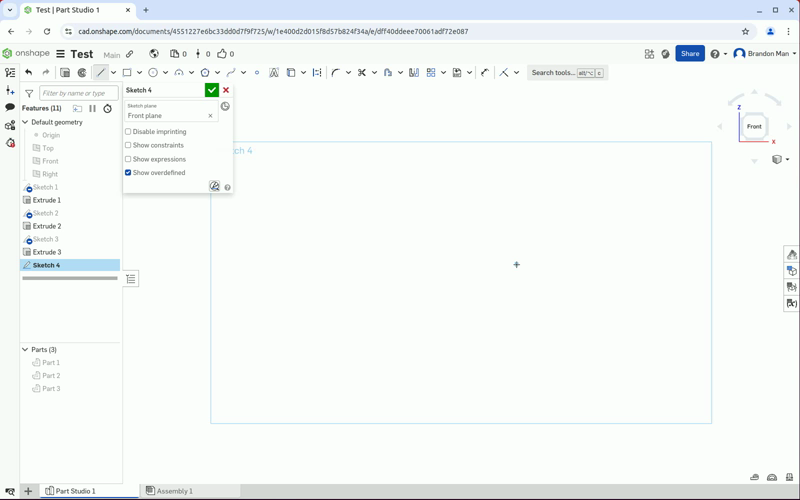
mouse_move(546, 264)
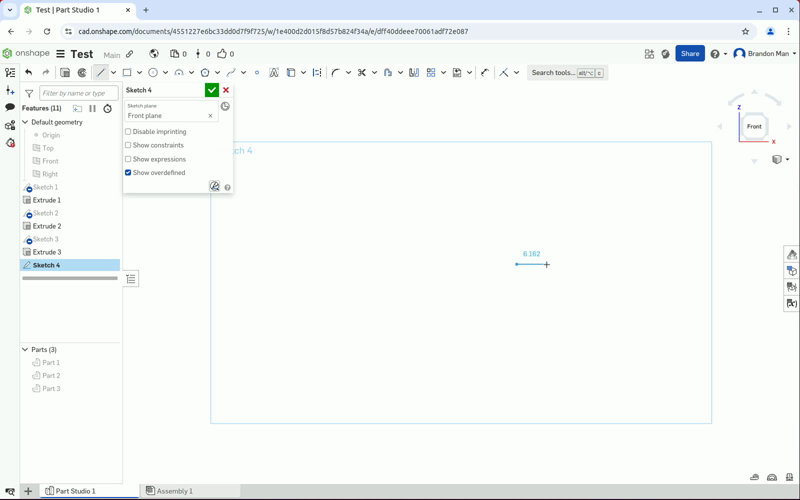
mouse_move(536, 264)
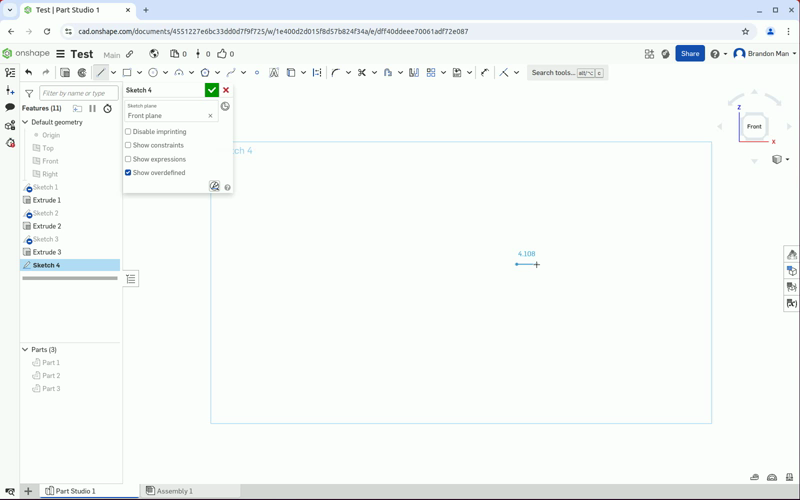
click(536, 264)
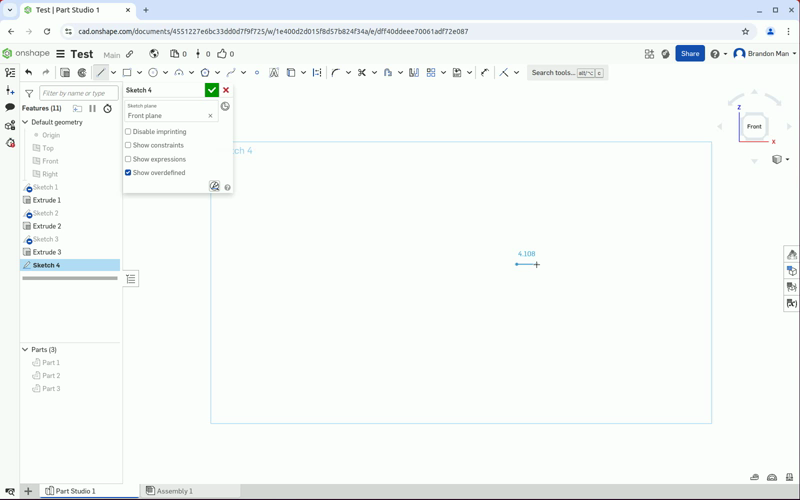
key_up(shift)
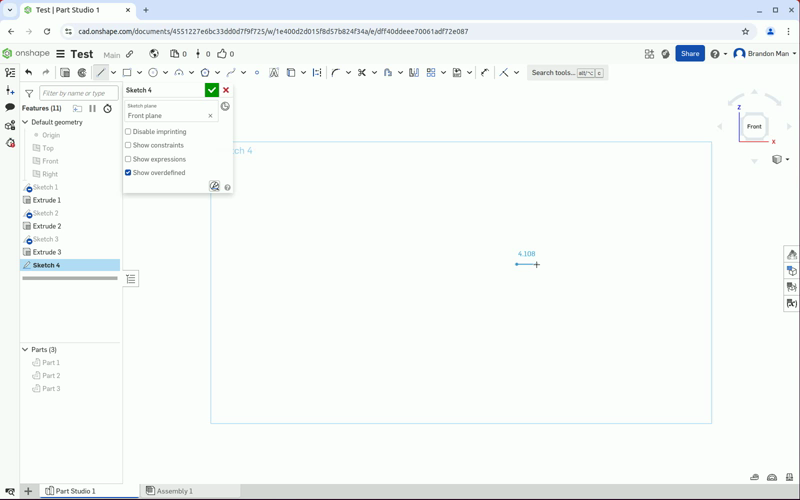
key_down(shift)
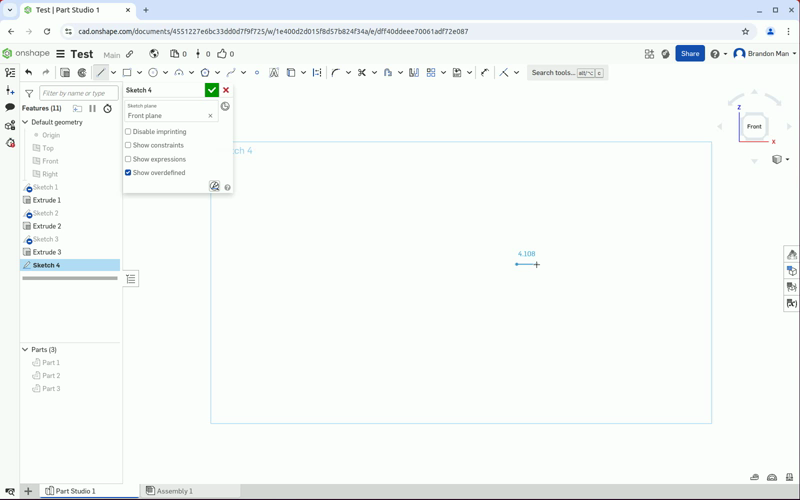
mouse_move(566, 264)
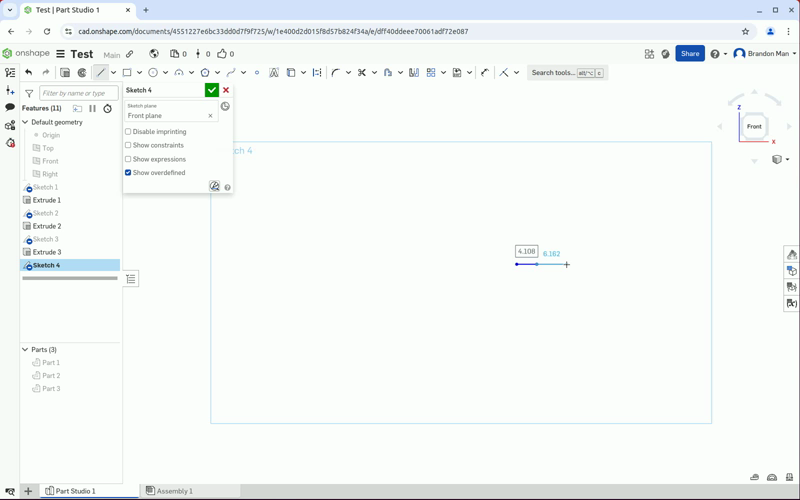
mouse_move(516, 249)
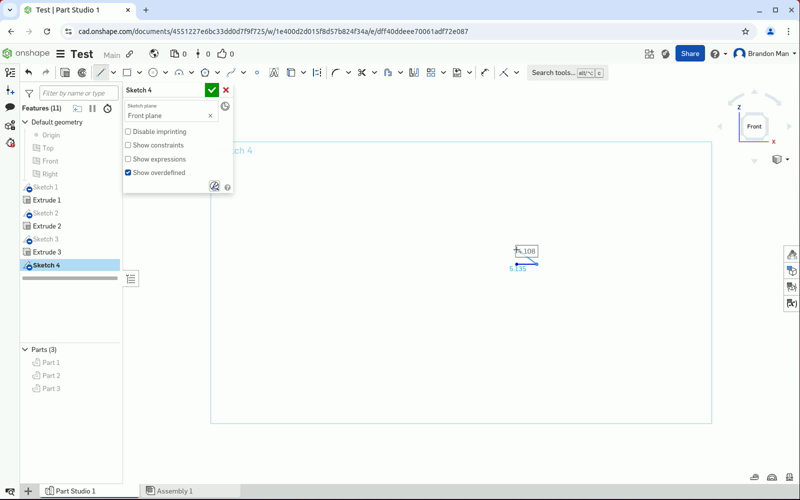
click(516, 249)
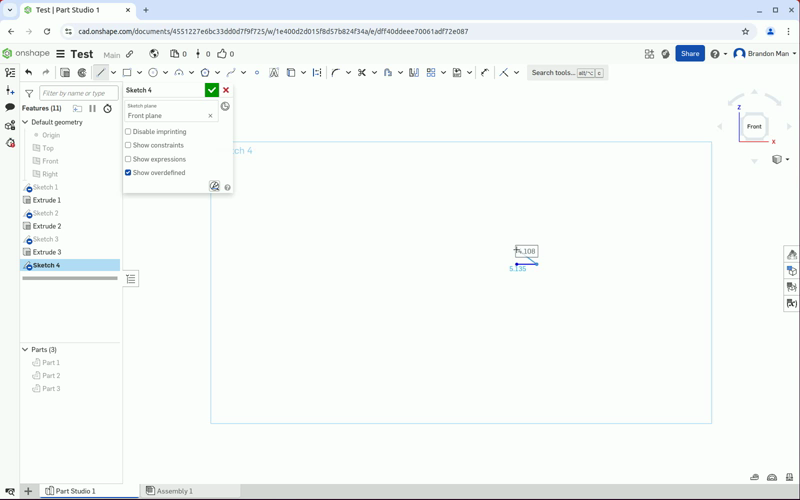
key_up(shift)
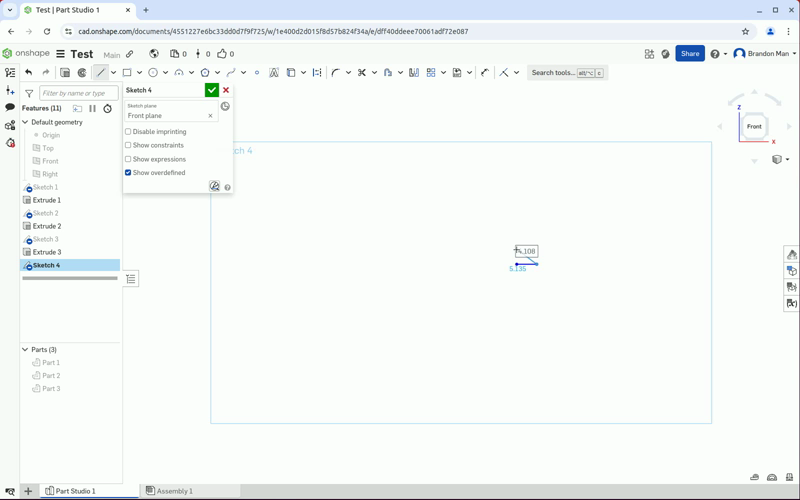
mouse_move(546, 249)
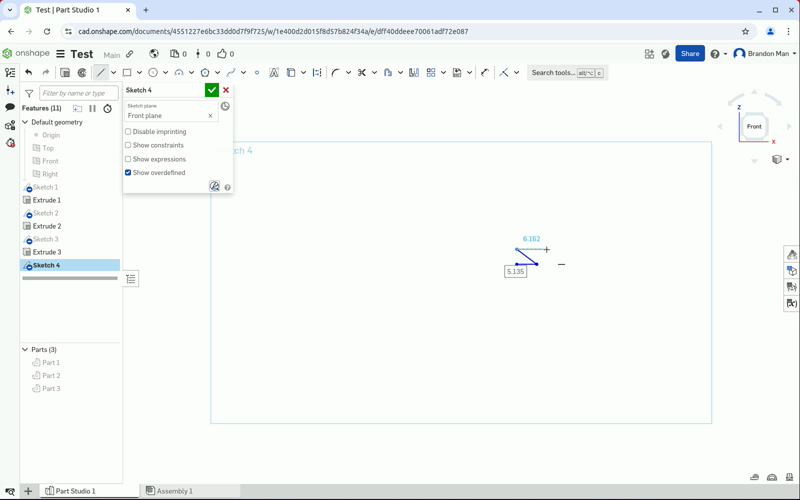
key_down(shift)
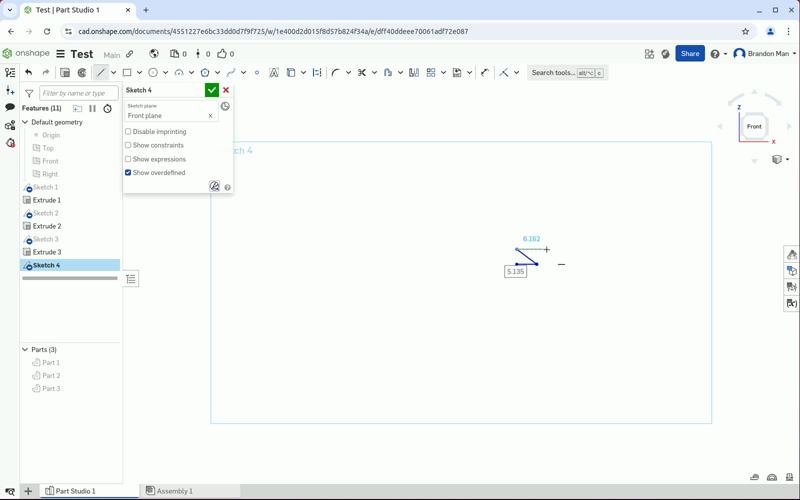
mouse_move(516, 264)
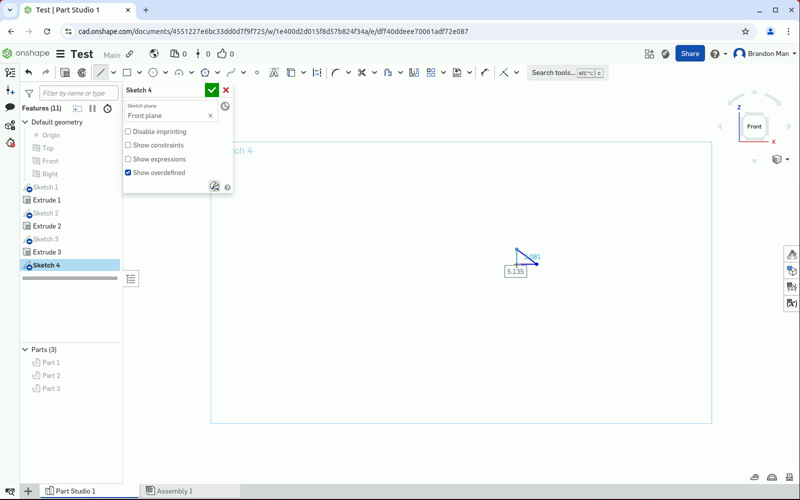
key_up(shift)
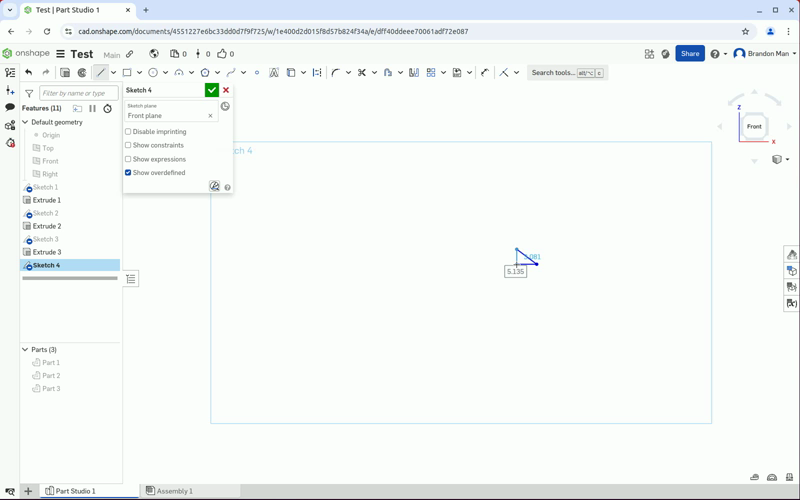
click(516, 264)
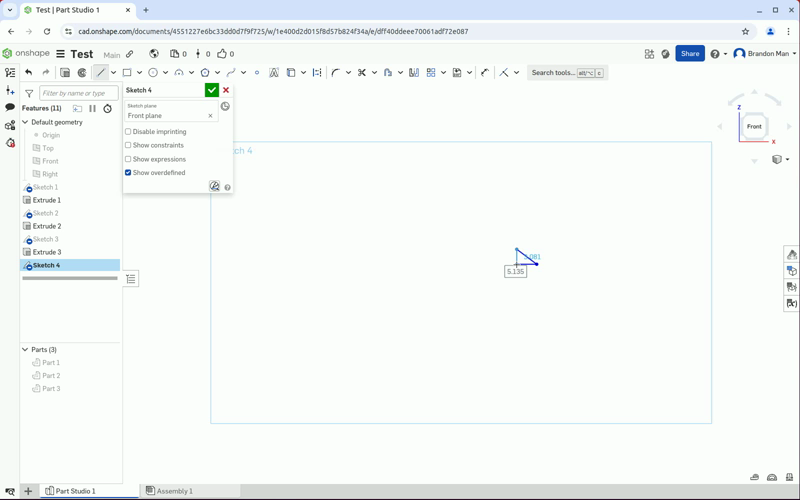
key(esc)
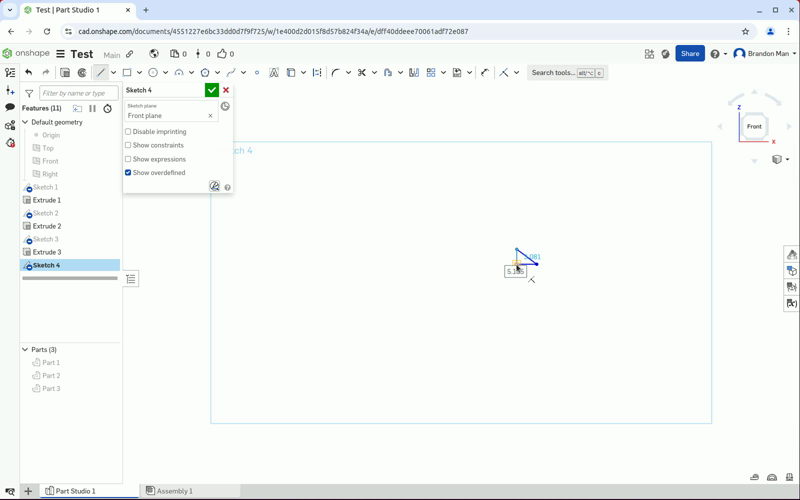
mouse_move(519, 263)
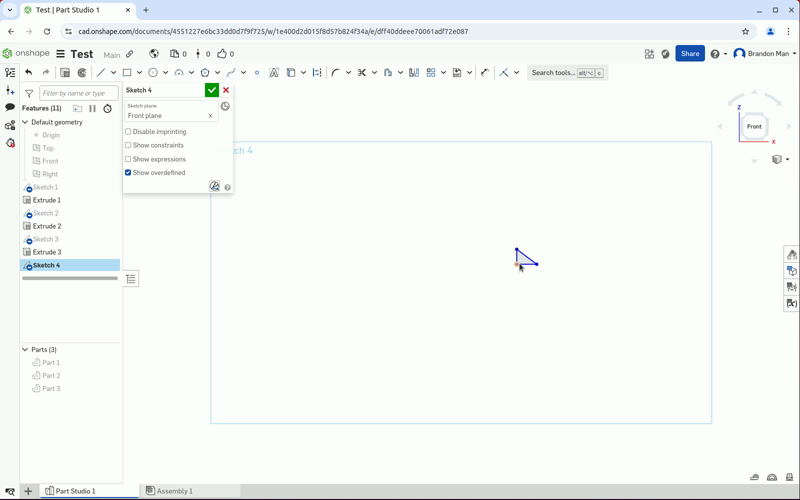
scroll(6)
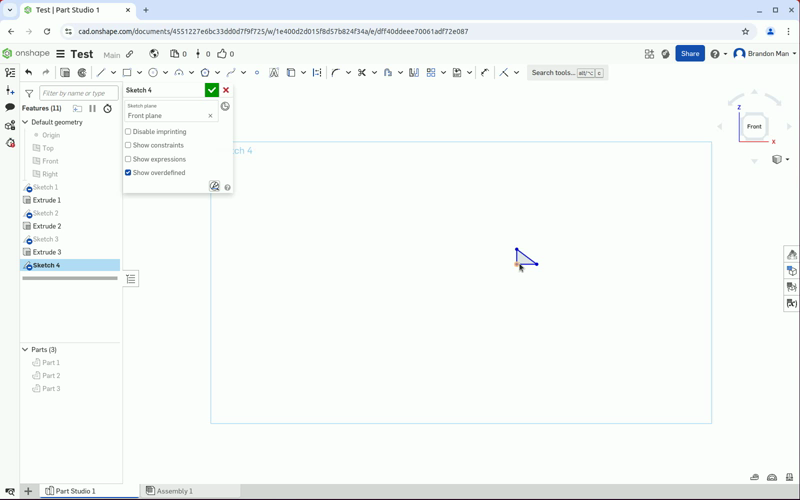
scroll(6)
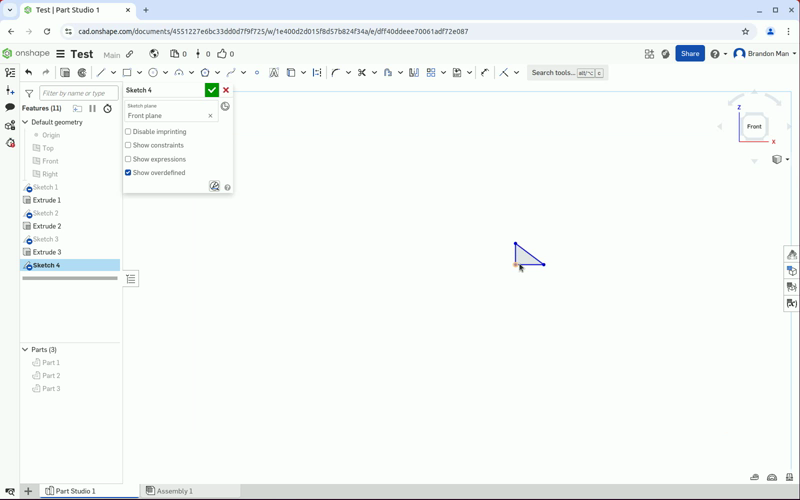
scroll(6)
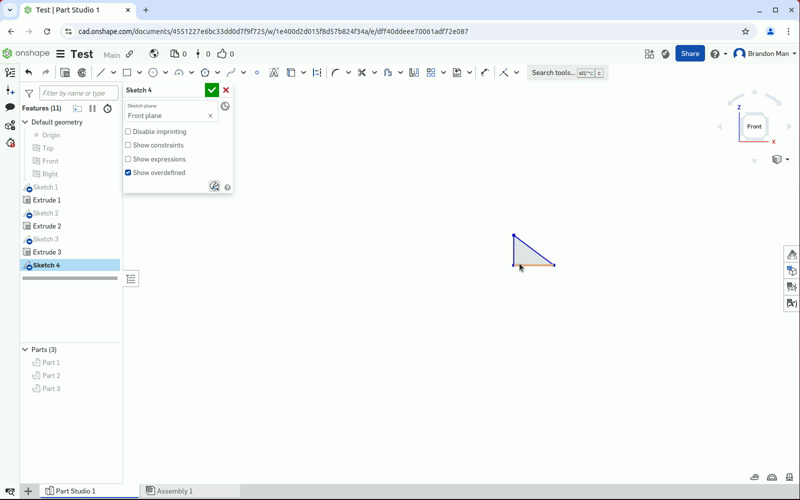
scroll(6)
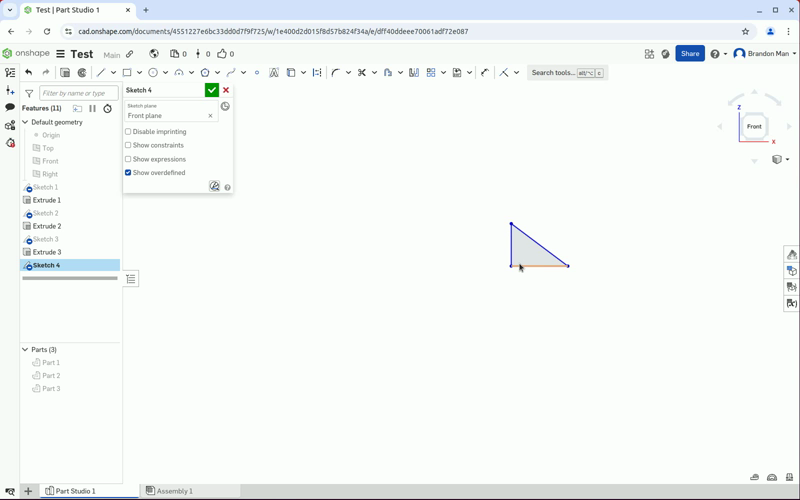
scroll(6)
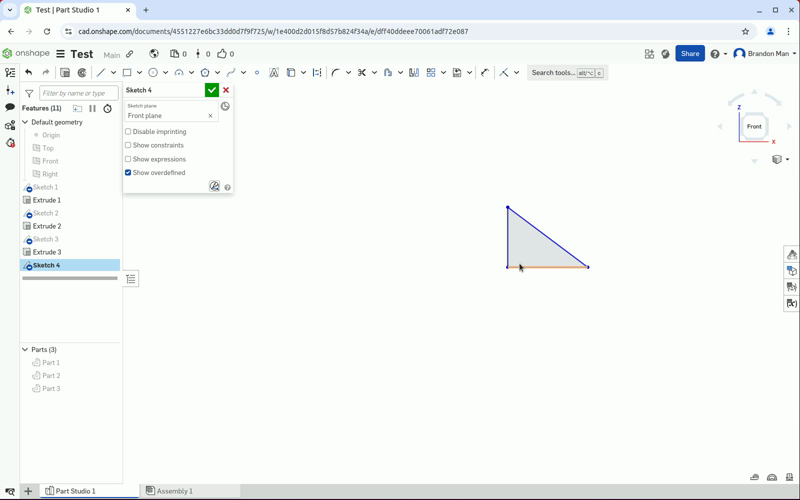
scroll(6)
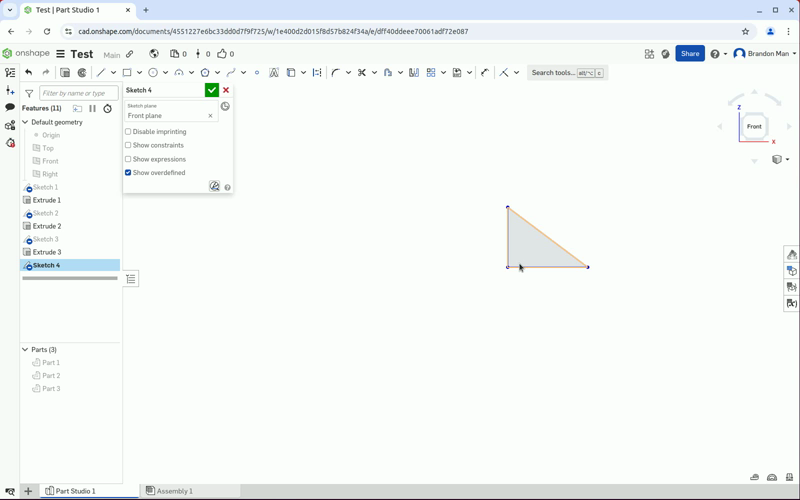
scroll(6)
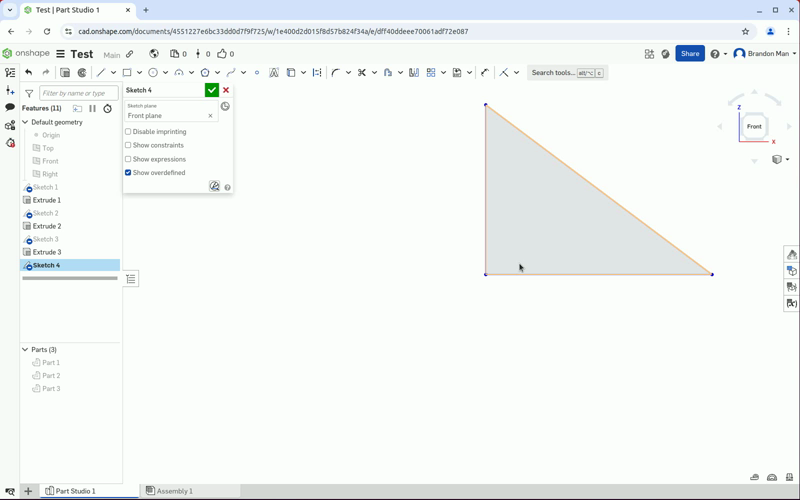
click(519, 263)
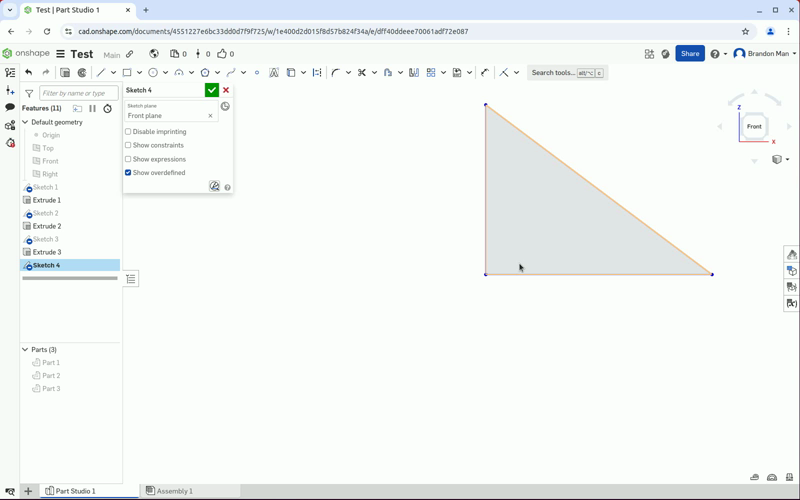
scroll(-6)
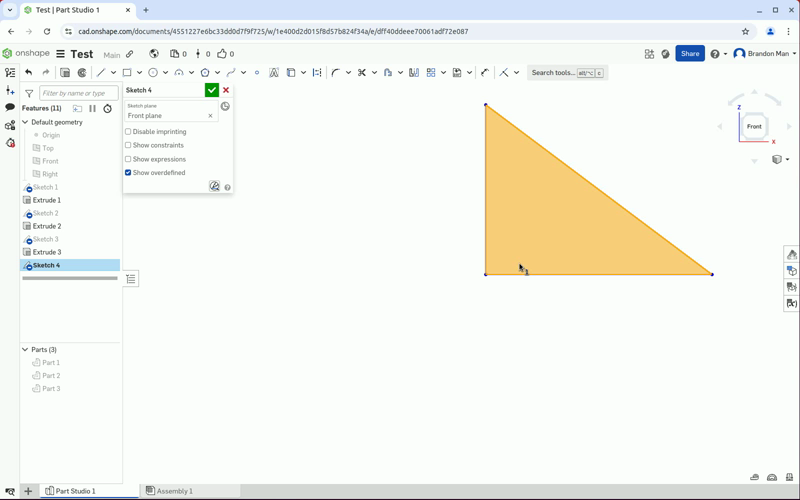
scroll(-6)
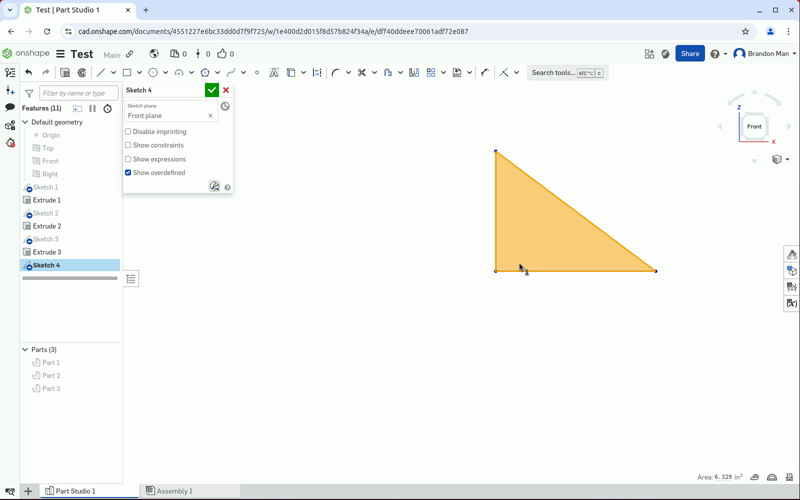
scroll(-6)
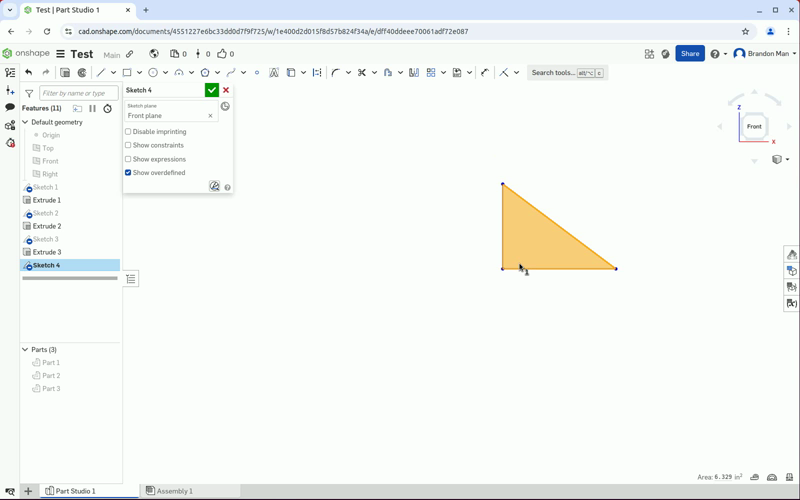
scroll(-6)
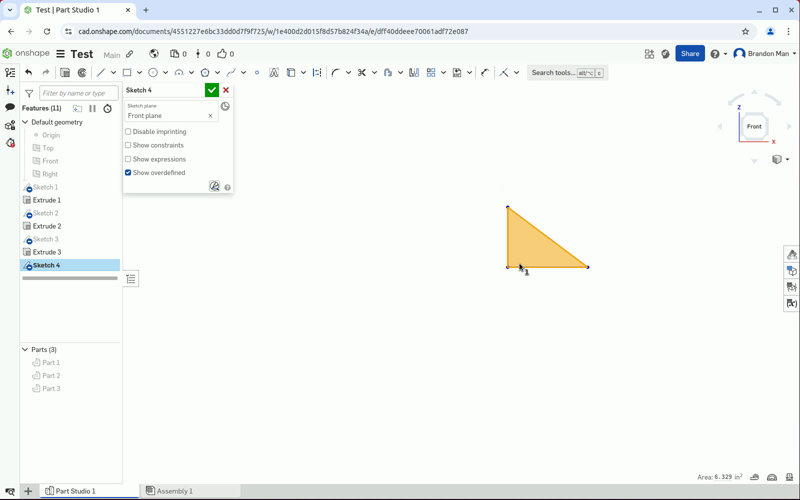
scroll(-6)
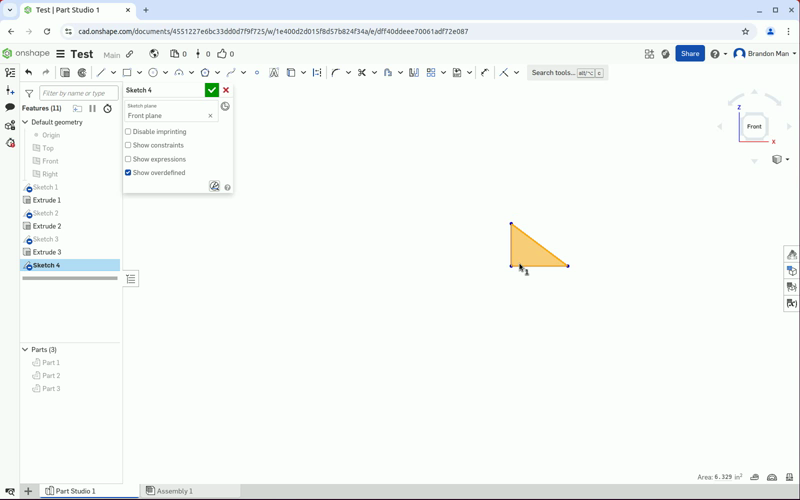
scroll(-6)
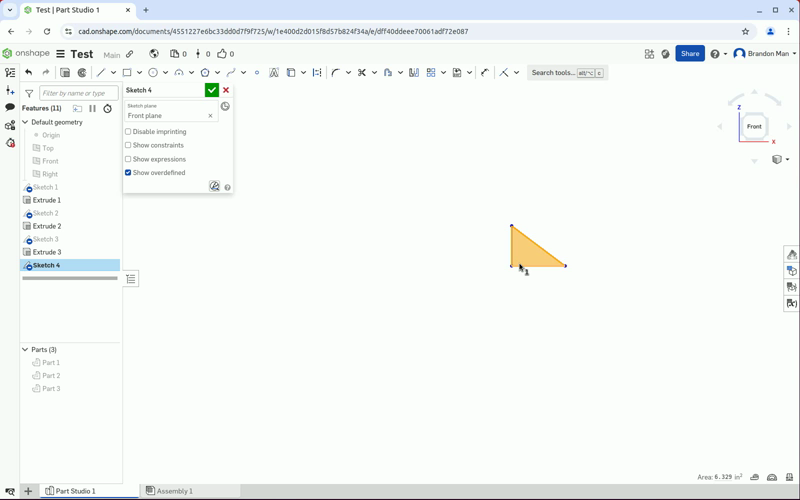
scroll(-6)
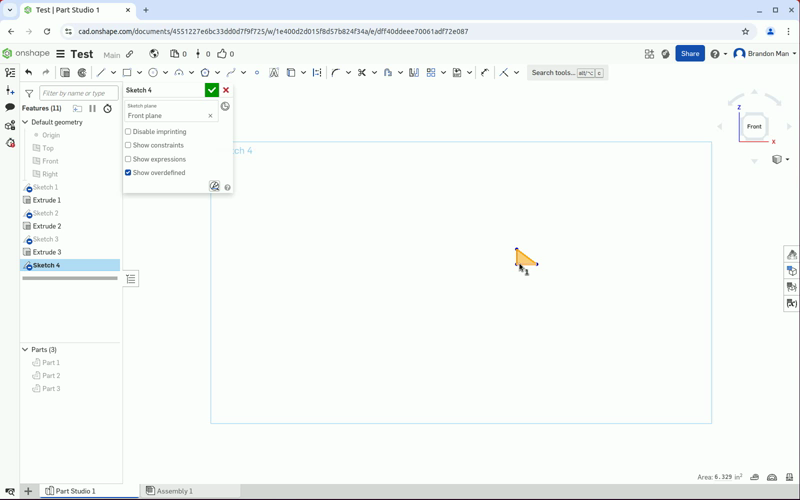
mouse_move(73, 352)
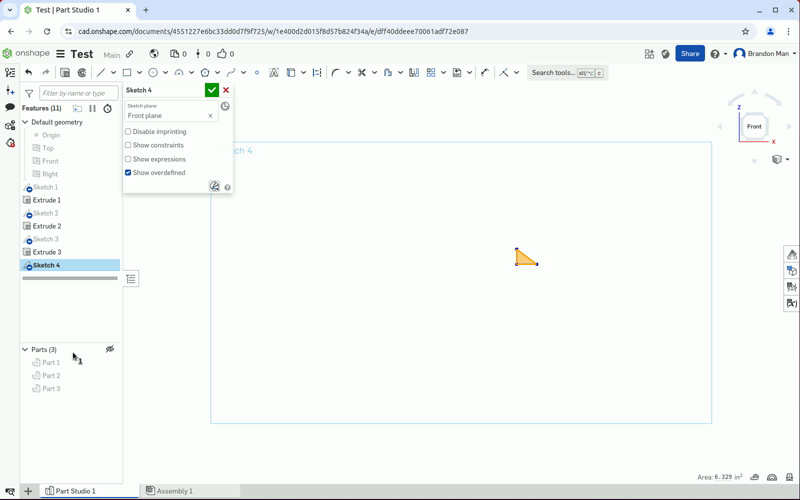
key(shift+y)
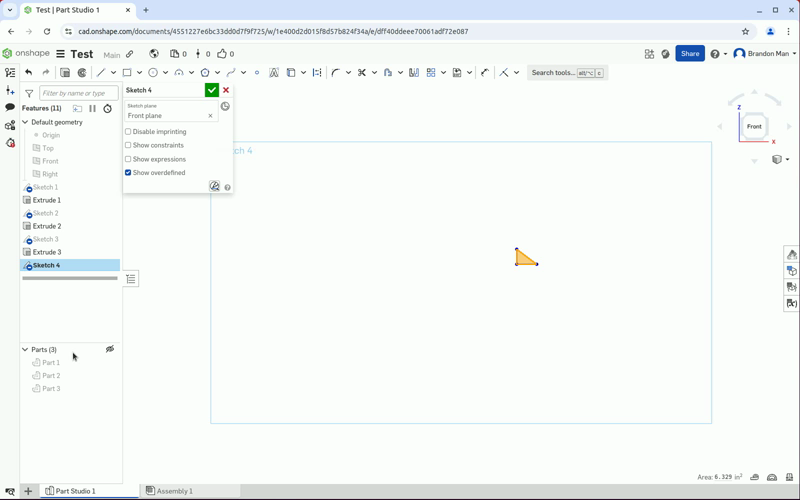
key(shift+e)
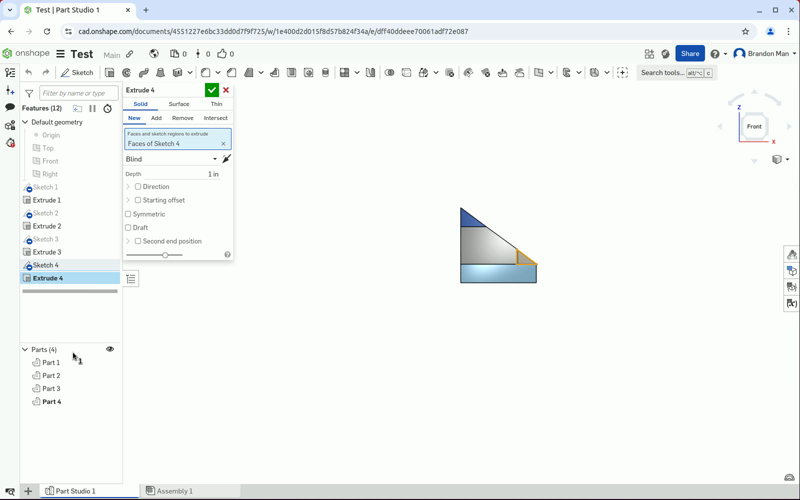
mouse_move(143, 106)
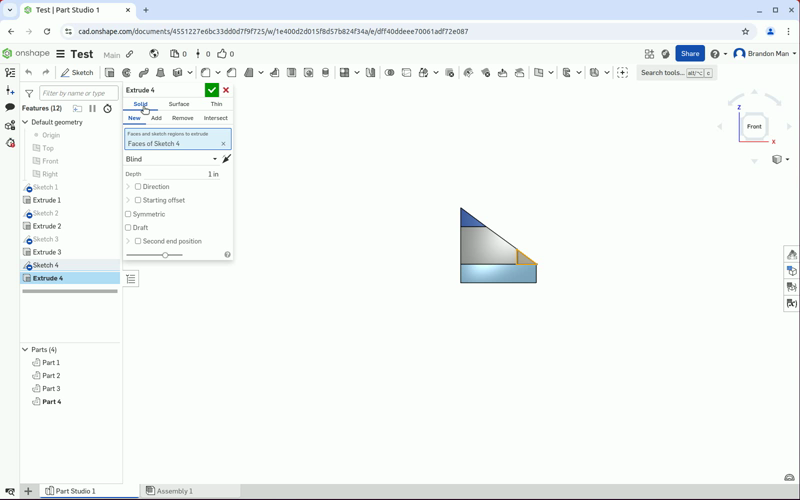
click(143, 106)
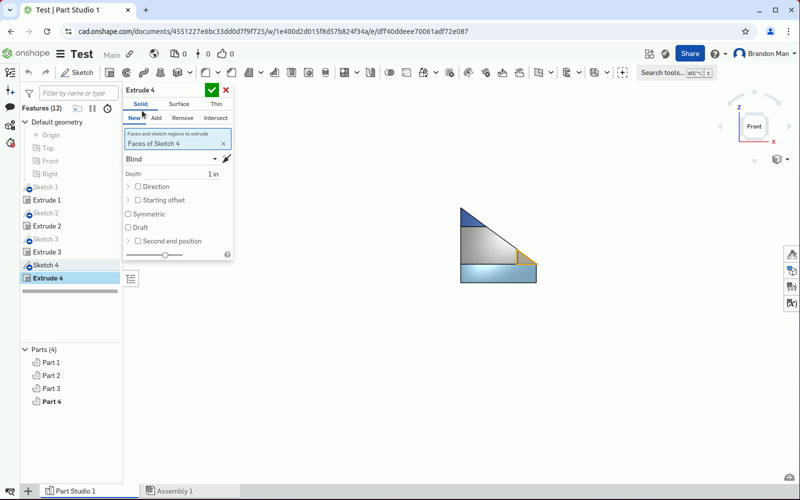
mouse_move(137, 120)
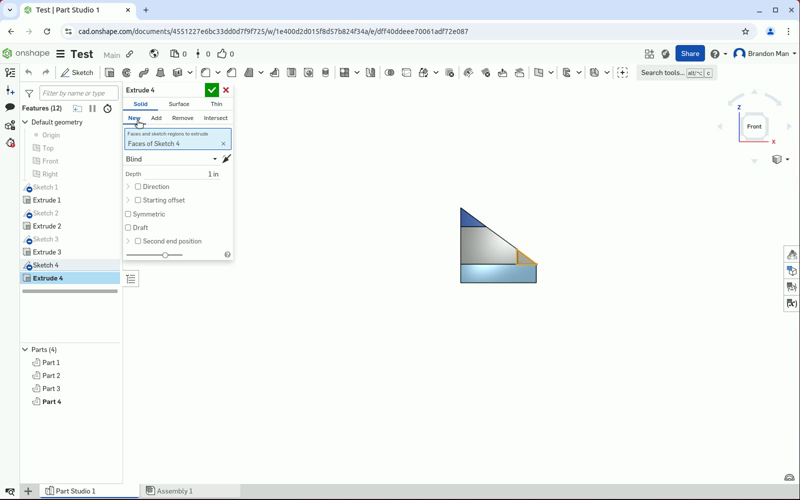
click(137, 120)
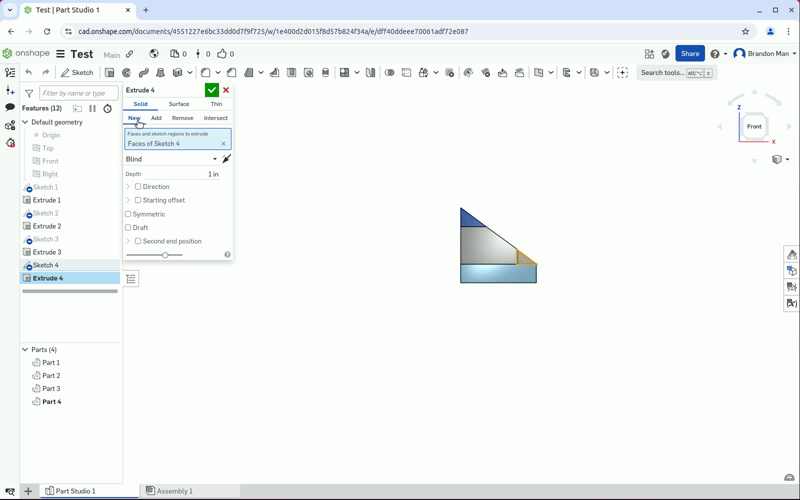
key(tab, 4)
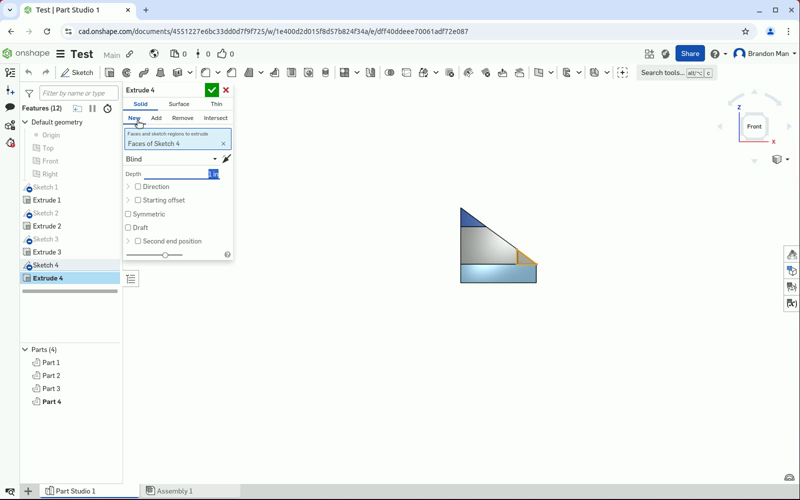
text(7.703)
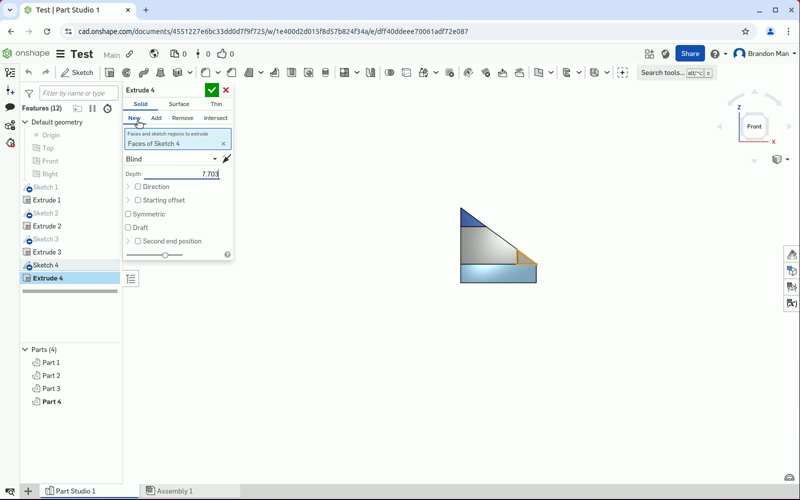
key(enter)
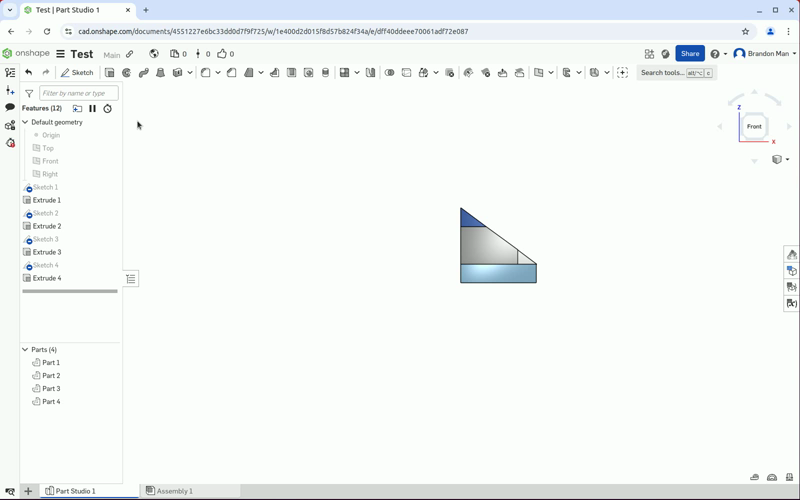
key(shift+h)
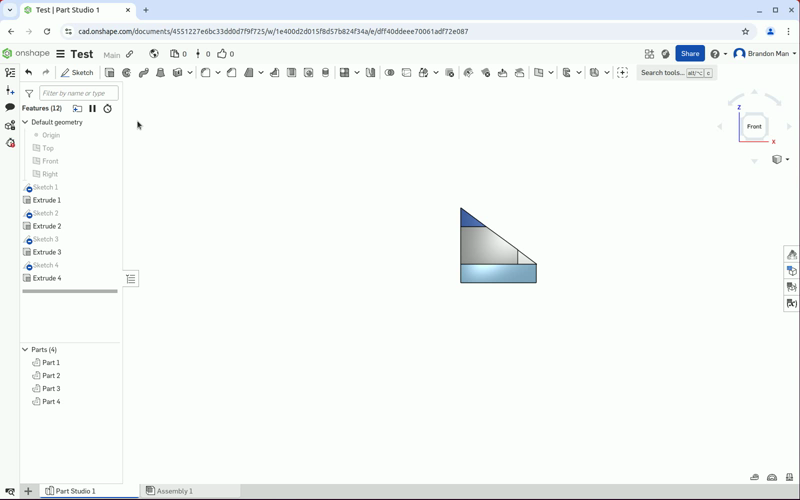
key(shift+h)
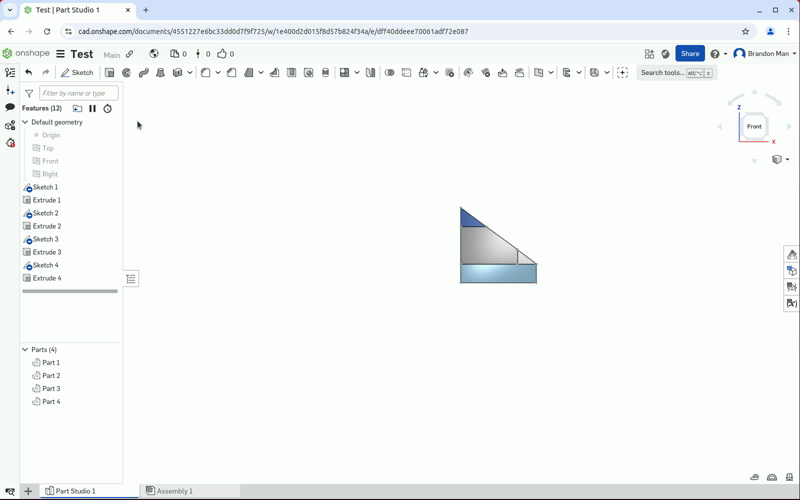
key(shift+7)
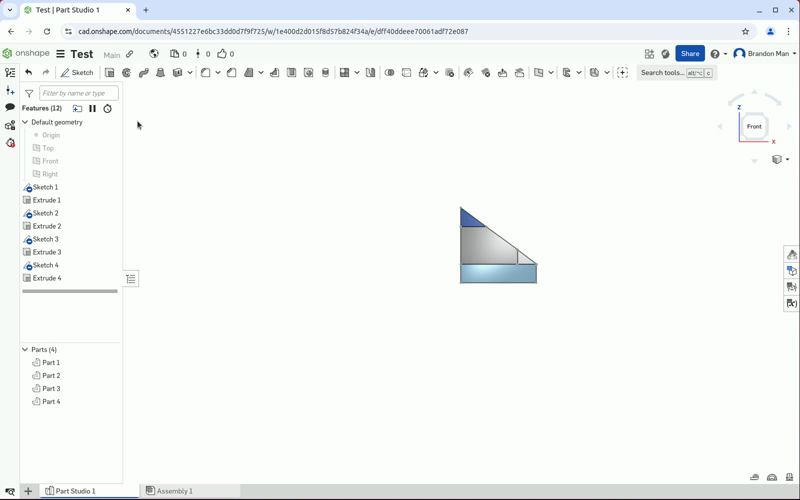
key(left, 2)
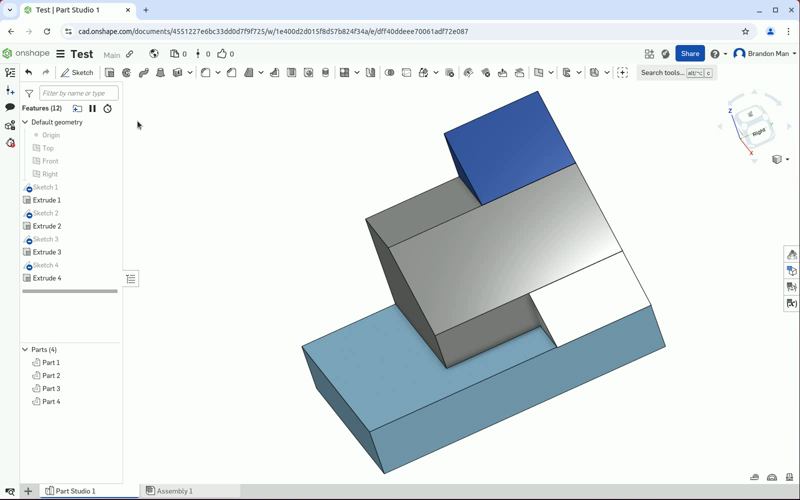
key(down, 2)
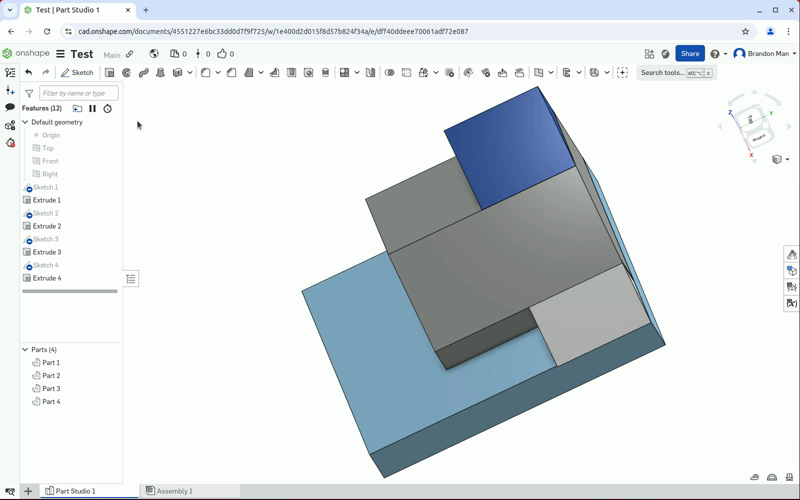
key(up, 2)
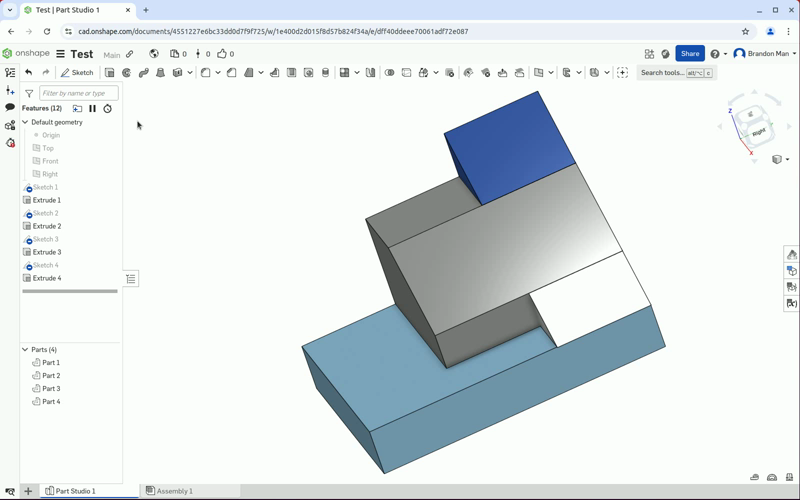
key(right, 2)
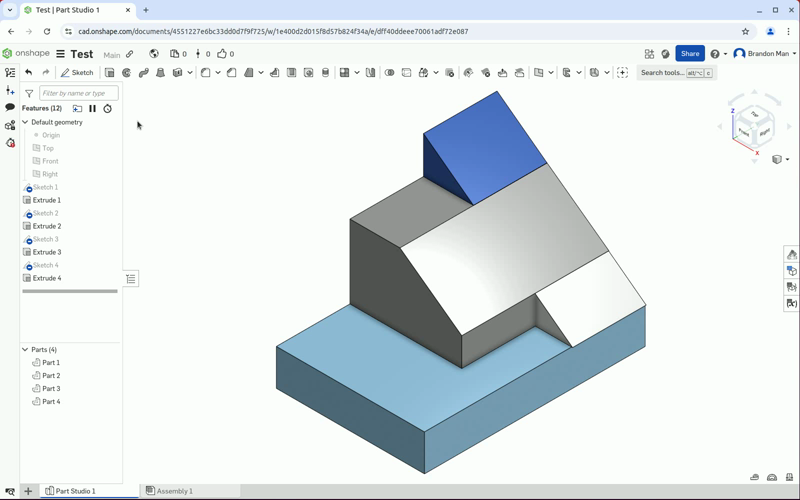
mouse_move(73, 189)
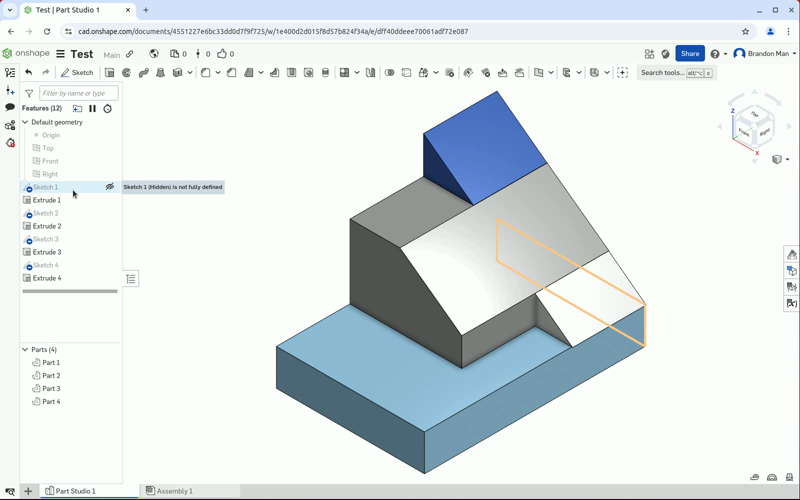
click(73, 189)